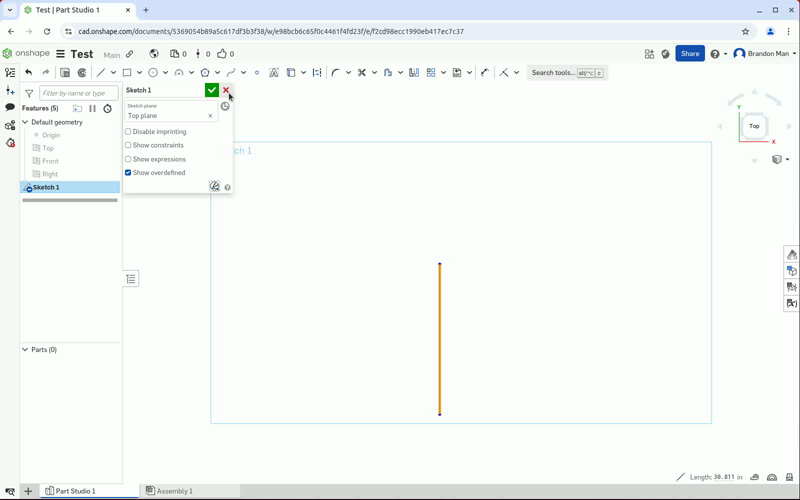
key(shift+h)
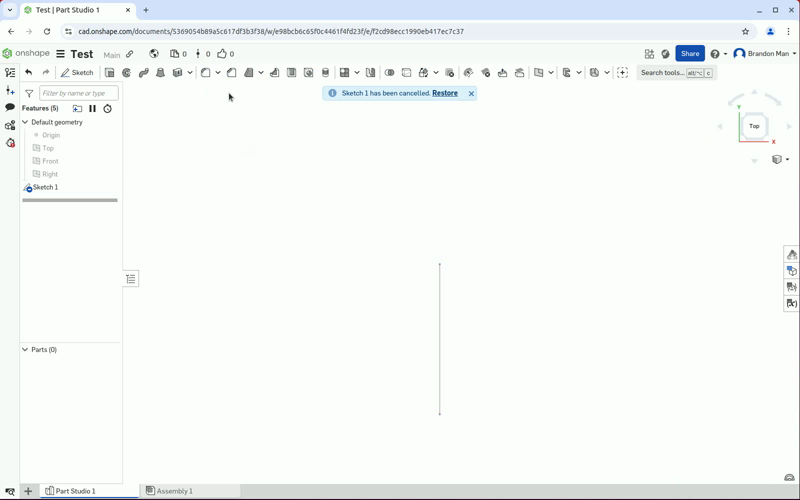
key(shift+s)
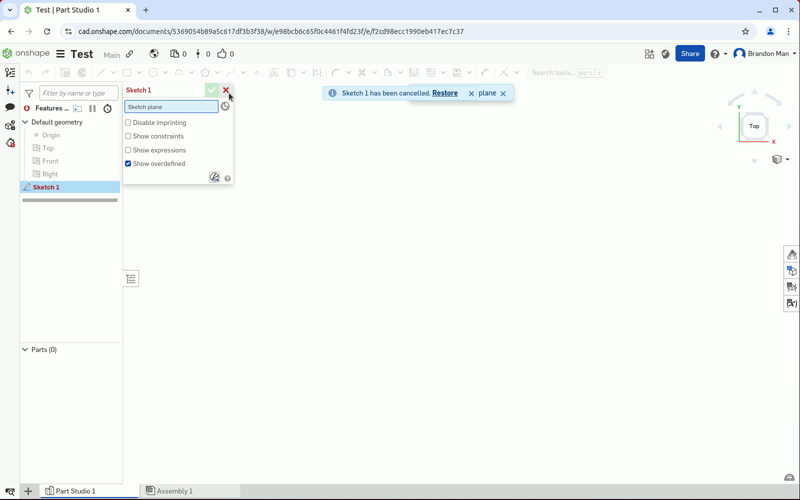
mouse_move(73, 150)
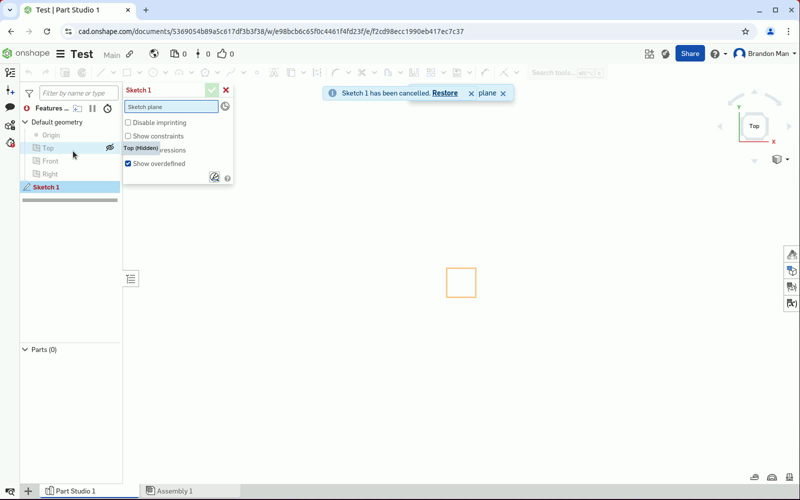
click(73, 150)
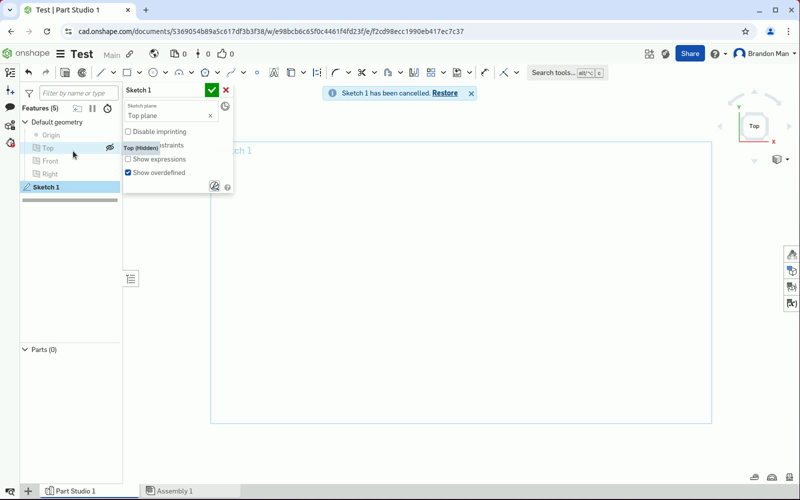
mouse_move(73, 352)
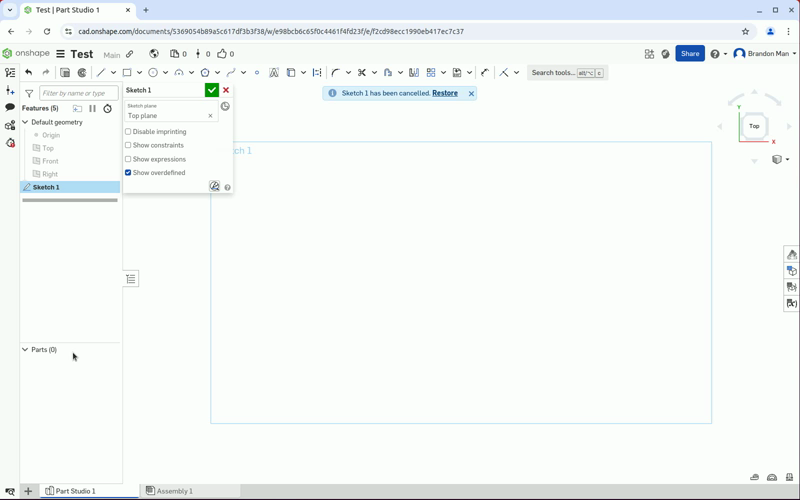
key(y)
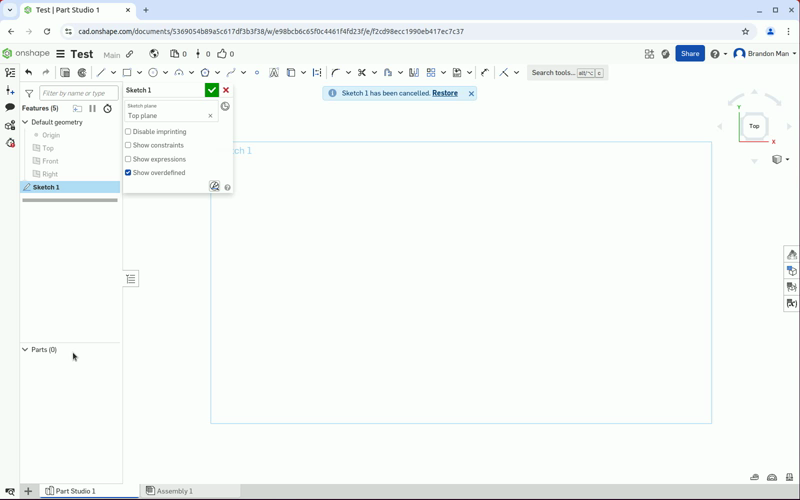
key(l)
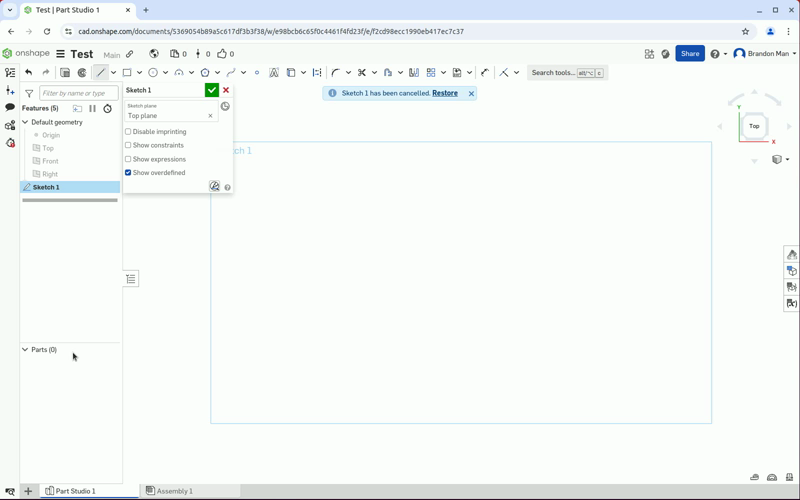
key_down(shift)
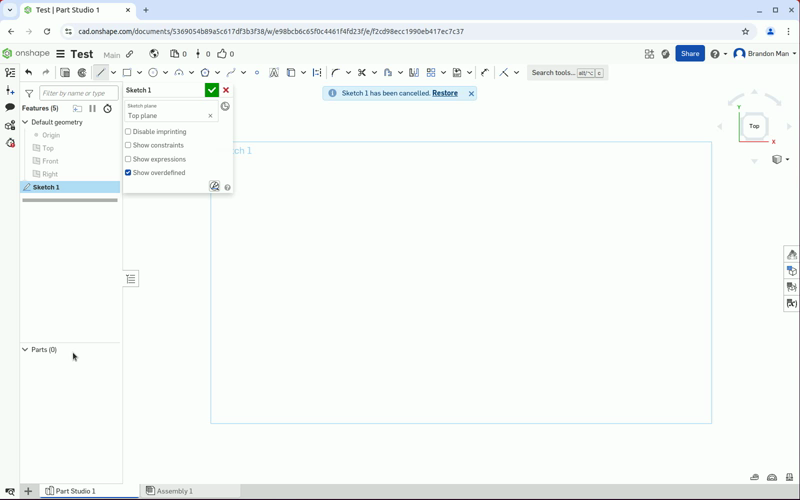
mouse_move(453, 282)
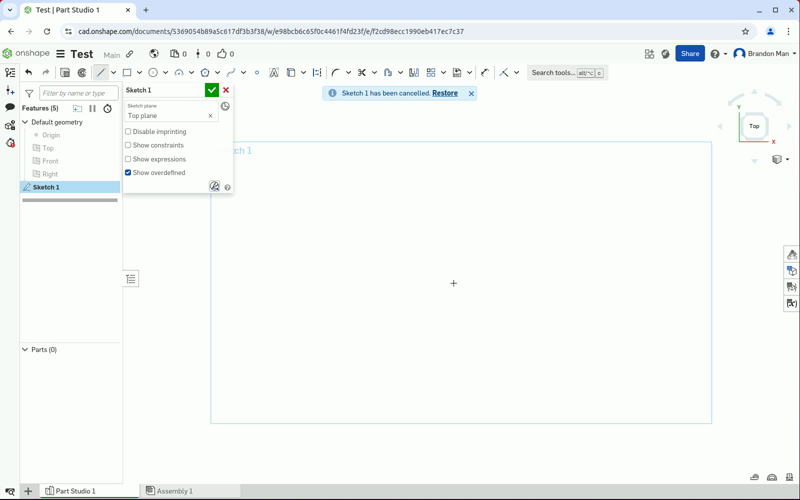
click(453, 282)
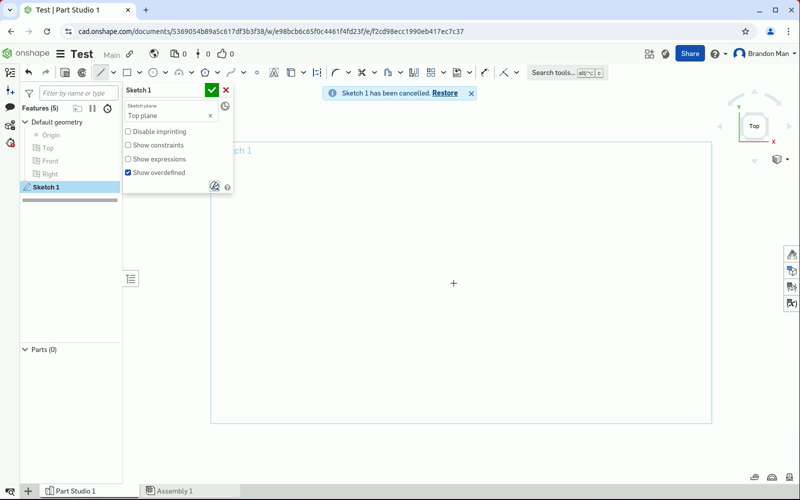
key_up(shift)
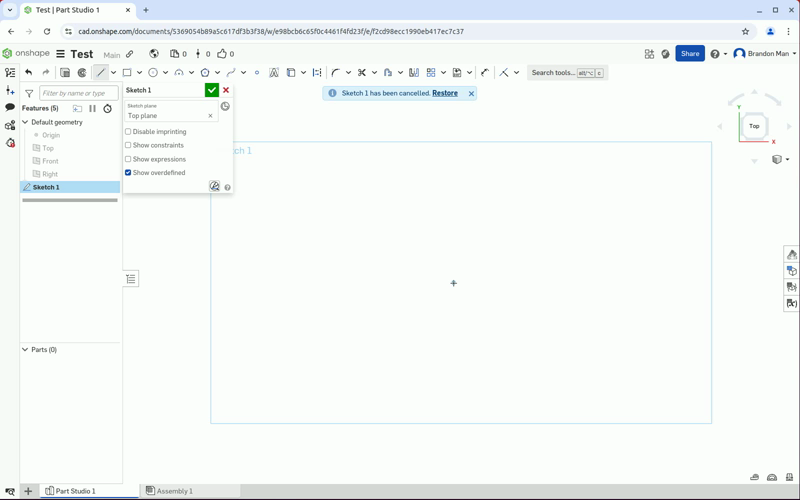
key_down(shift)
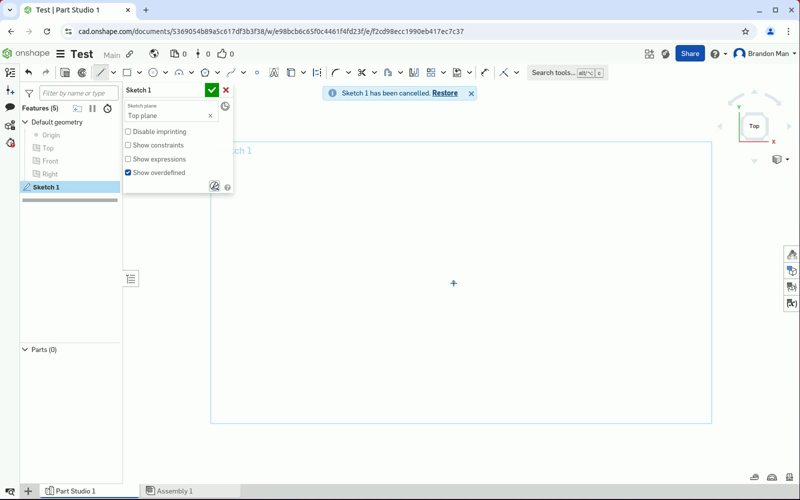
mouse_move(483, 282)
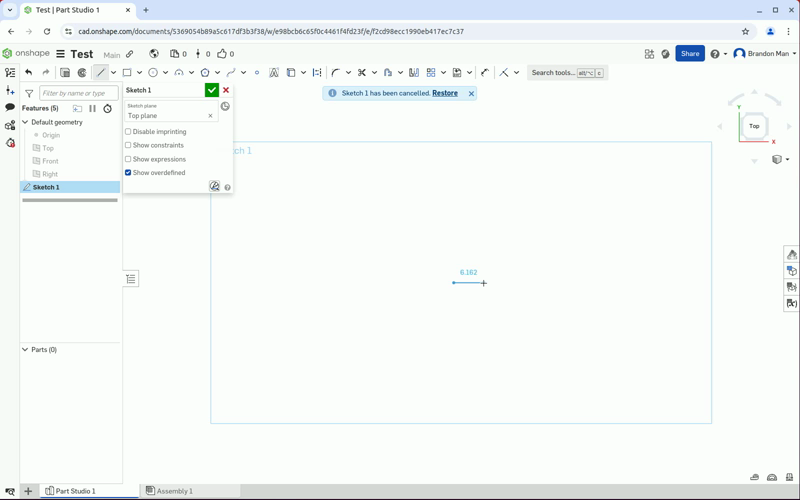
mouse_move(458, 282)
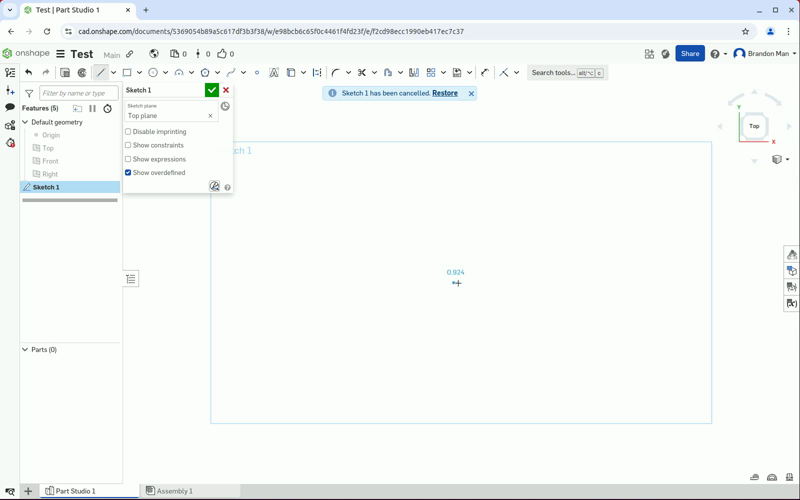
scroll(6)
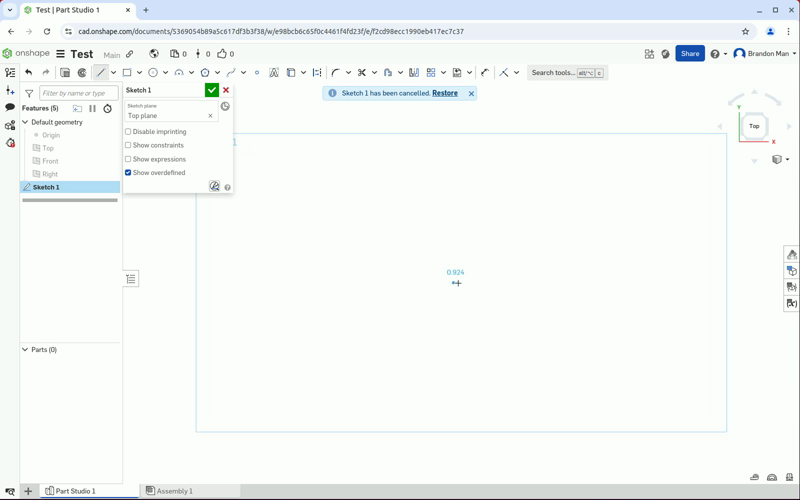
scroll(6)
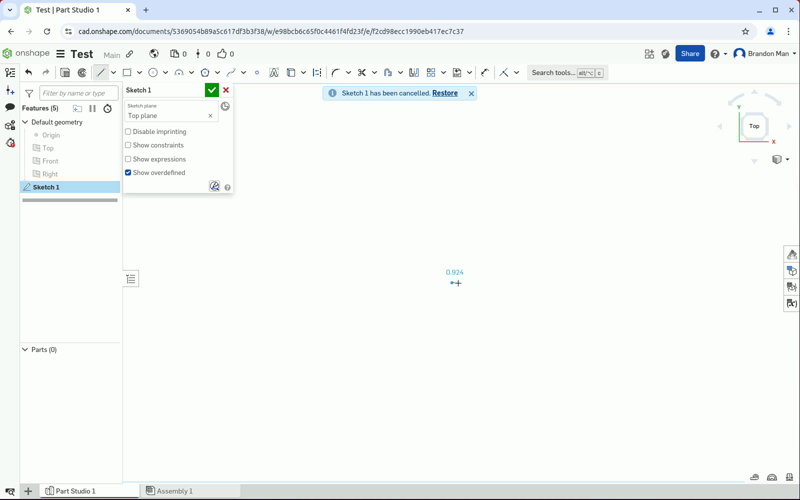
scroll(6)
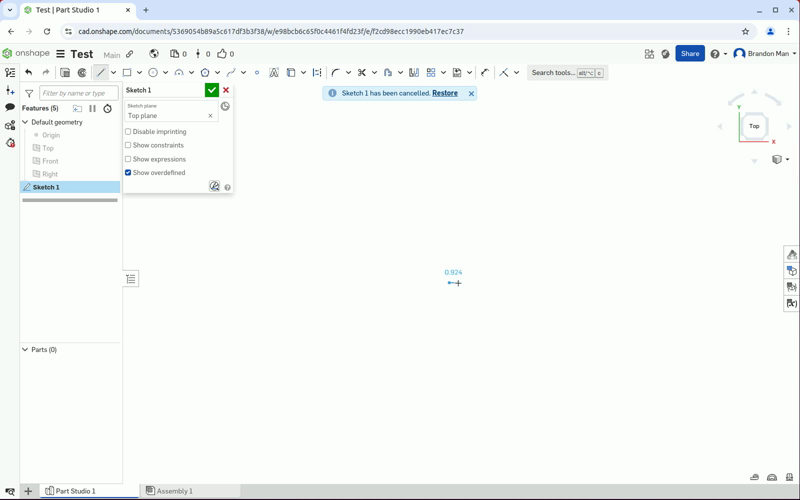
scroll(6)
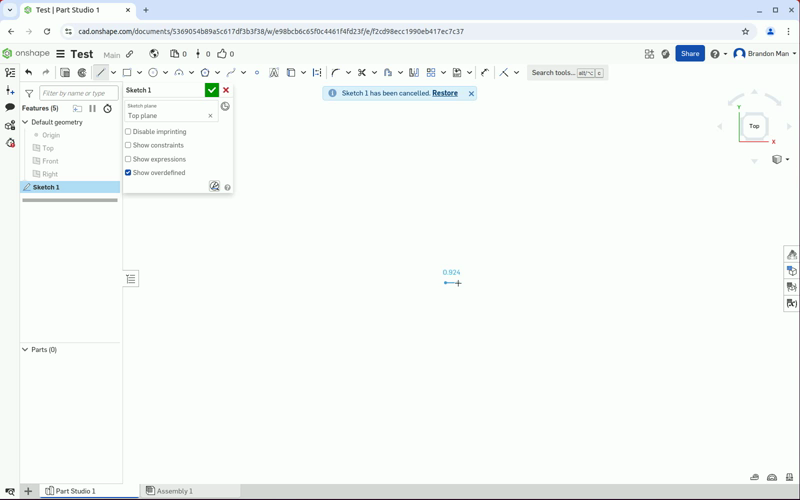
scroll(6)
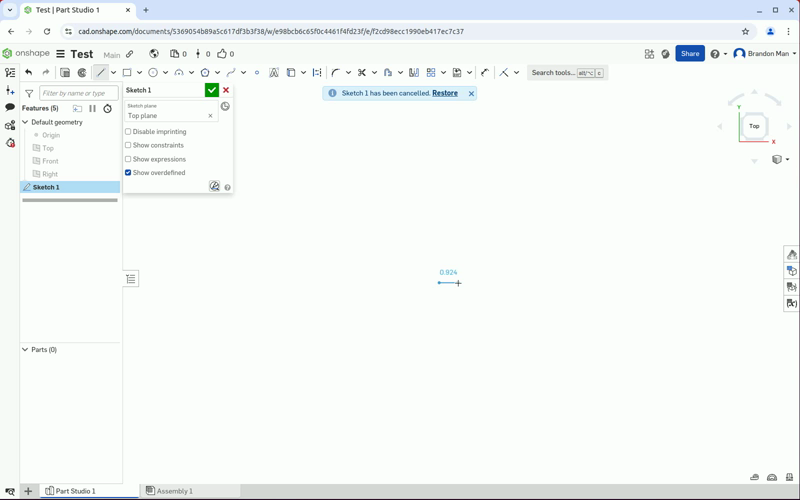
scroll(6)
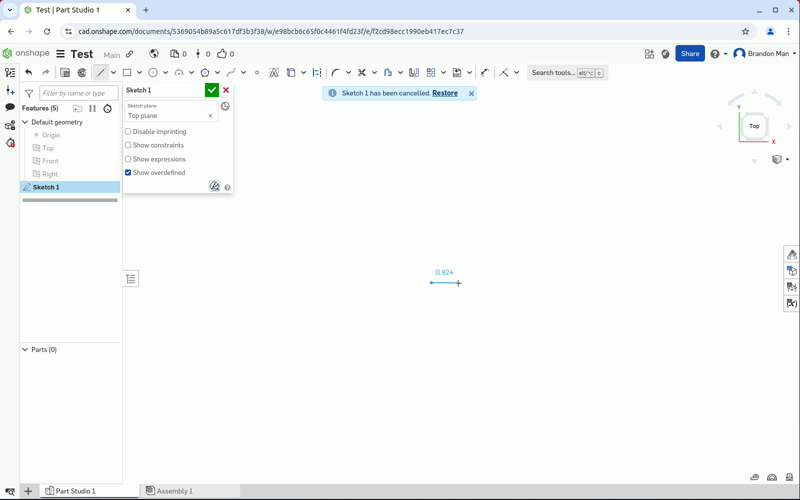
scroll(6)
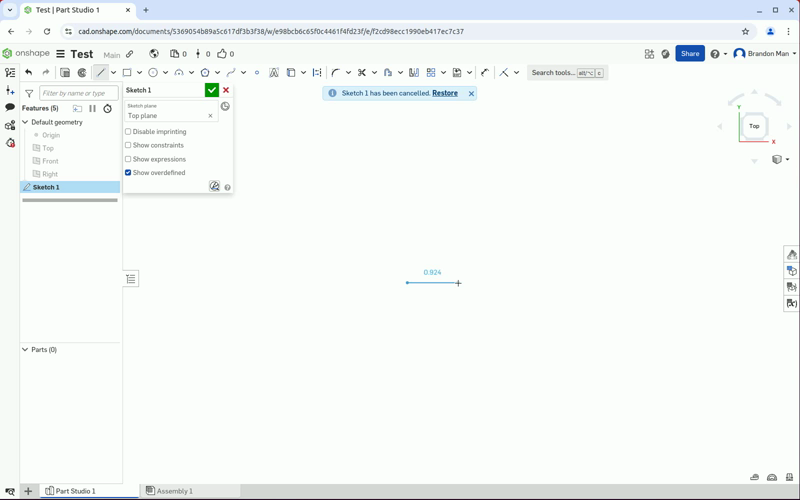
click(458, 282)
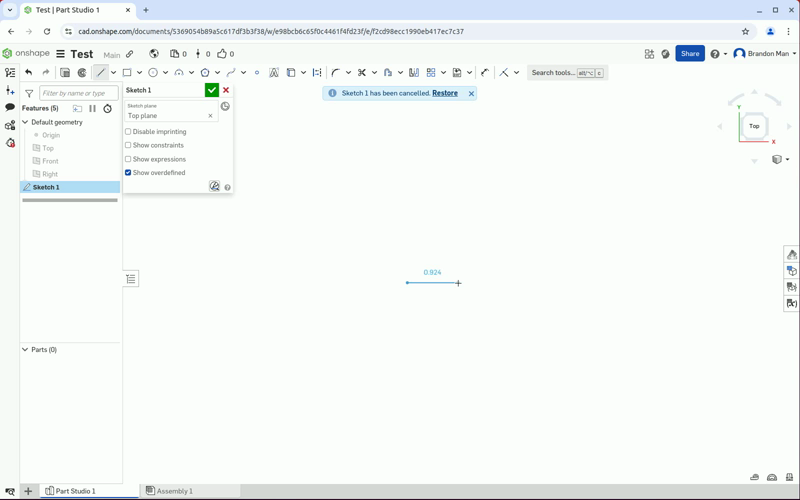
scroll(-6)
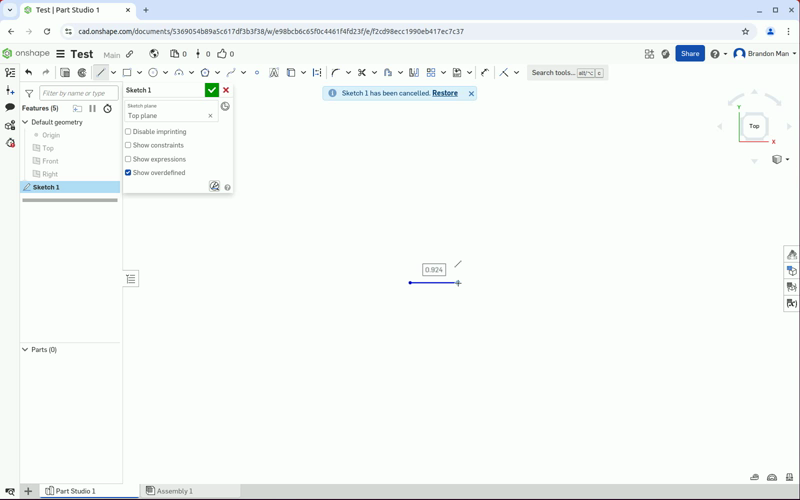
scroll(-6)
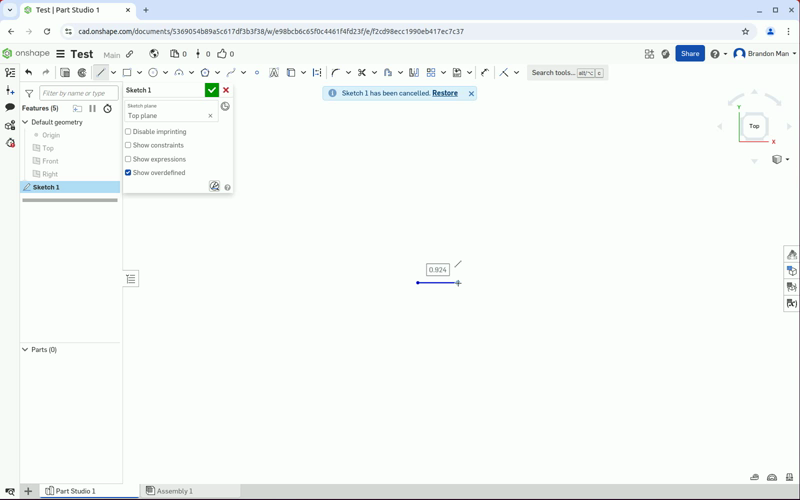
scroll(-6)
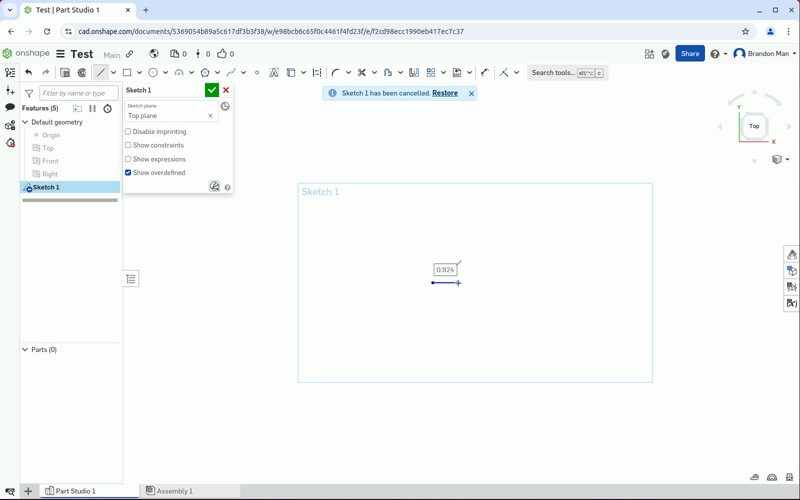
scroll(-6)
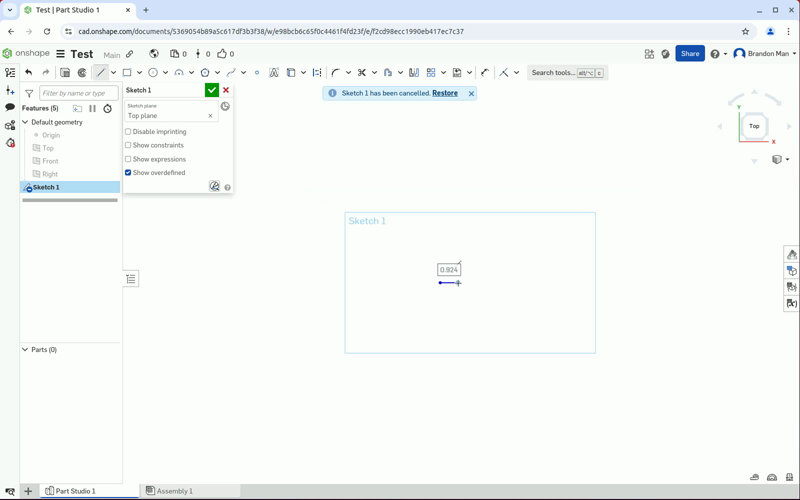
scroll(-6)
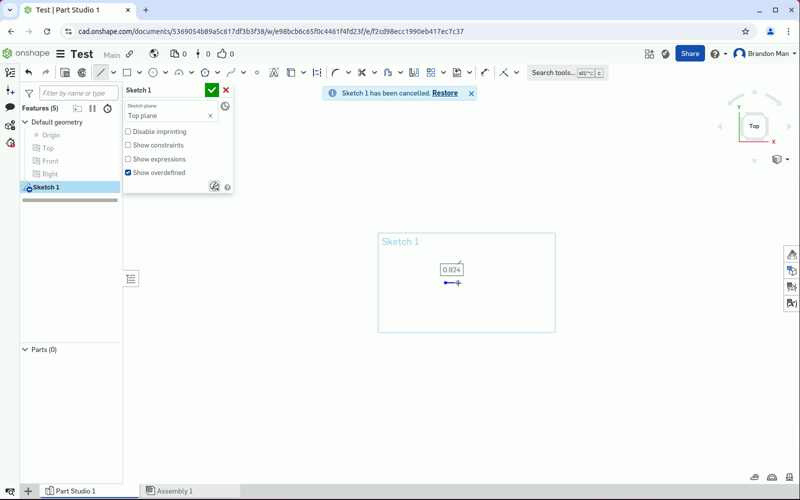
scroll(-6)
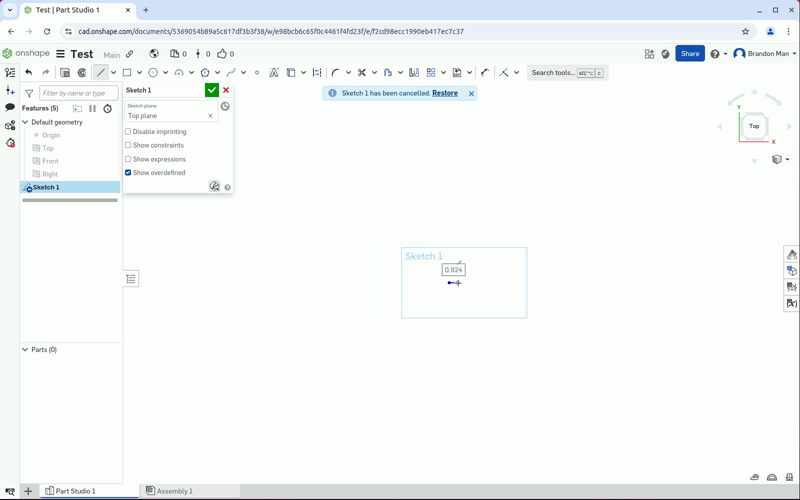
scroll(-6)
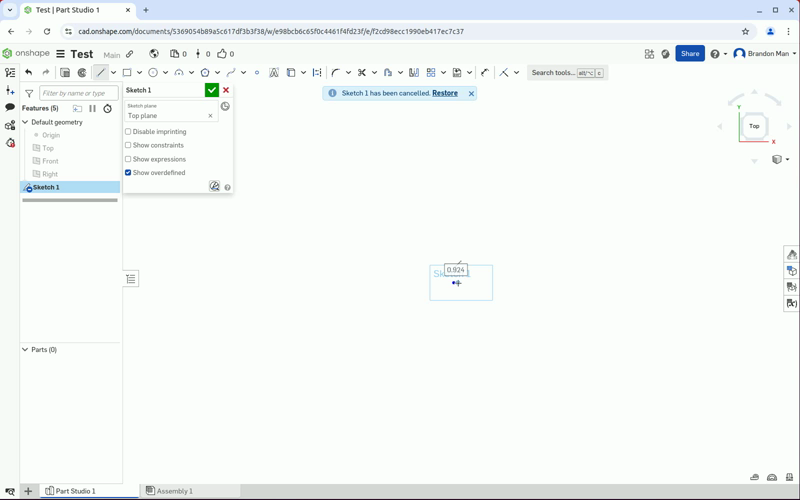
key_up(shift)
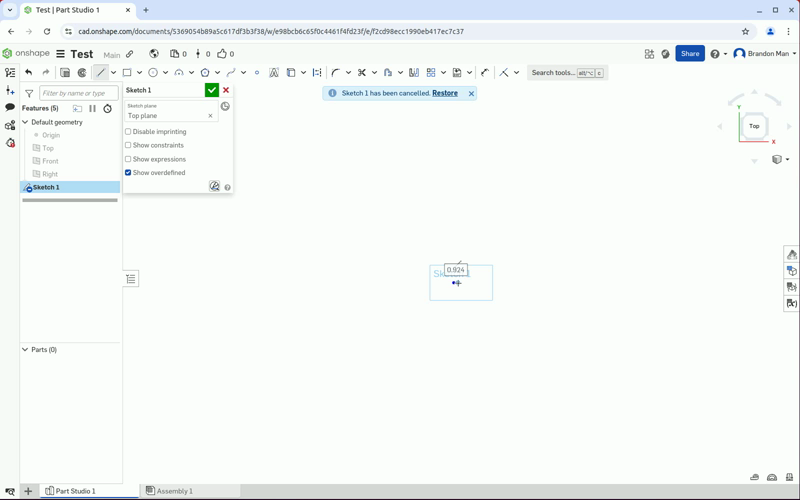
key_down(shift)
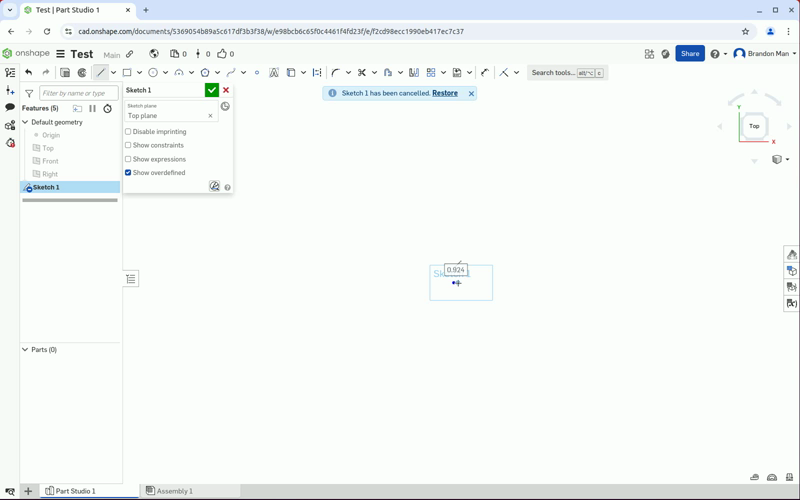
mouse_move(488, 282)
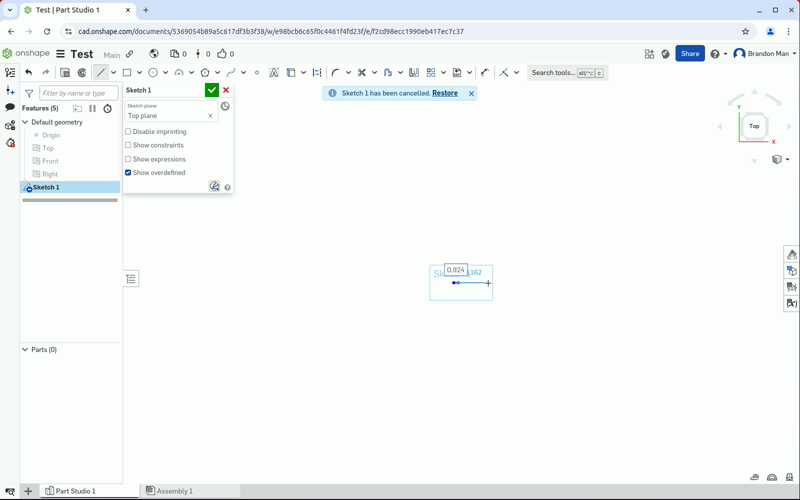
mouse_move(458, 281)
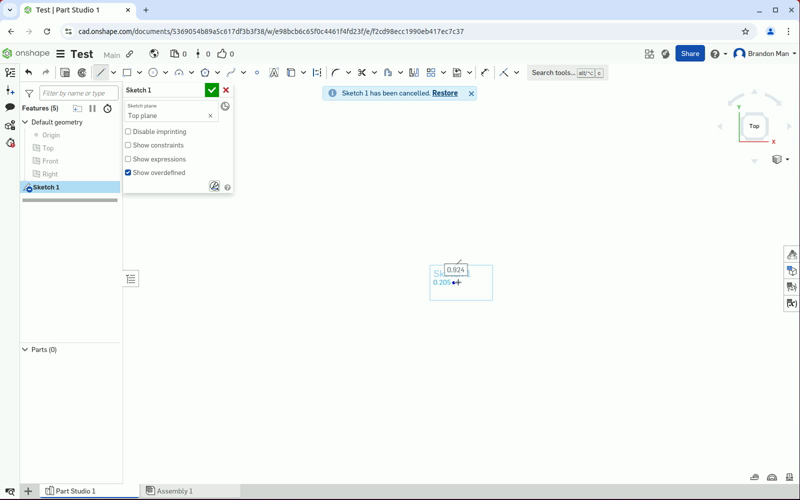
scroll(6)
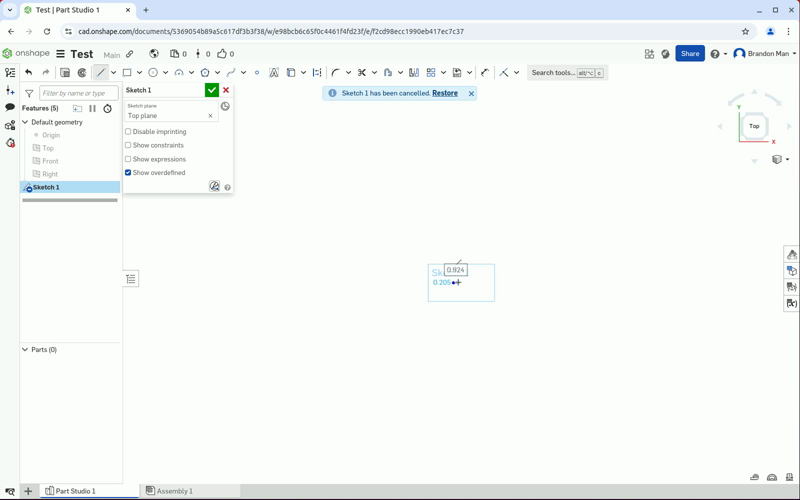
scroll(6)
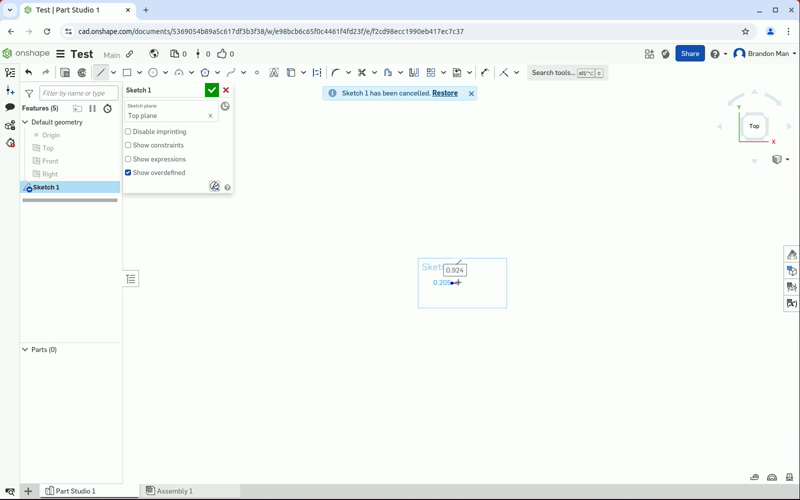
scroll(6)
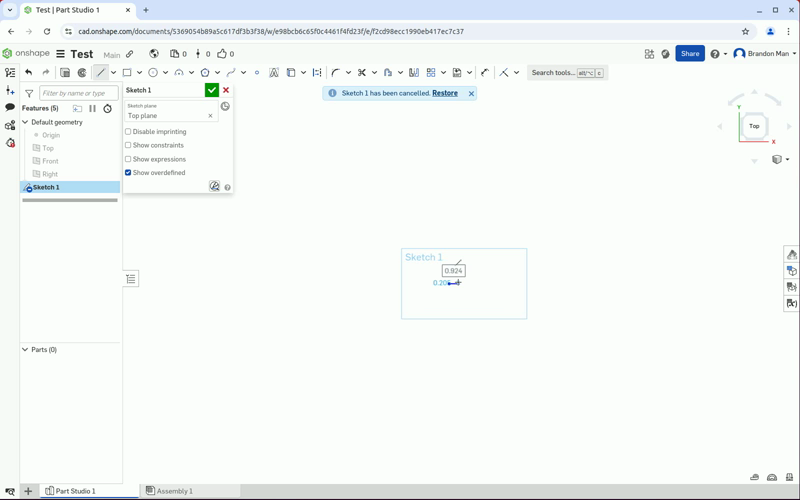
scroll(6)
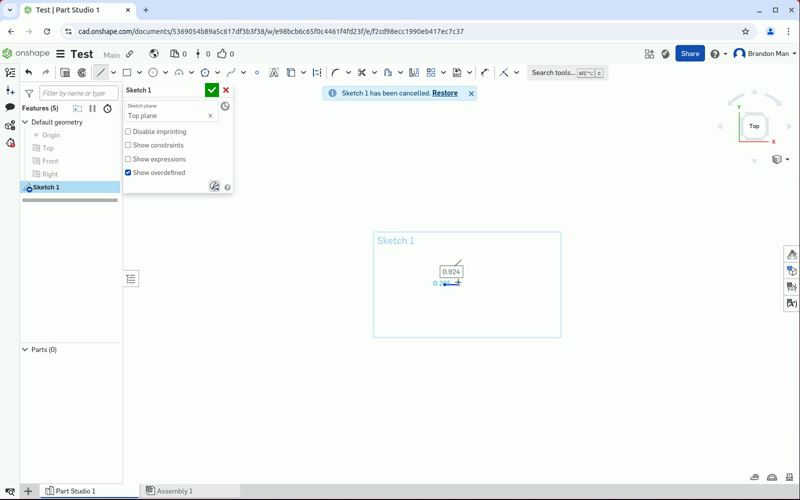
scroll(6)
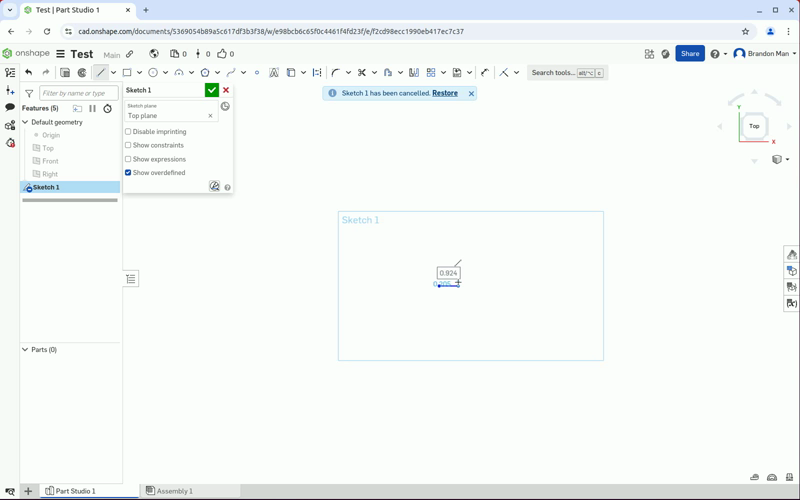
scroll(6)
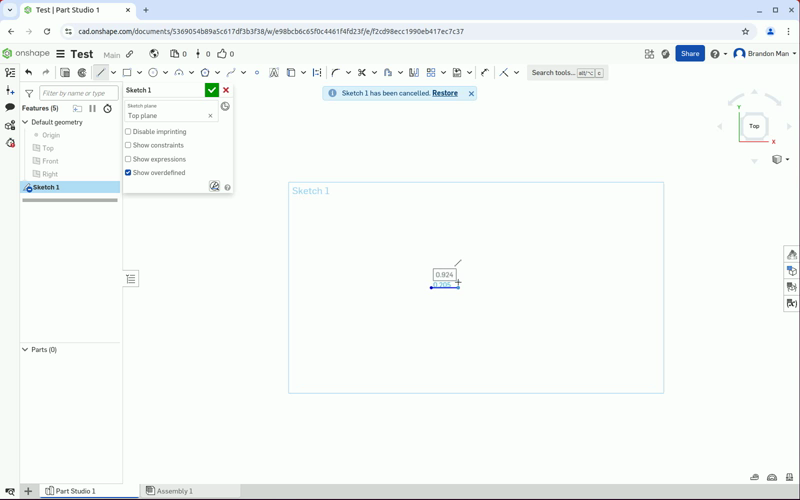
scroll(6)
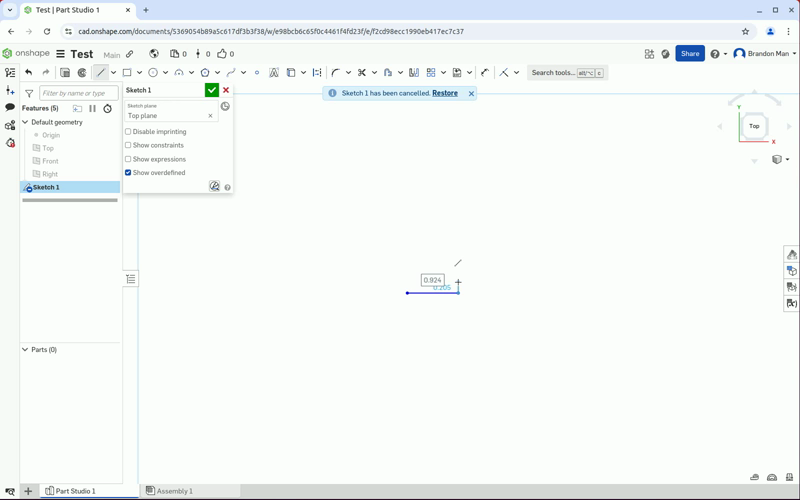
click(458, 281)
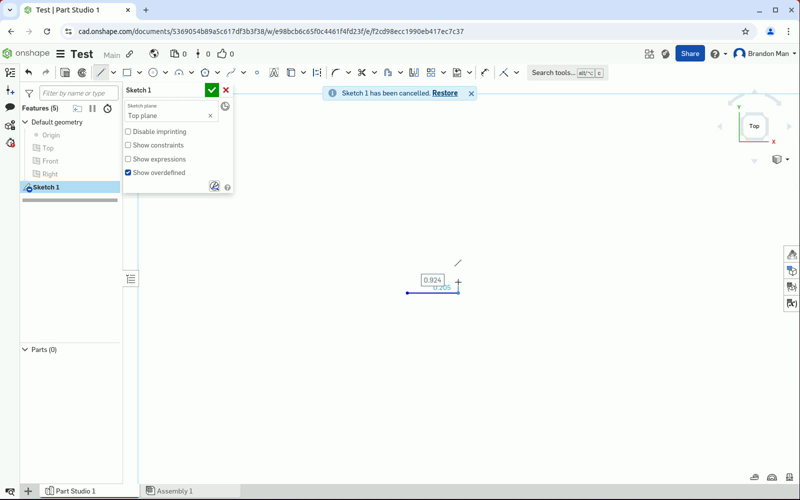
scroll(-6)
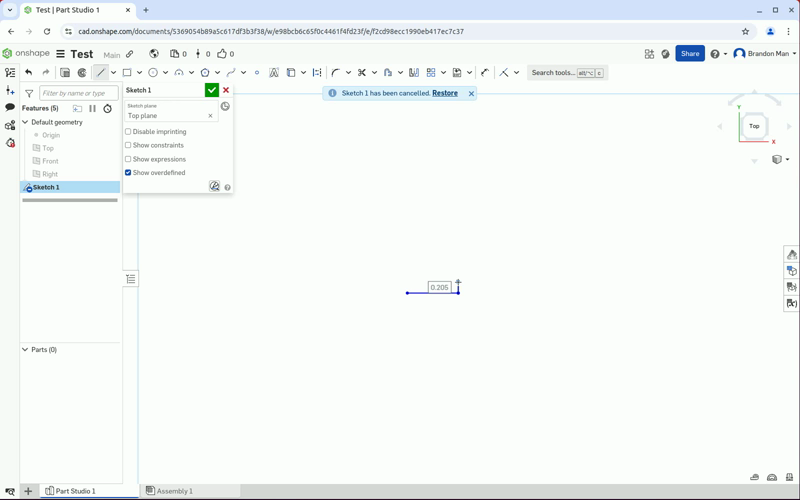
scroll(-6)
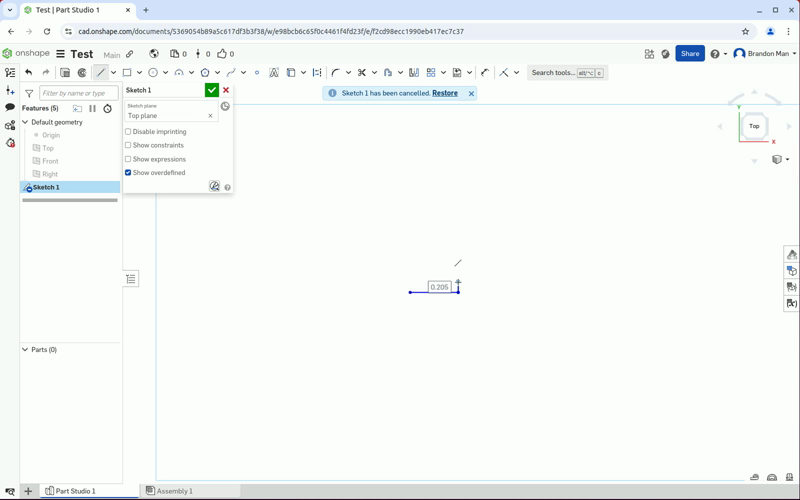
scroll(-6)
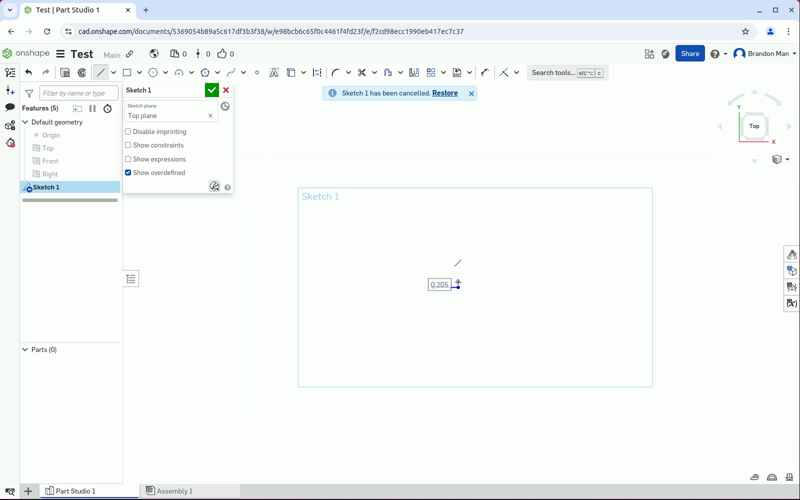
scroll(-6)
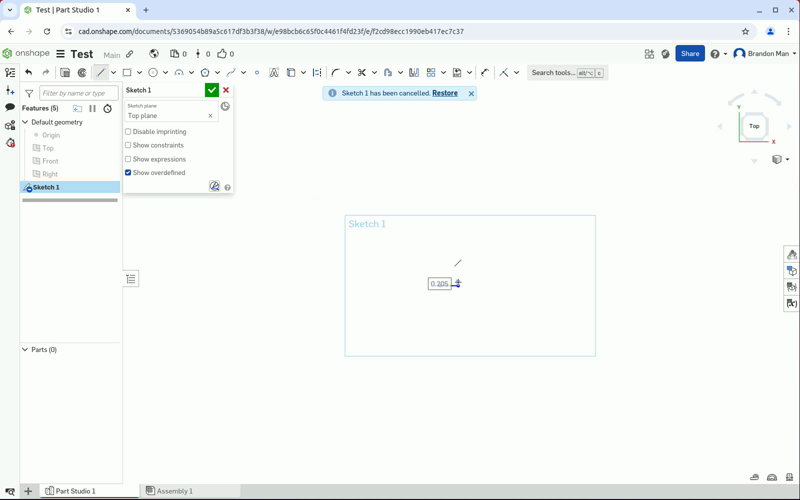
scroll(-6)
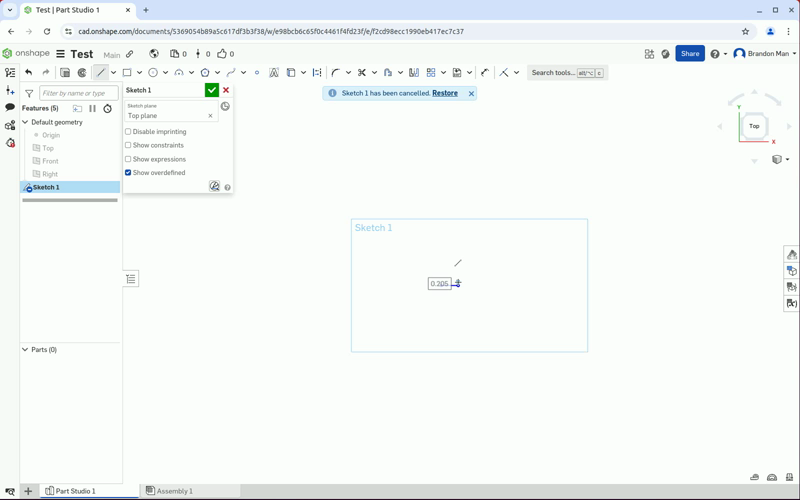
scroll(-6)
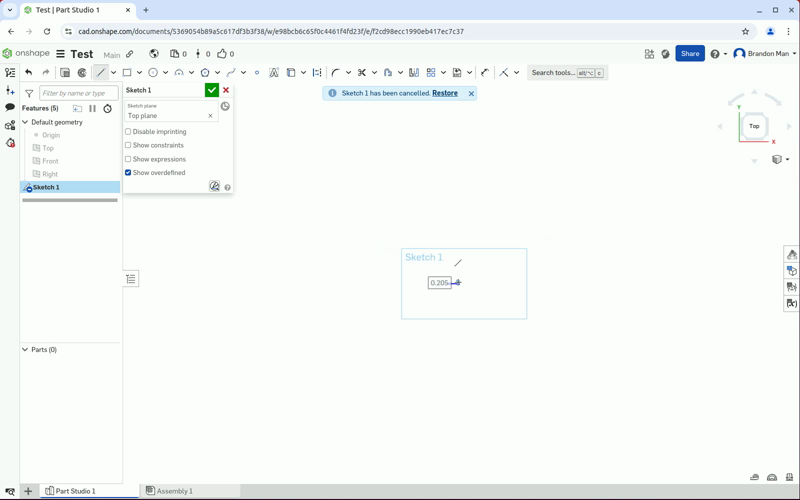
scroll(-6)
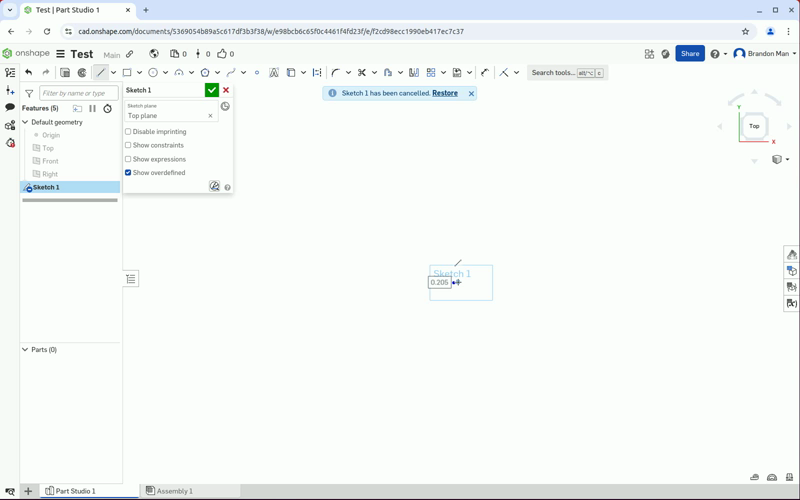
key_up(shift)
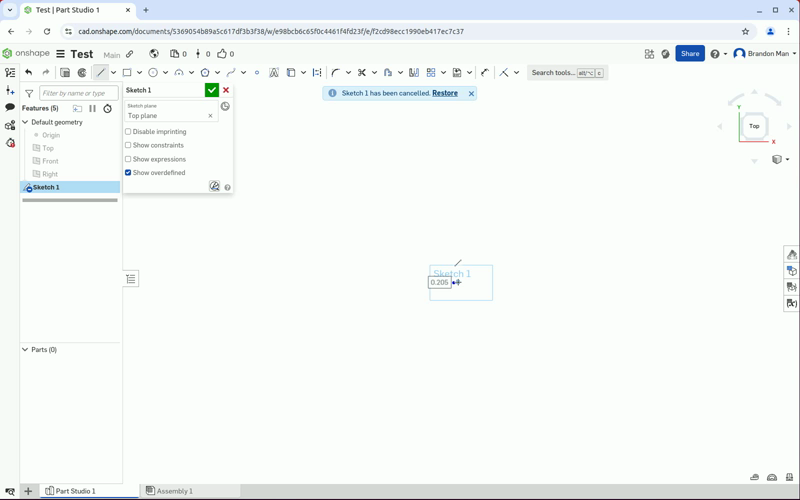
key_down(shift)
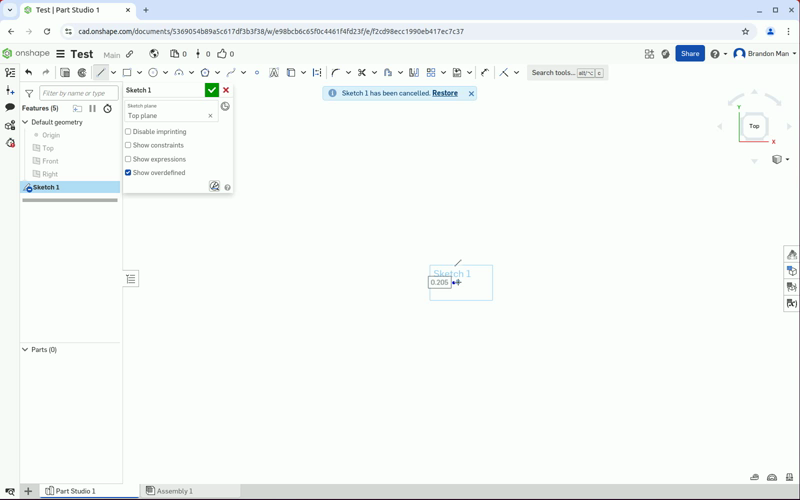
mouse_move(488, 281)
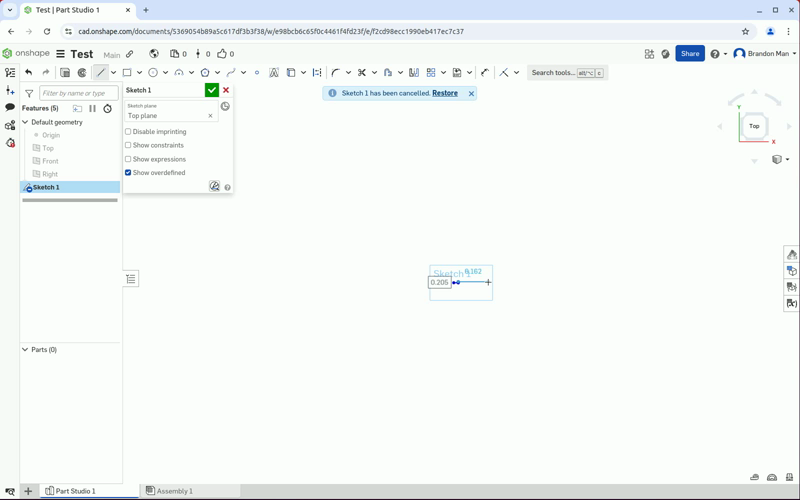
mouse_move(454, 281)
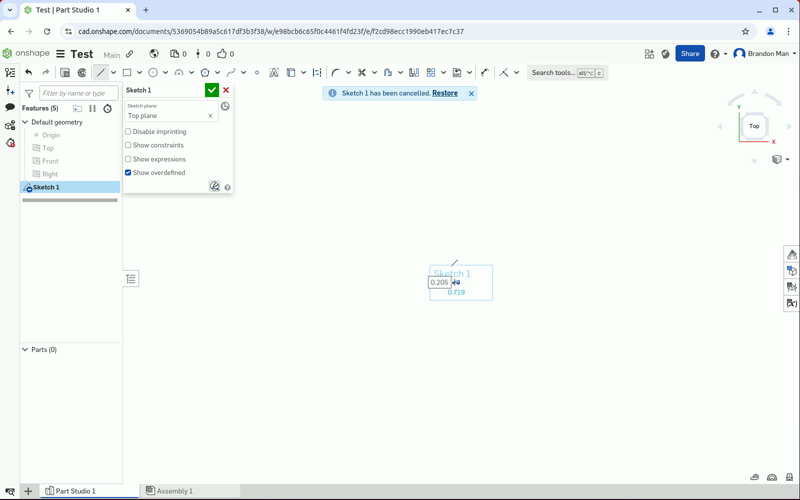
scroll(6)
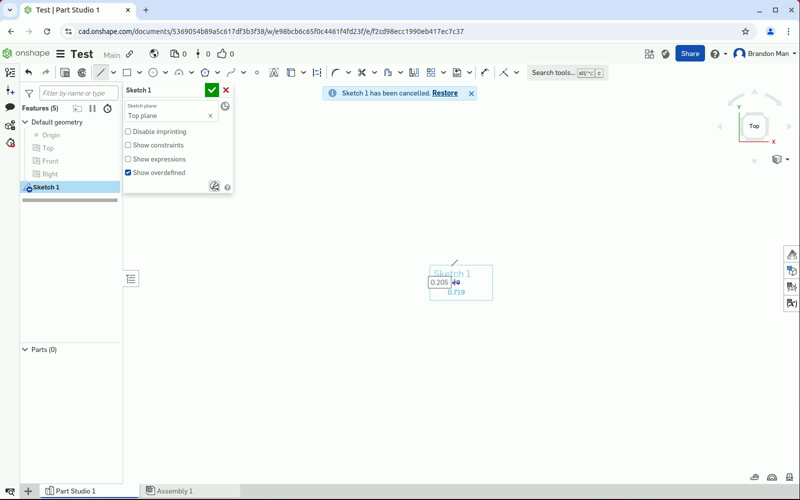
scroll(6)
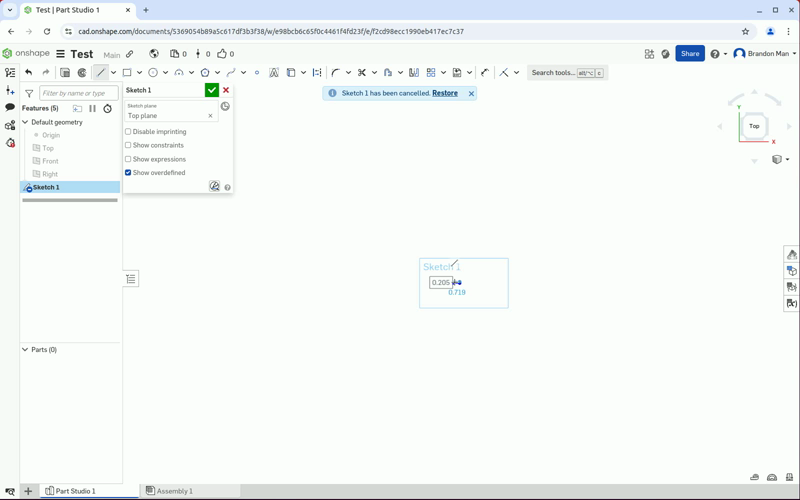
scroll(6)
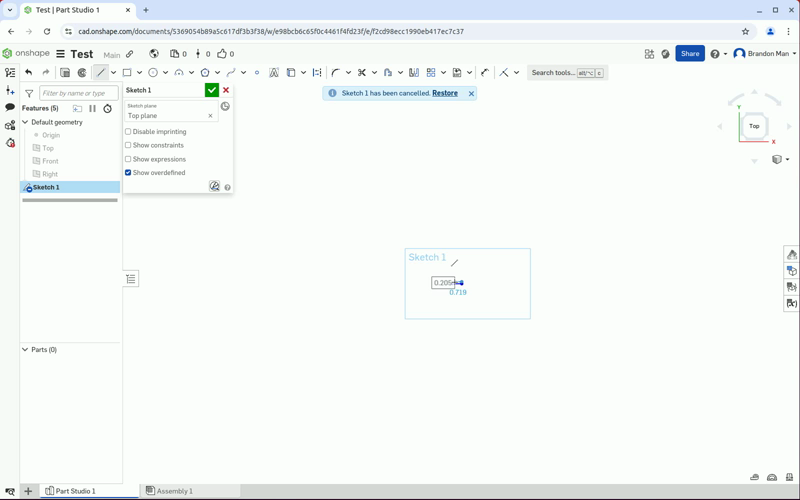
scroll(6)
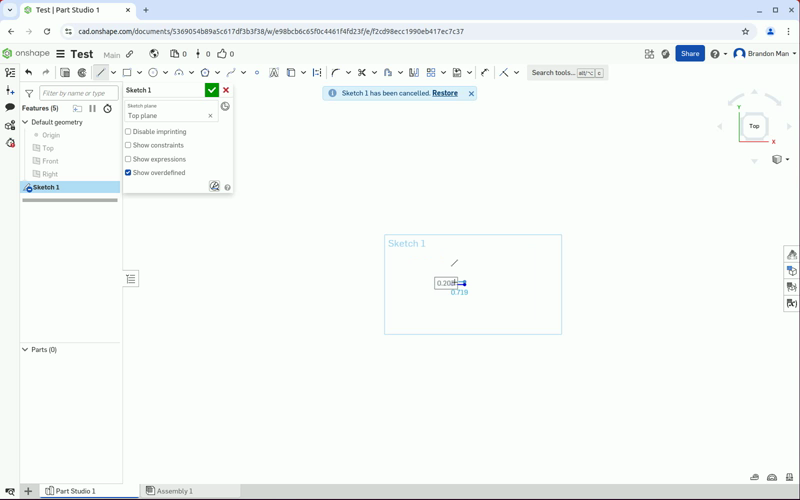
scroll(6)
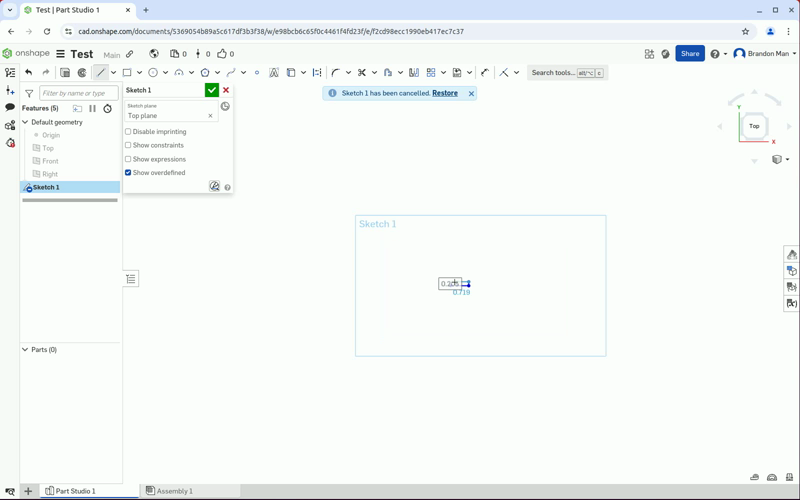
scroll(6)
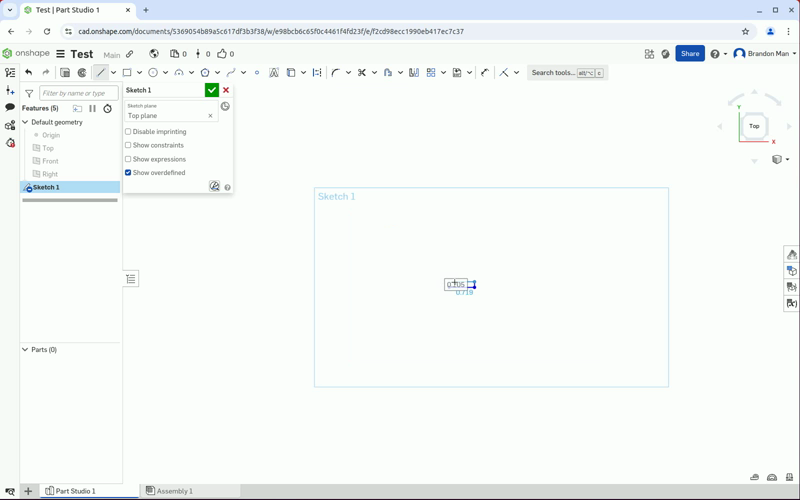
scroll(6)
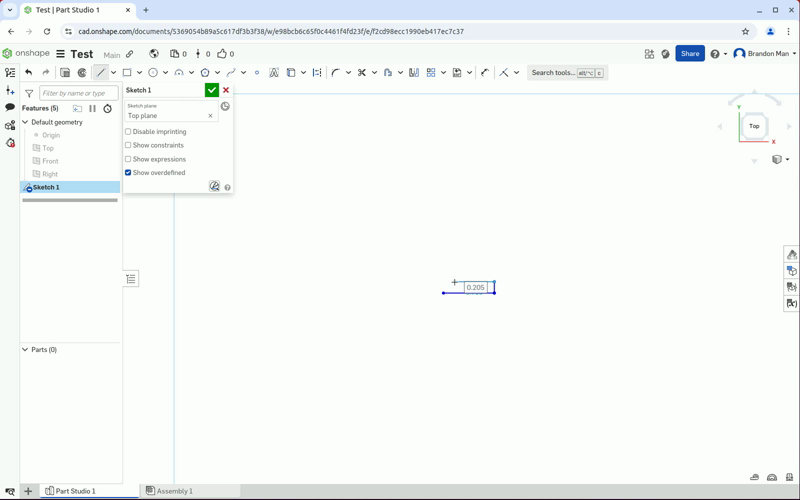
click(454, 281)
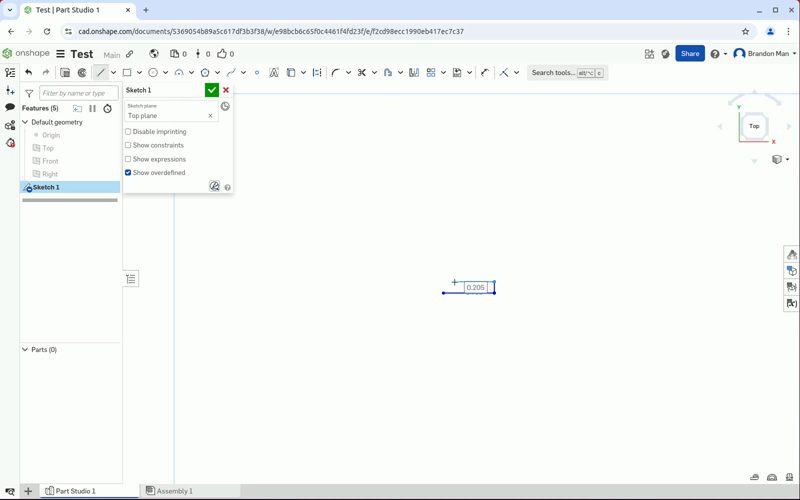
scroll(-6)
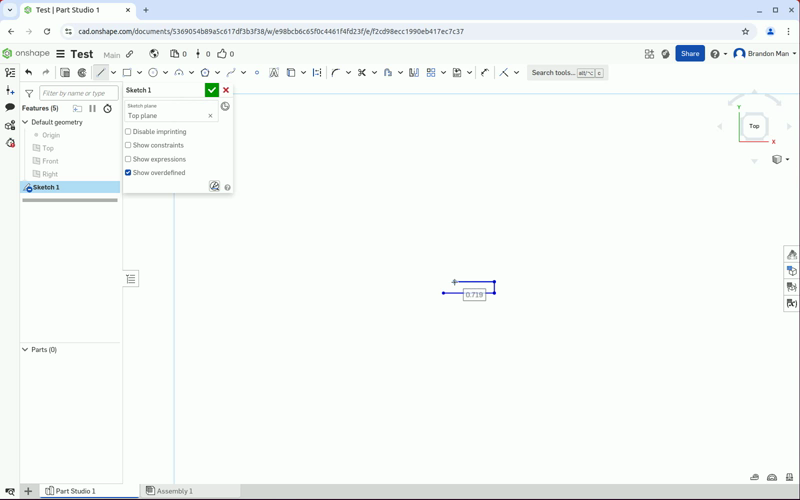
scroll(-6)
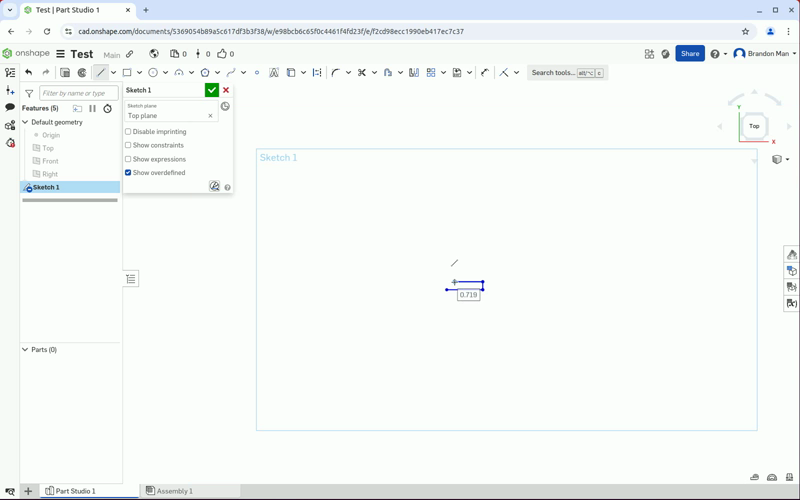
scroll(-6)
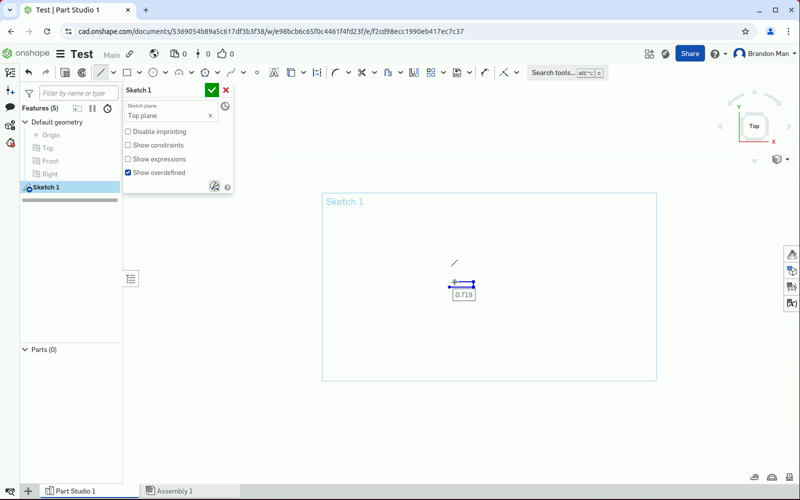
scroll(-6)
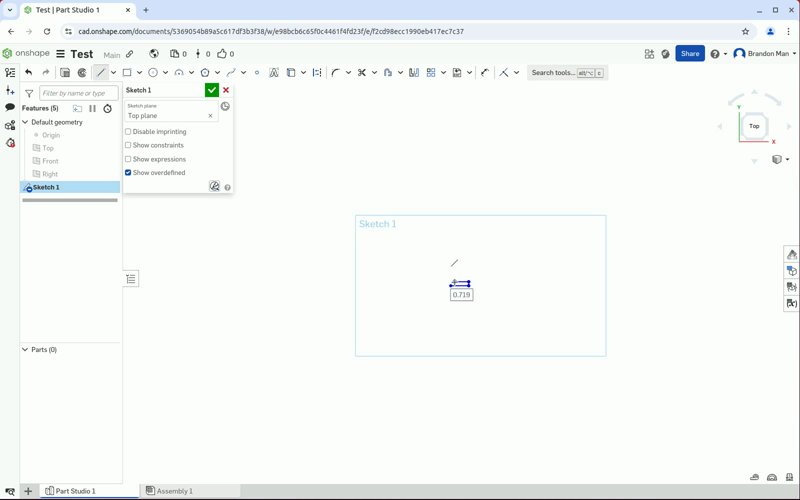
scroll(-6)
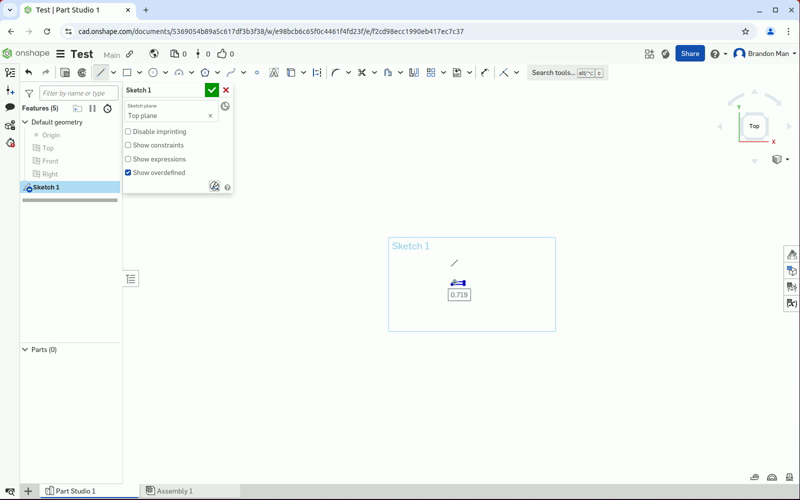
scroll(-6)
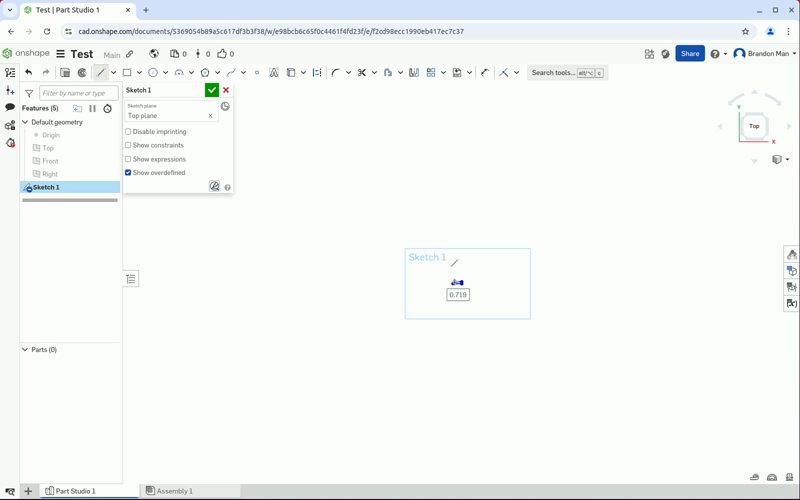
scroll(-6)
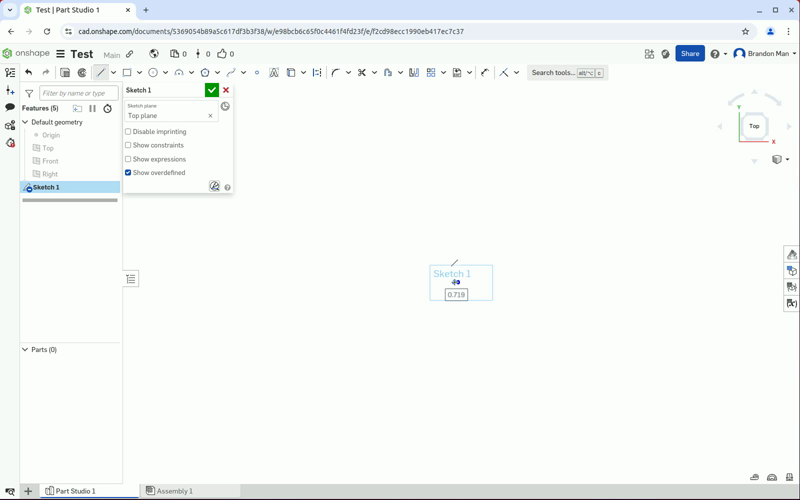
key_up(shift)
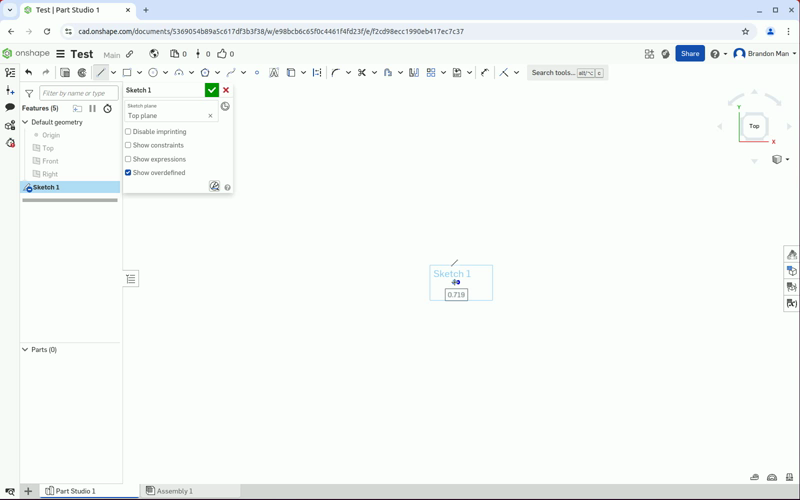
key_down(shift)
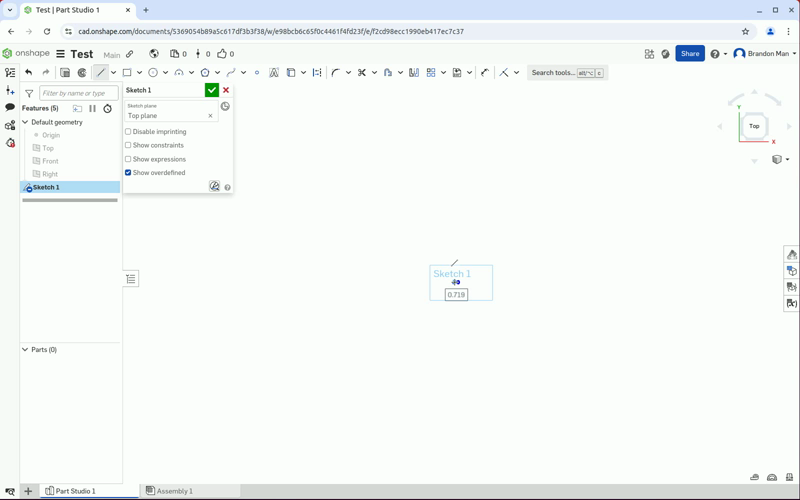
mouse_move(484, 281)
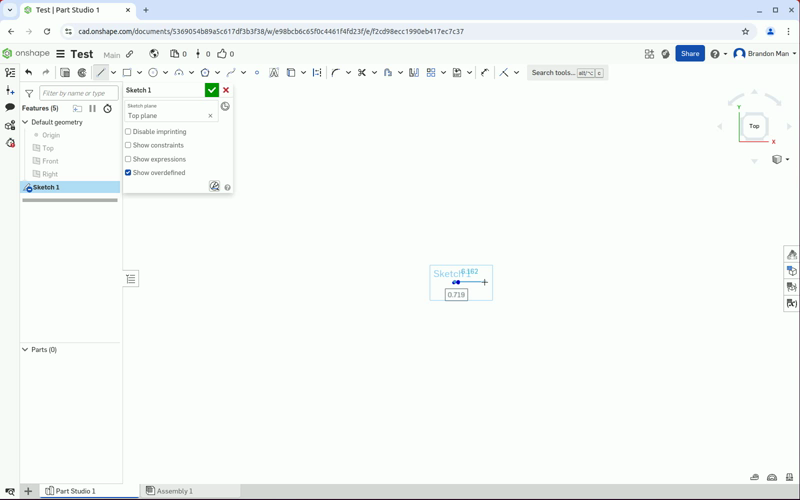
mouse_move(454, 278)
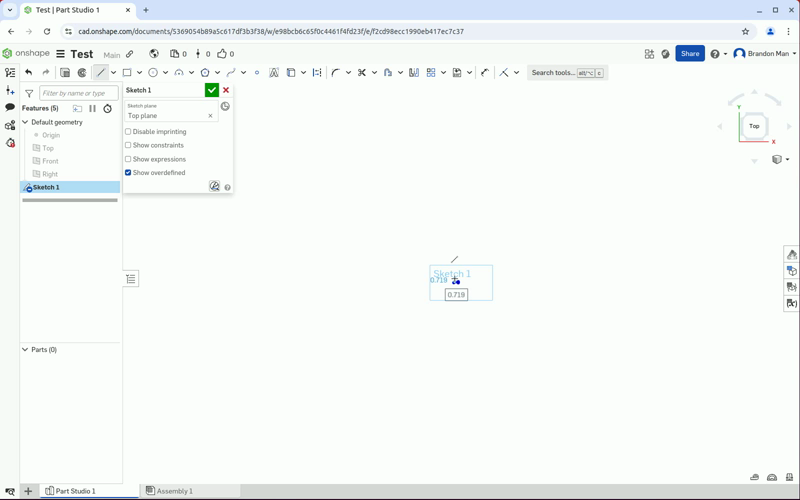
scroll(6)
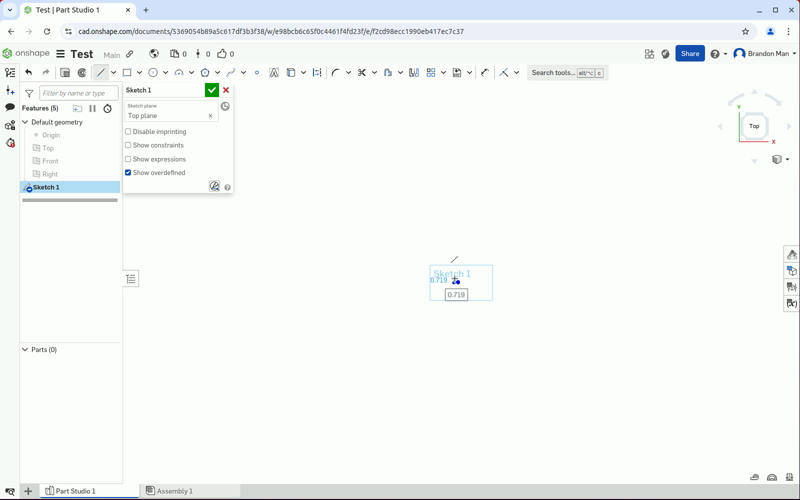
scroll(6)
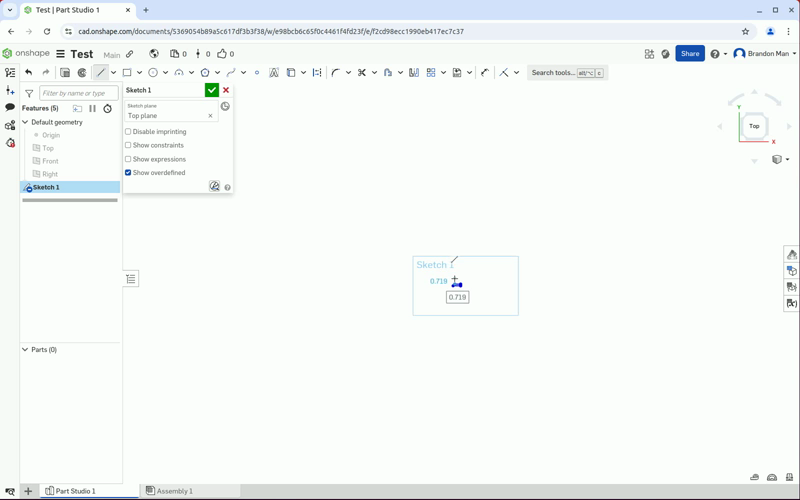
scroll(6)
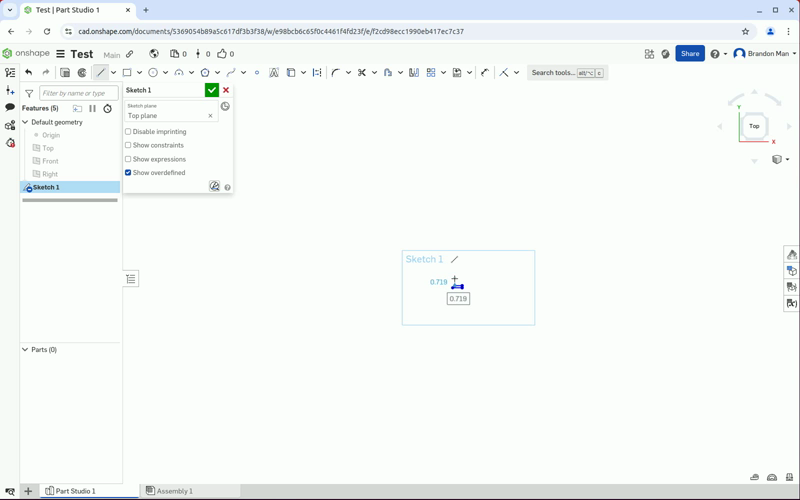
scroll(6)
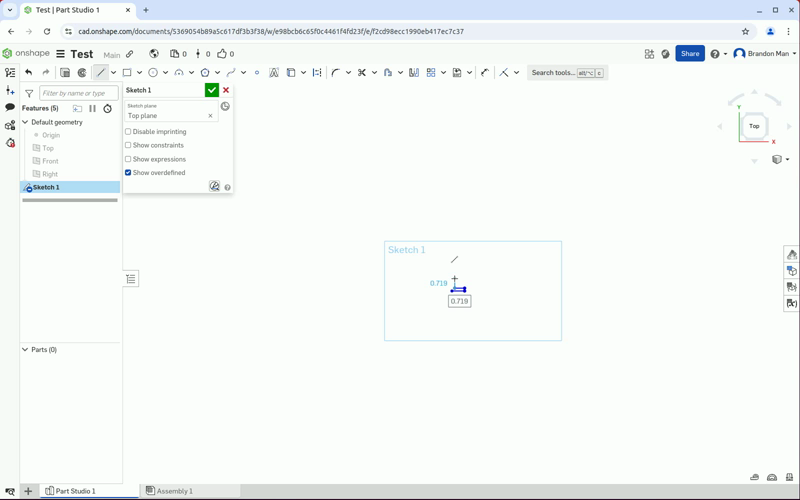
scroll(6)
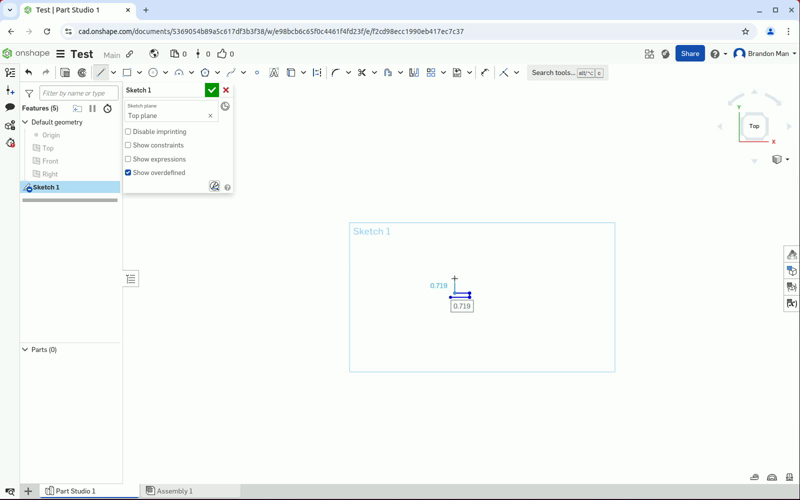
scroll(6)
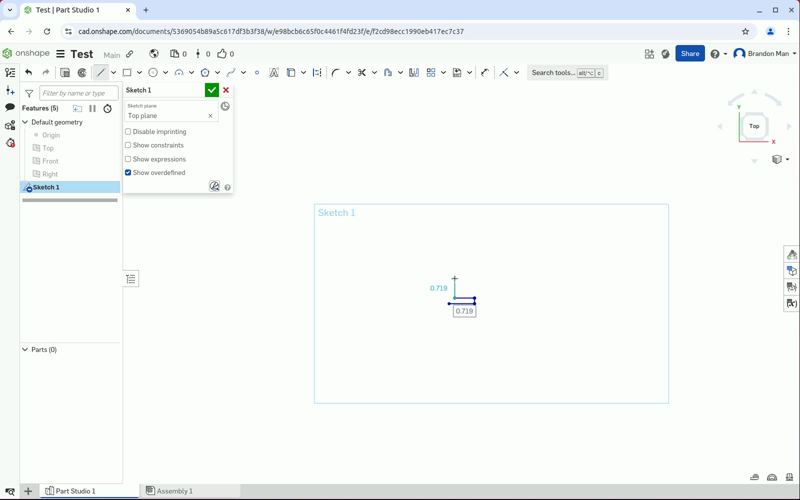
scroll(6)
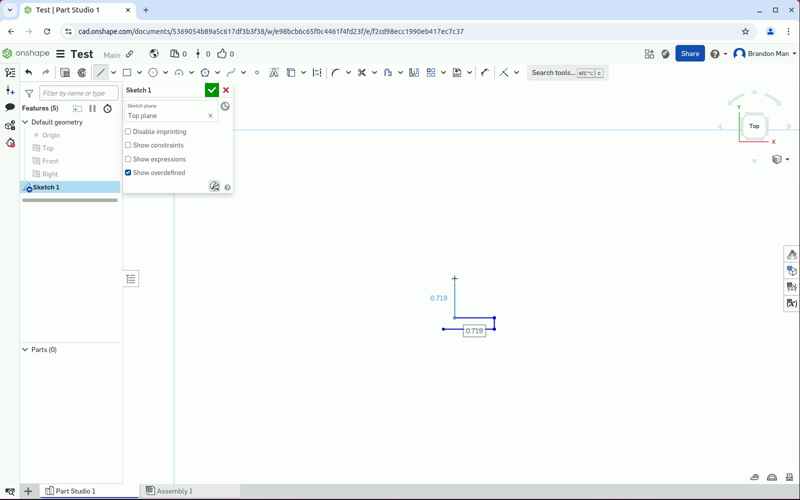
click(454, 278)
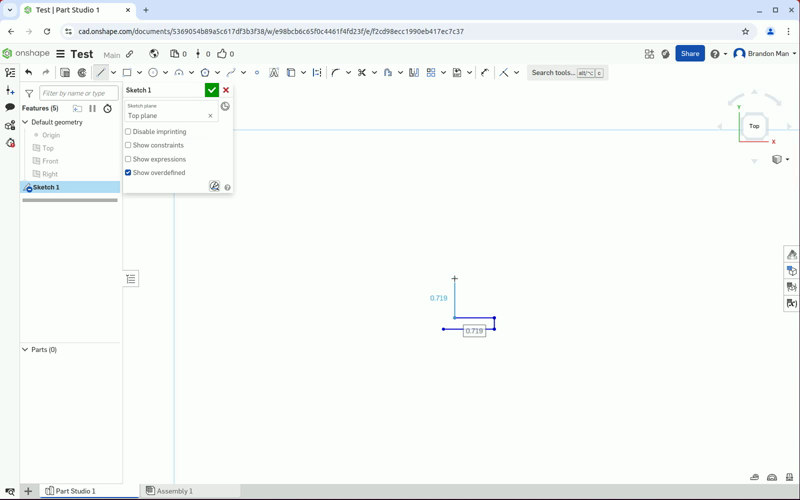
scroll(-6)
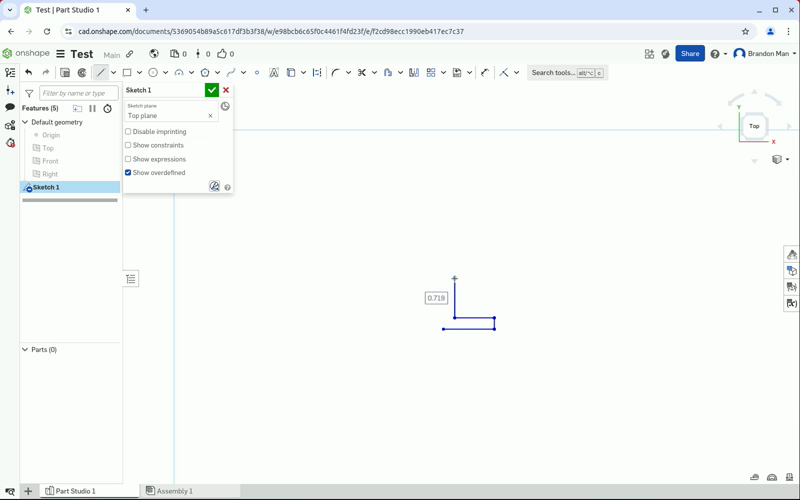
scroll(-6)
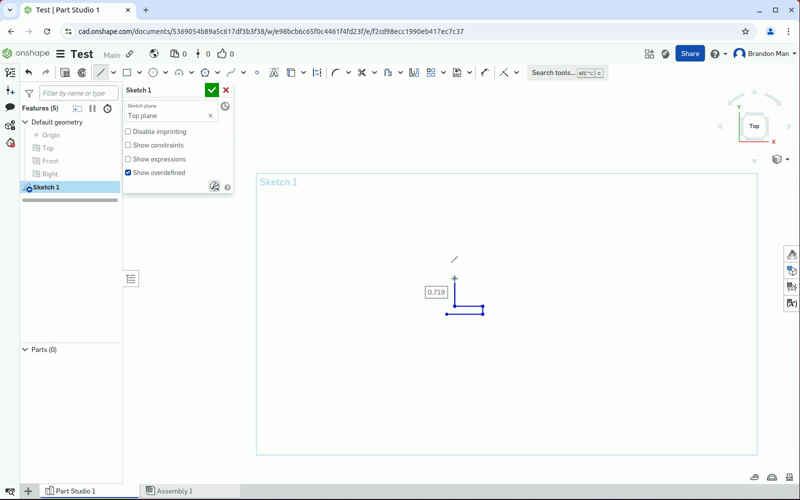
scroll(-6)
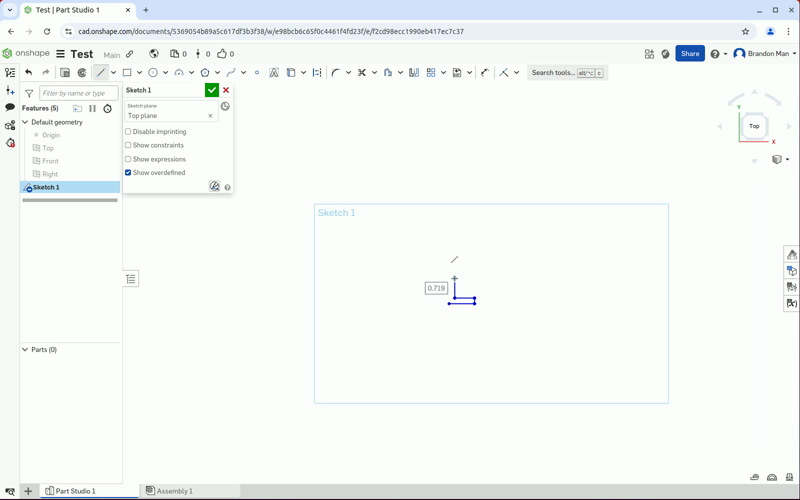
scroll(-6)
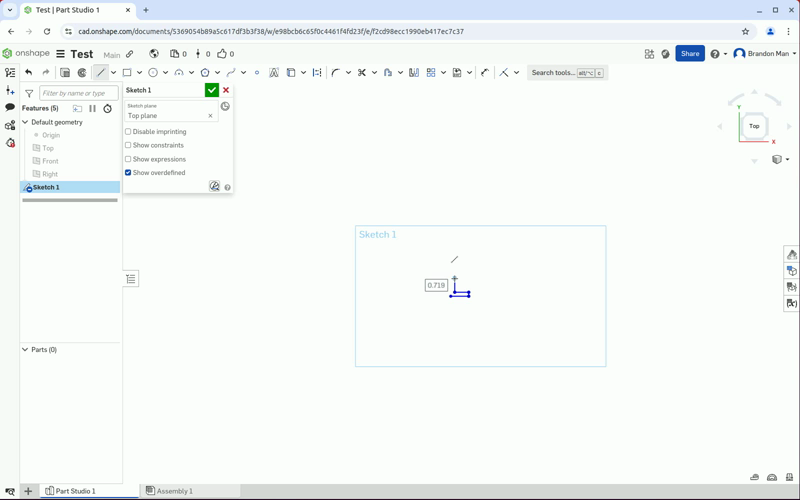
scroll(-6)
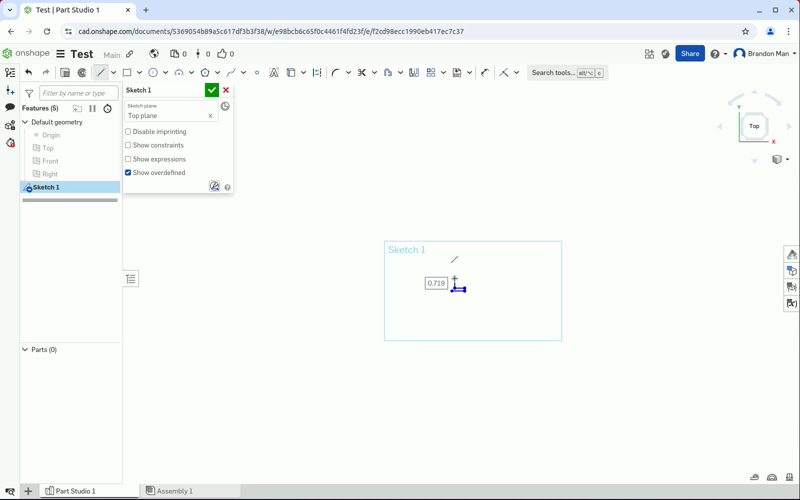
scroll(-6)
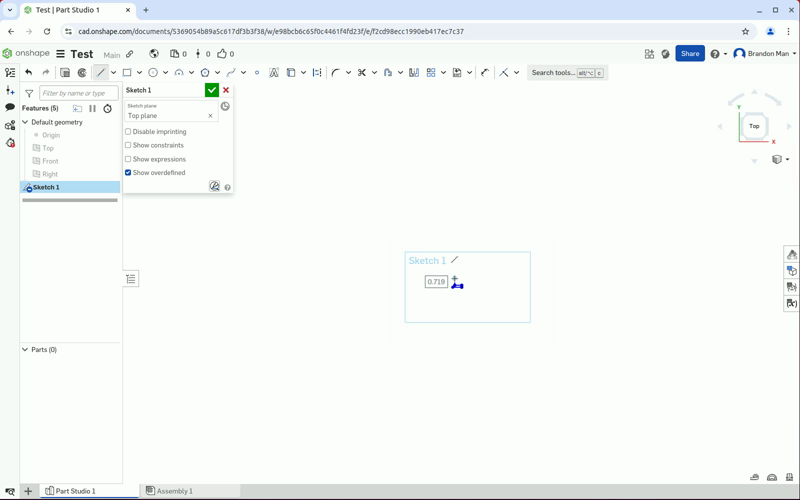
scroll(-6)
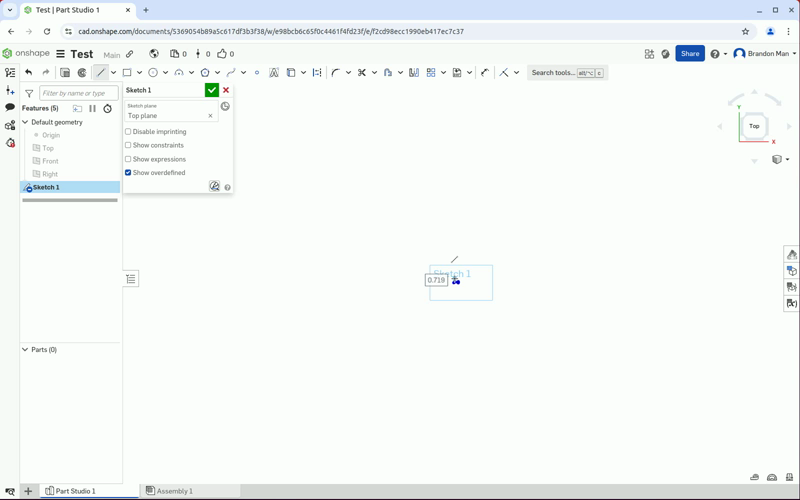
key_up(shift)
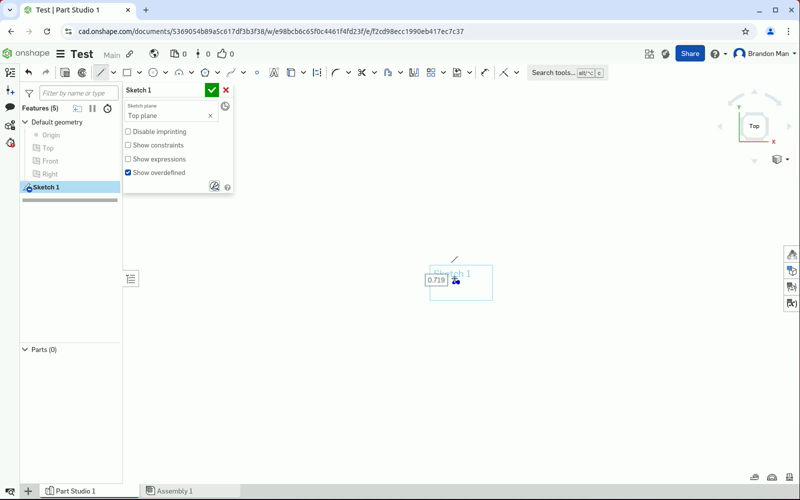
key_down(shift)
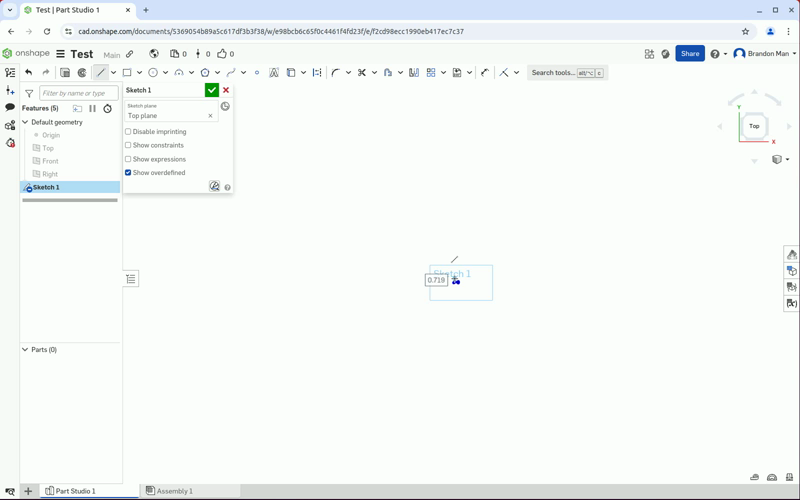
mouse_move(484, 278)
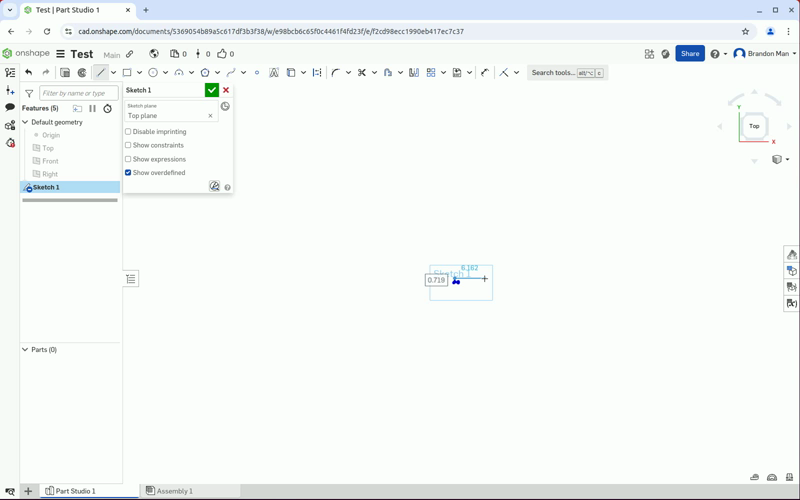
mouse_move(453, 278)
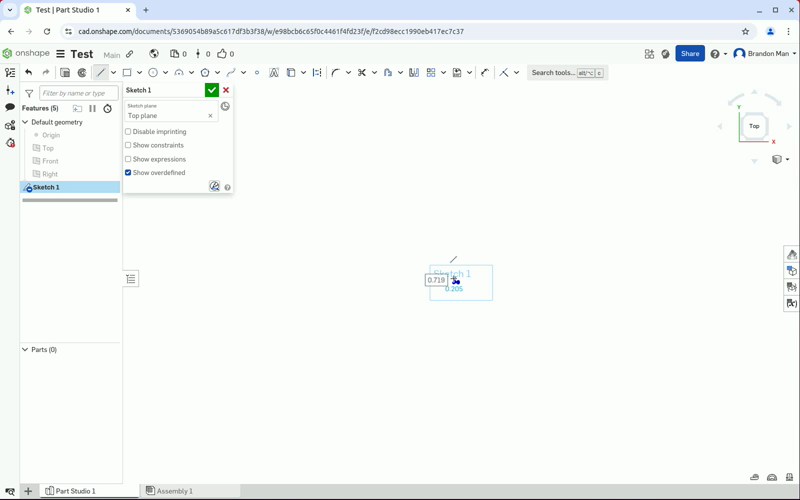
scroll(6)
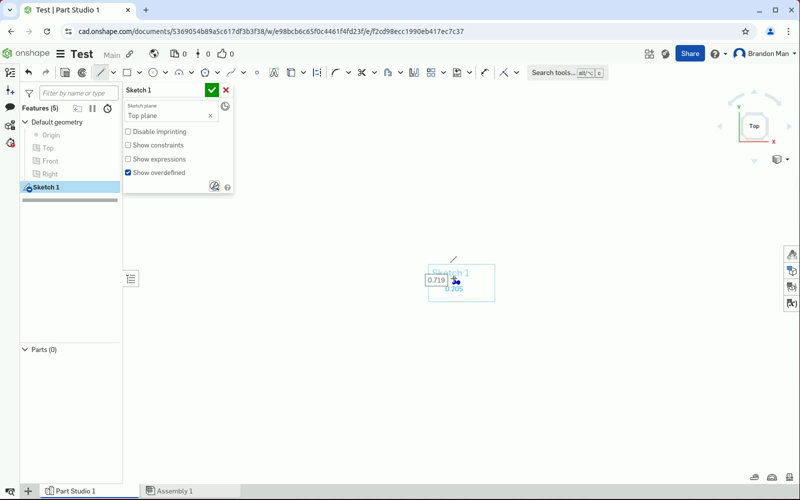
scroll(6)
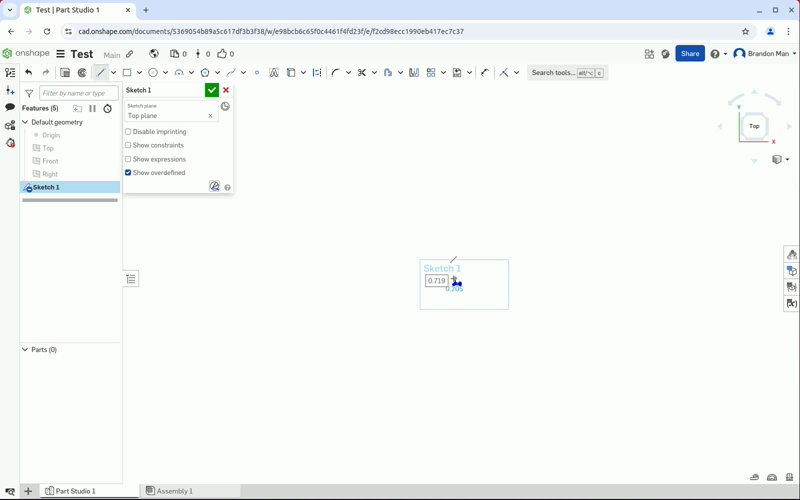
scroll(6)
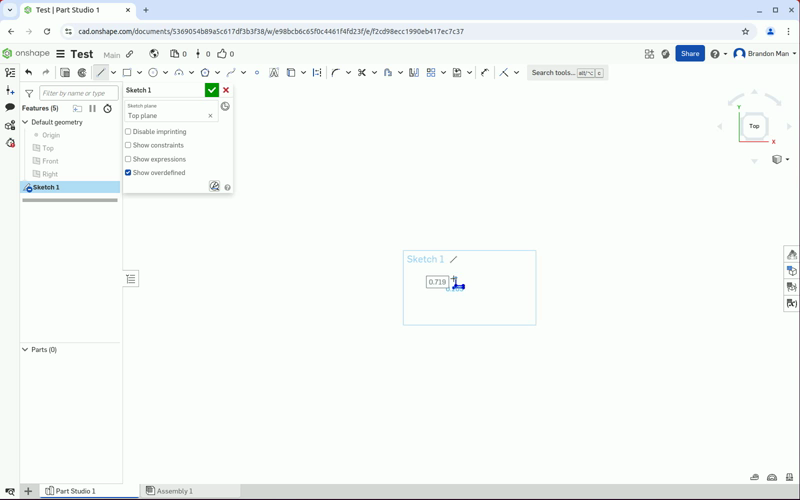
scroll(6)
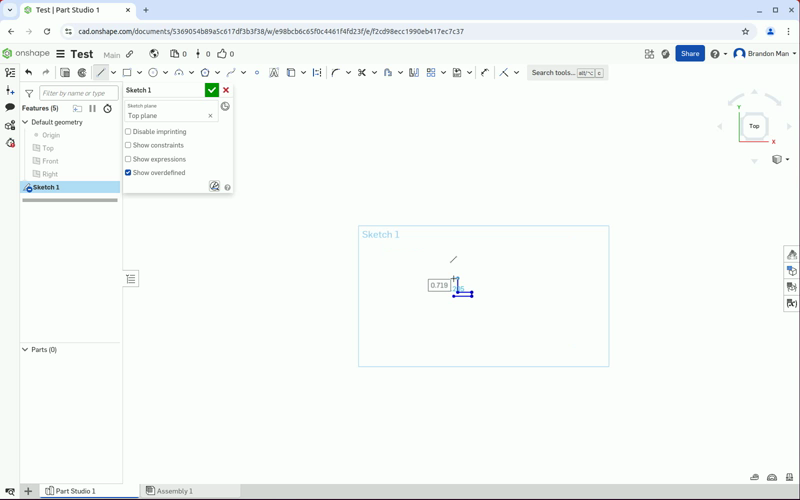
scroll(6)
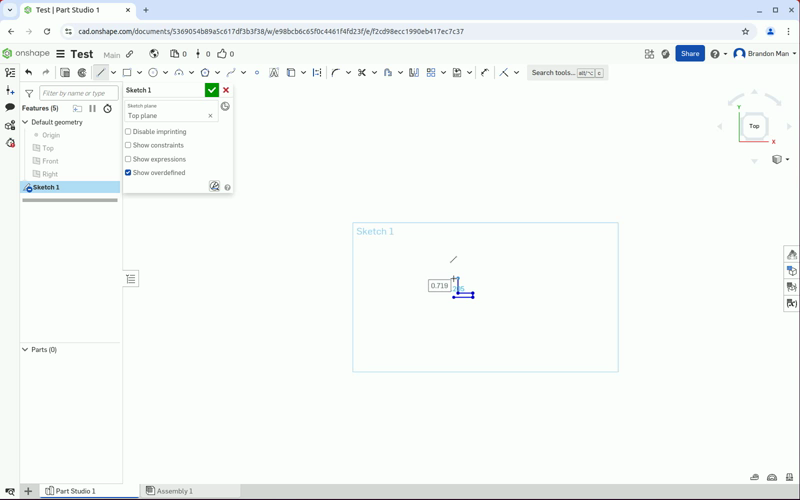
scroll(6)
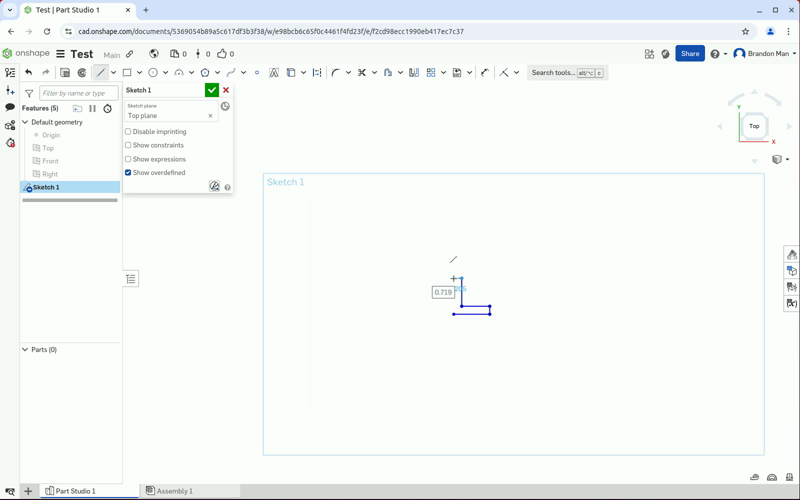
scroll(6)
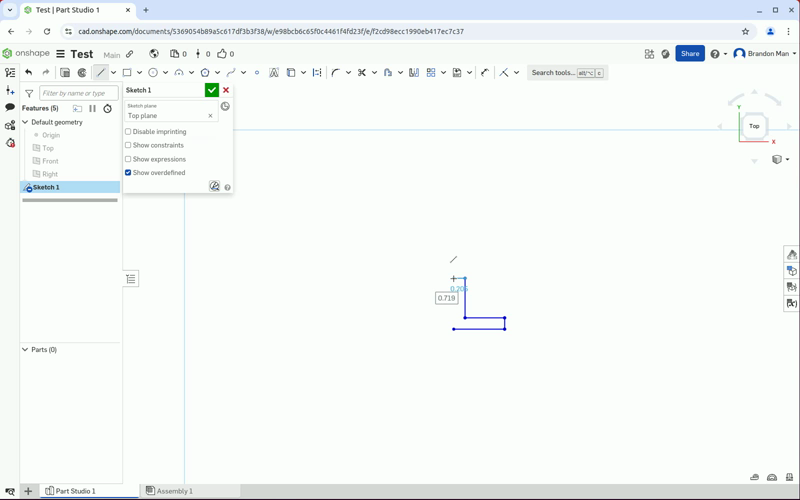
click(453, 278)
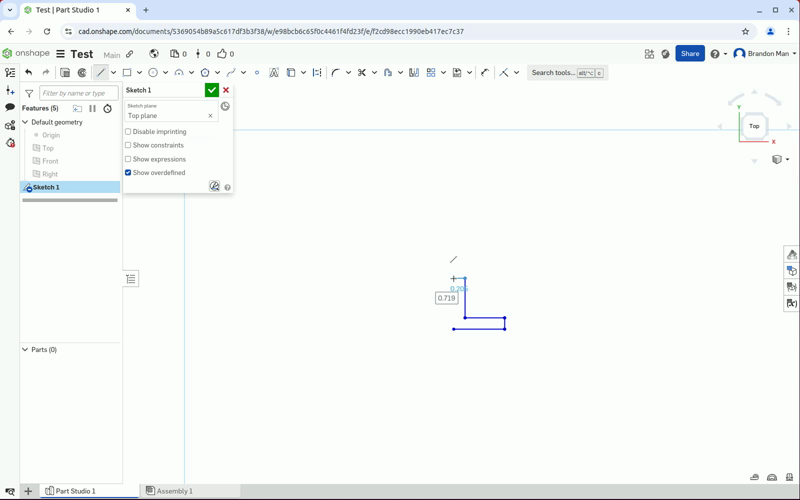
scroll(-6)
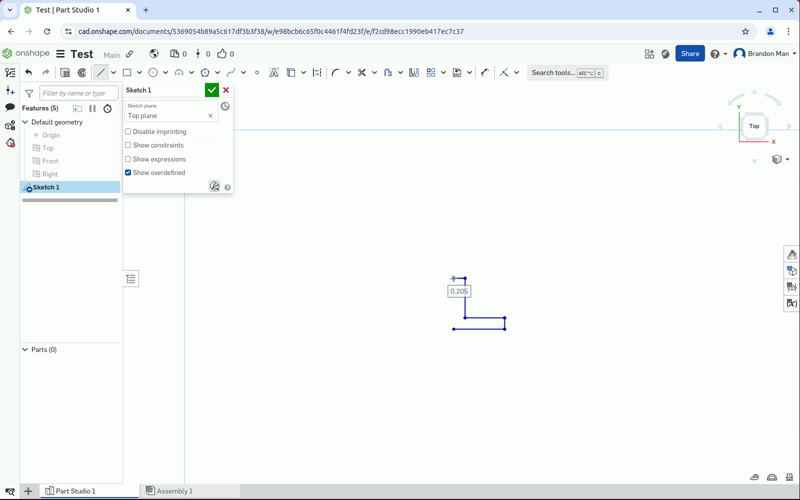
scroll(-6)
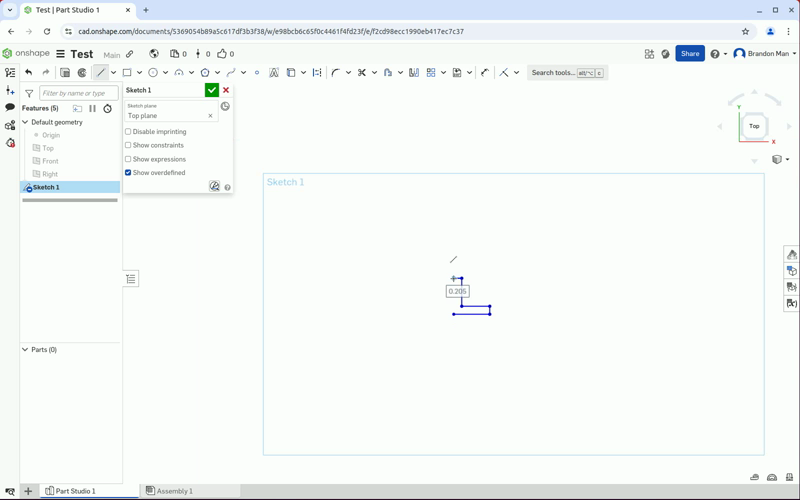
scroll(-6)
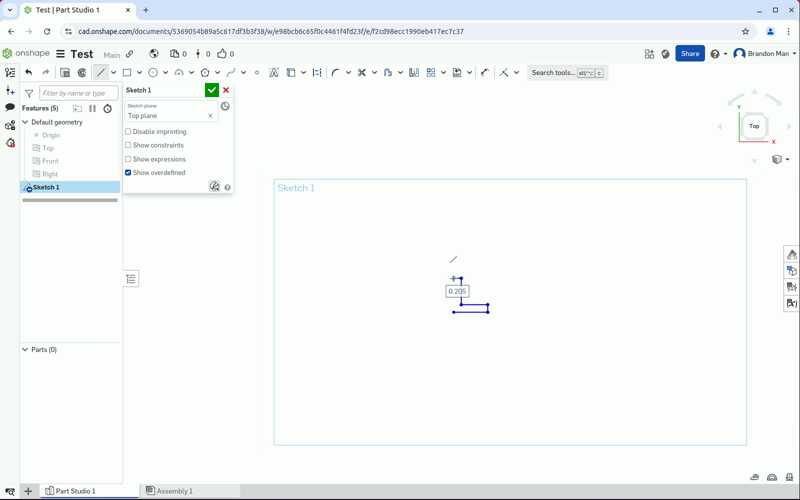
scroll(-6)
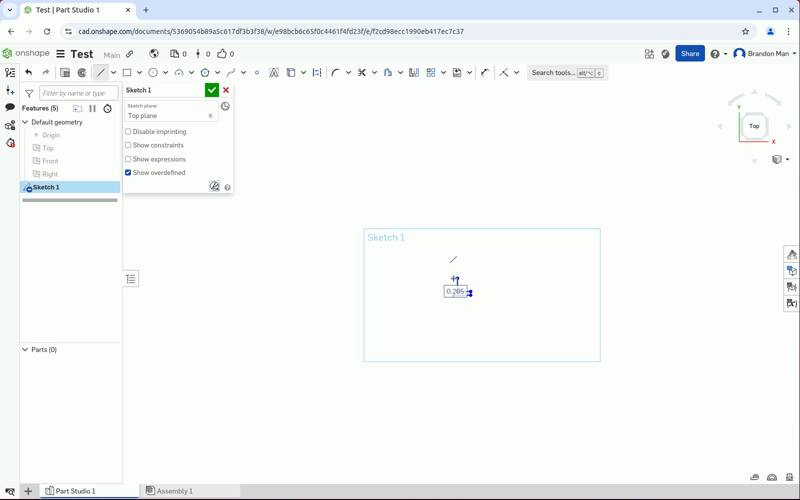
scroll(-6)
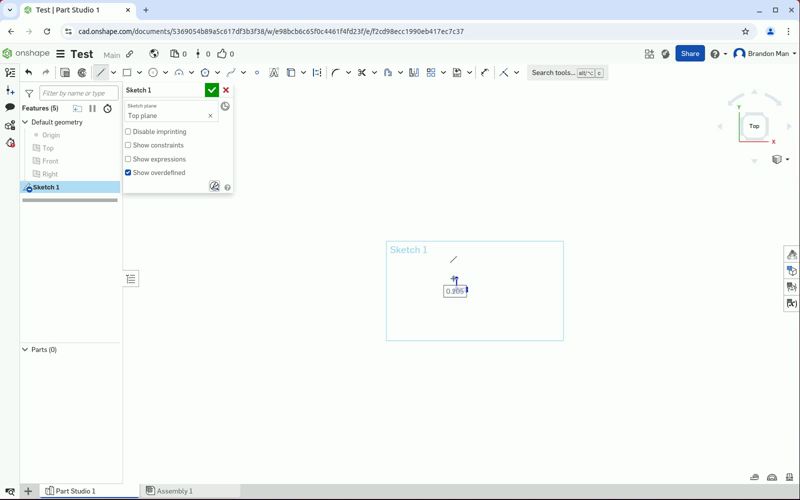
scroll(-6)
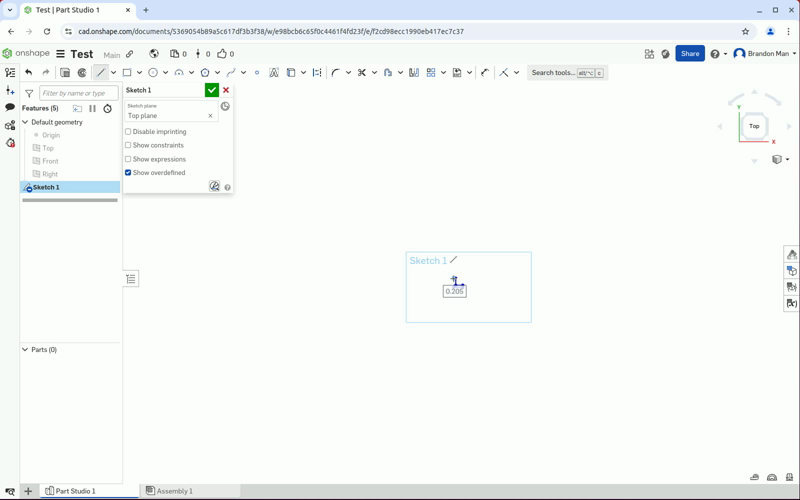
scroll(-6)
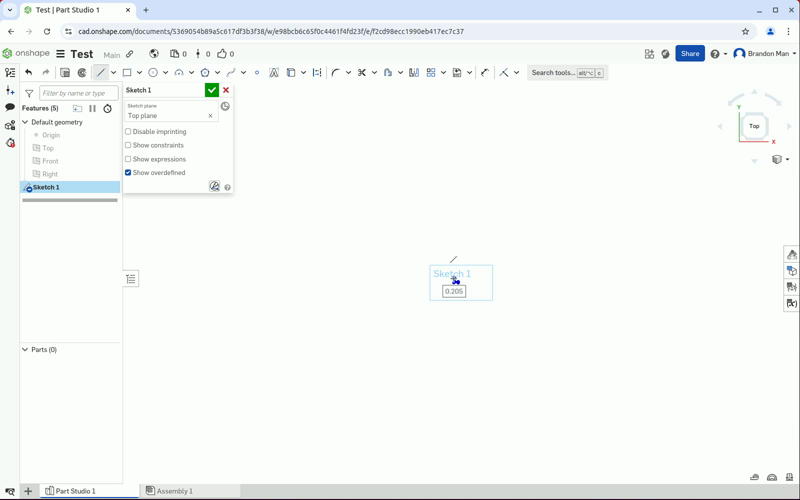
key_up(shift)
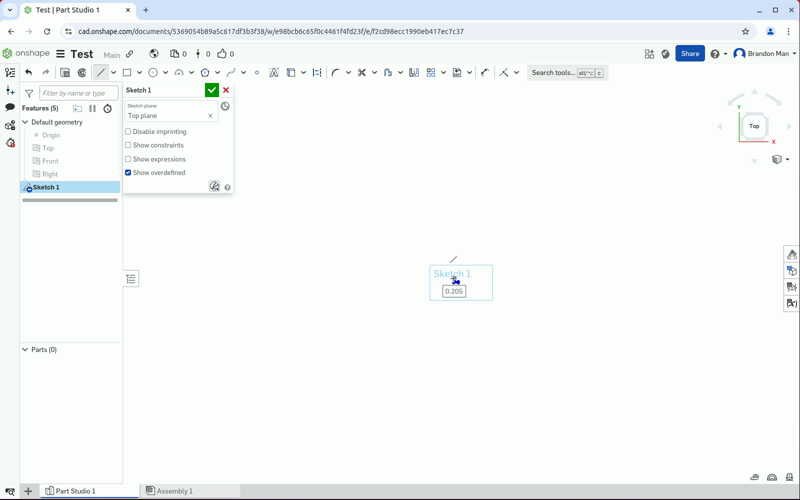
mouse_move(483, 278)
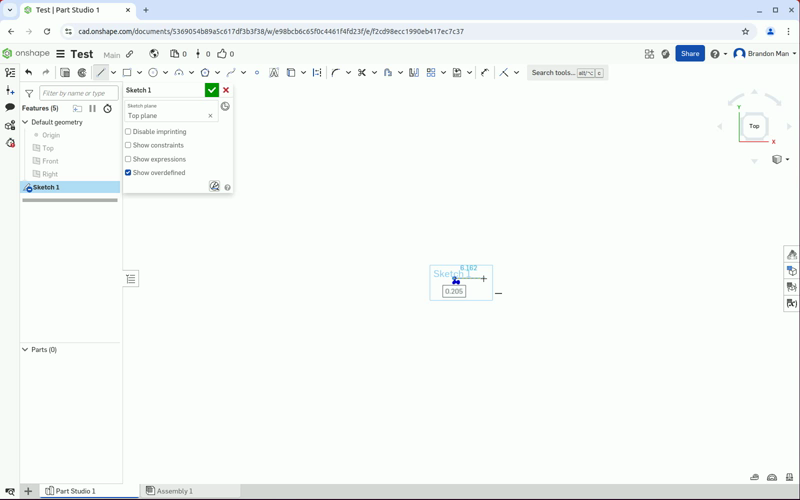
key_down(shift)
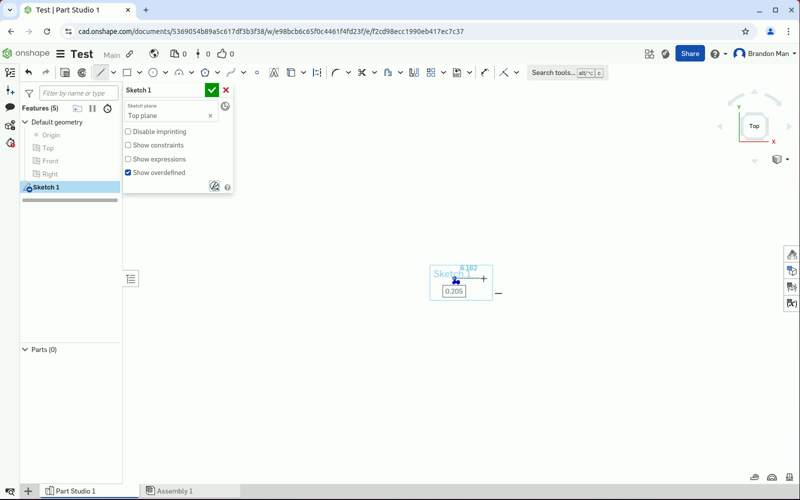
mouse_move(453, 282)
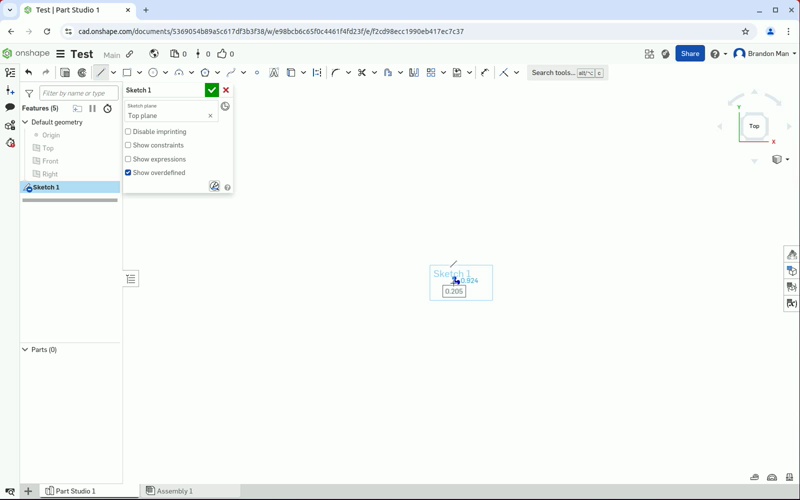
scroll(6)
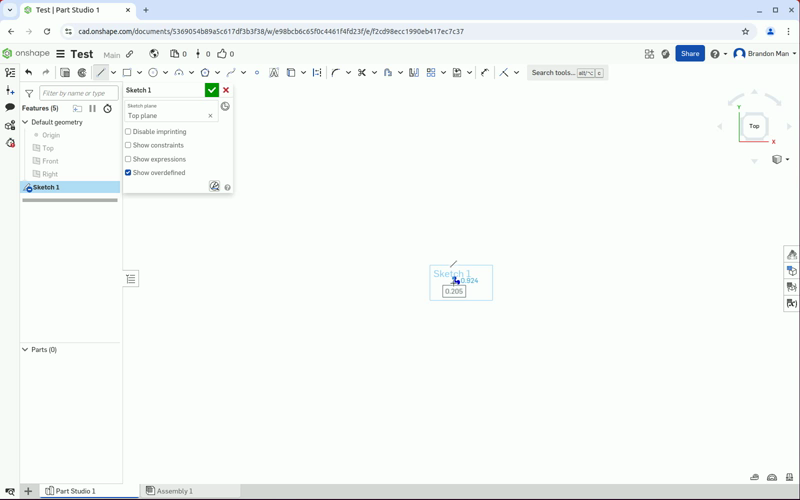
scroll(6)
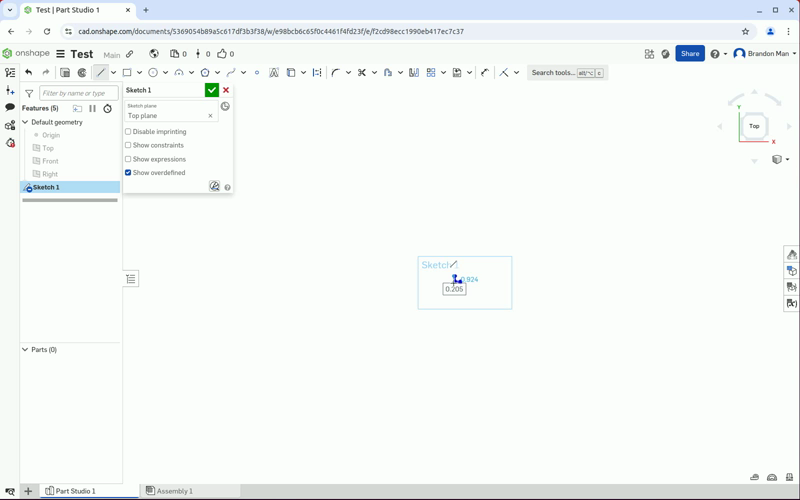
scroll(6)
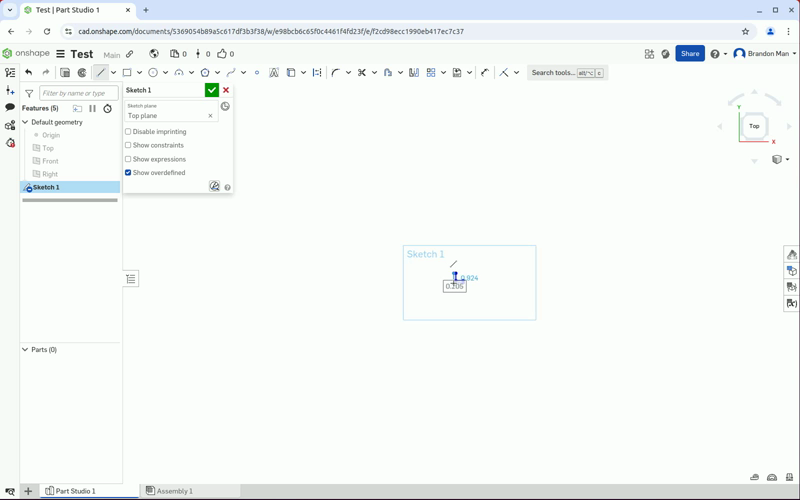
scroll(6)
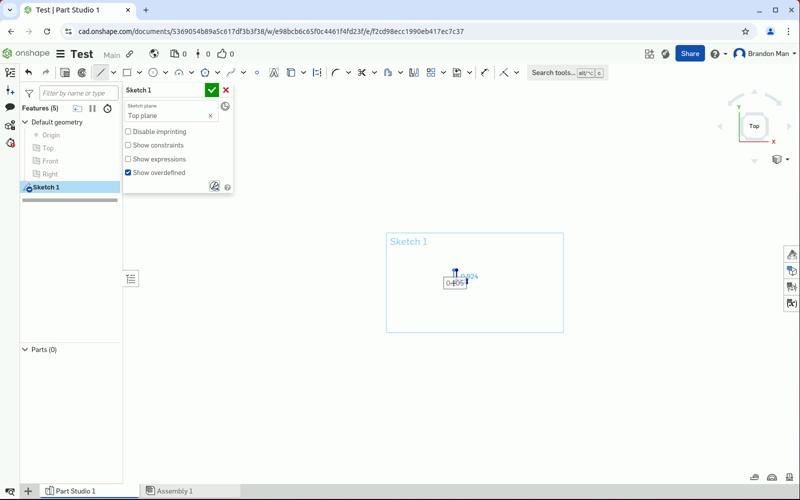
scroll(6)
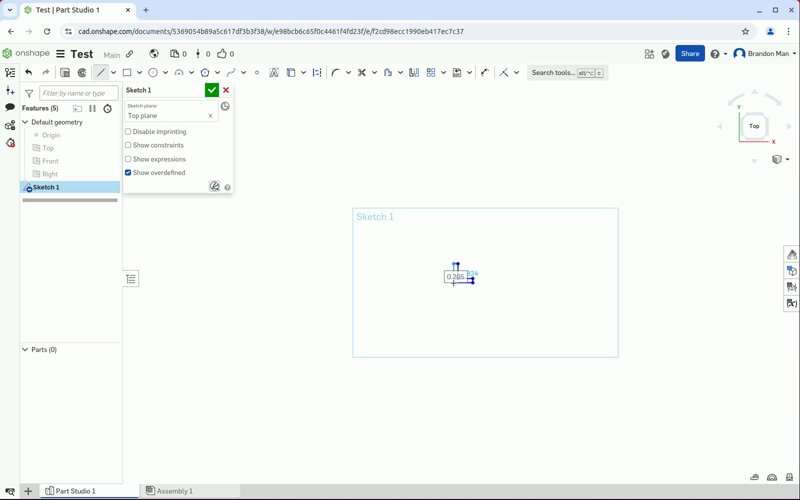
scroll(6)
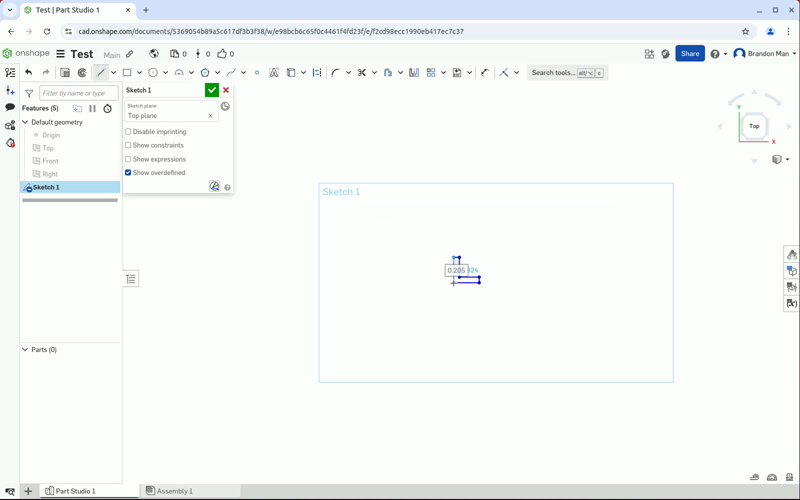
scroll(6)
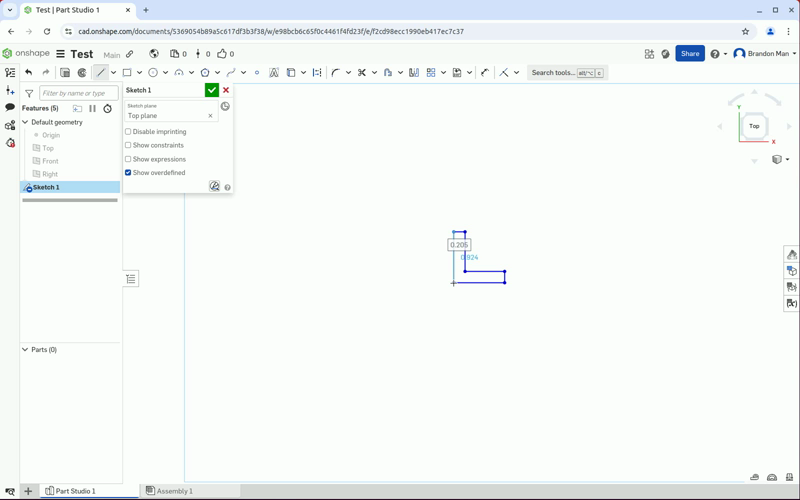
key_up(shift)
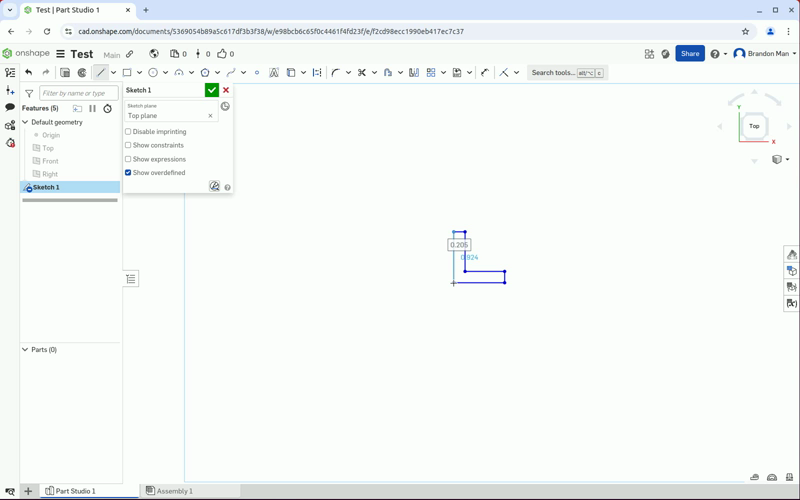
click(453, 282)
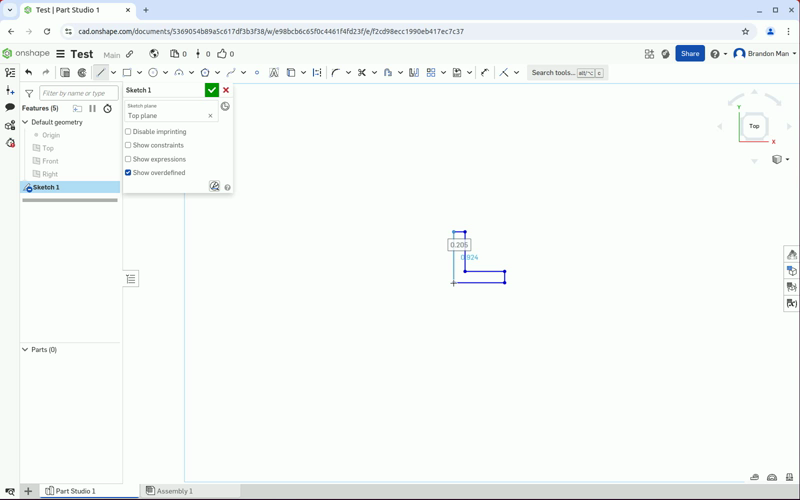
scroll(-6)
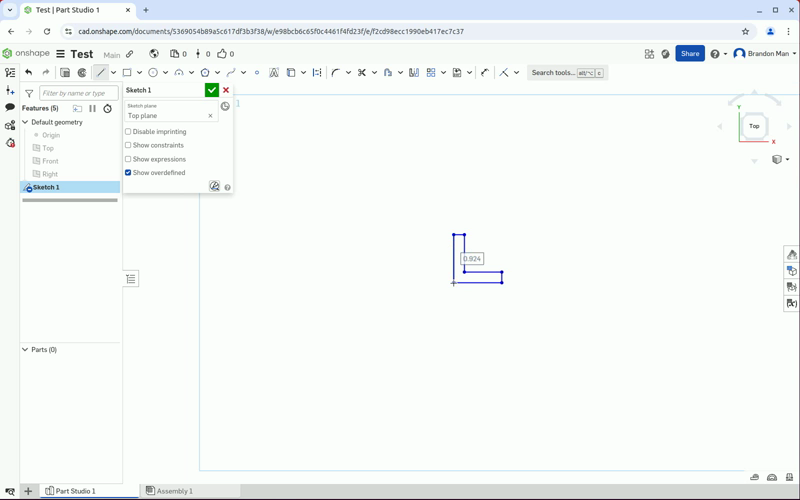
scroll(-6)
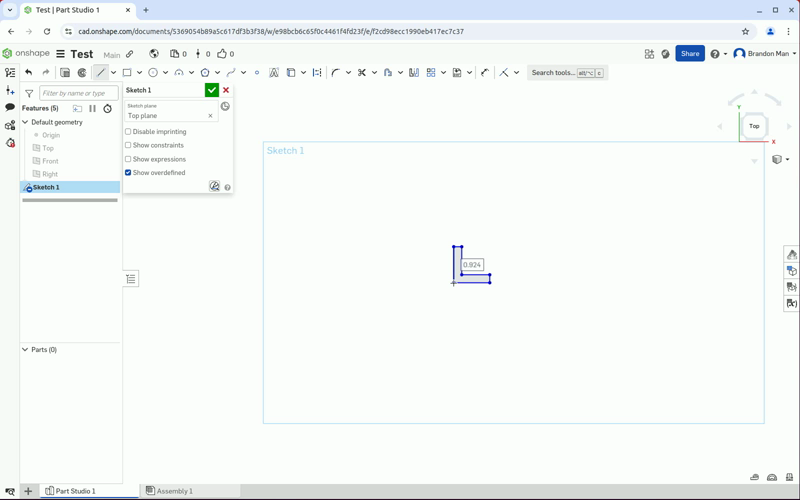
scroll(-6)
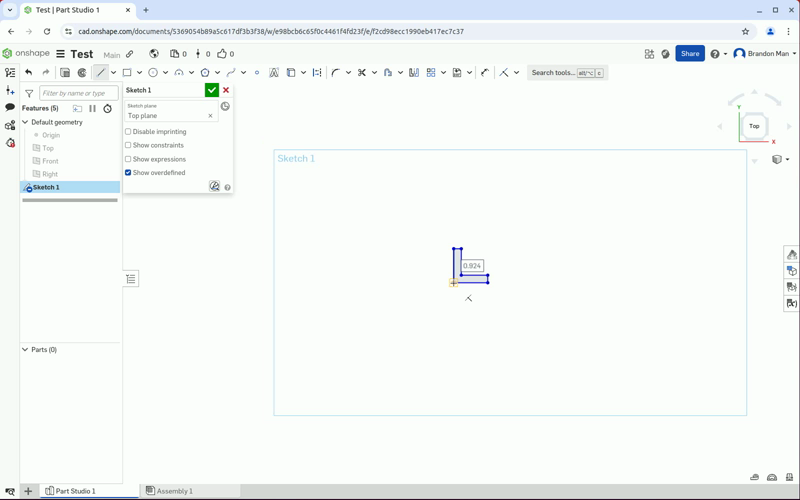
scroll(-6)
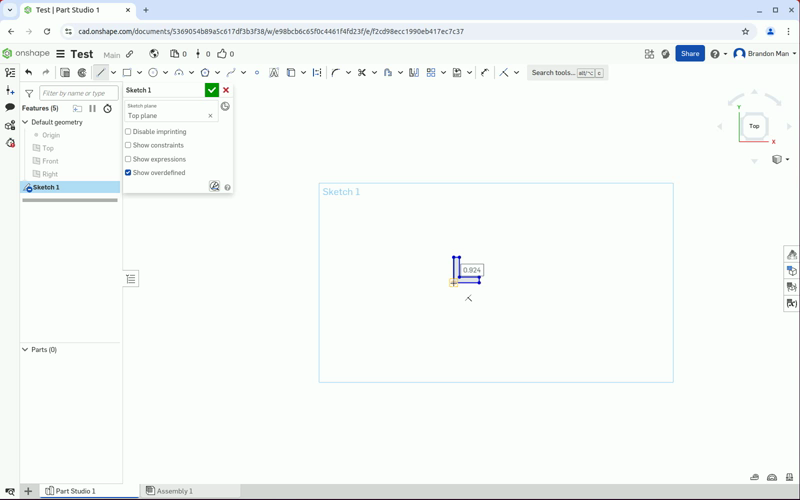
scroll(-6)
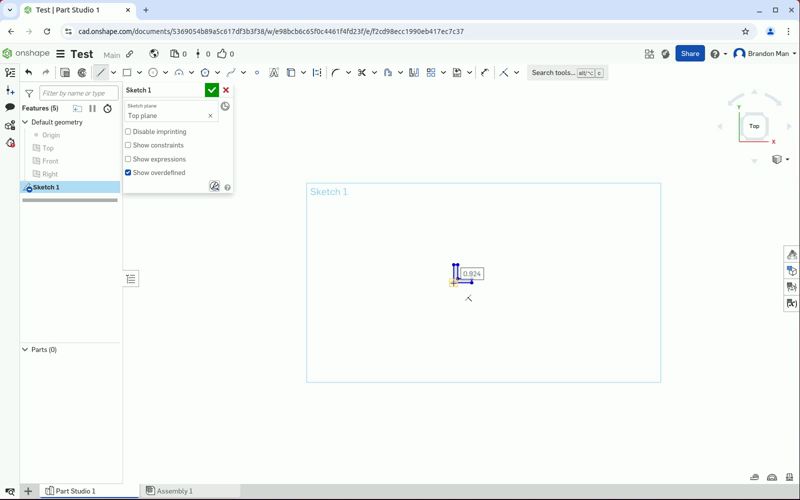
scroll(-6)
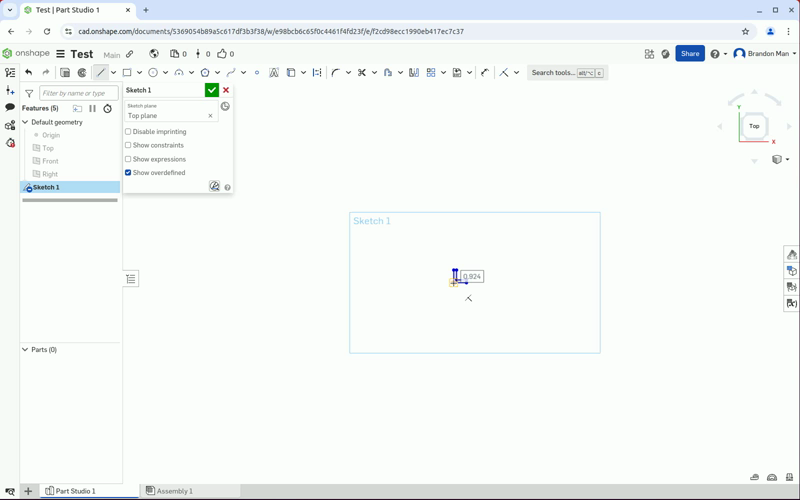
scroll(-6)
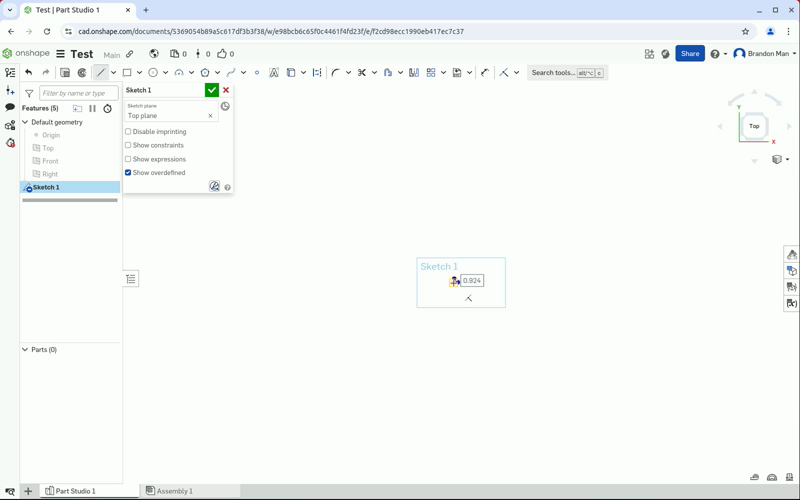
key(esc)
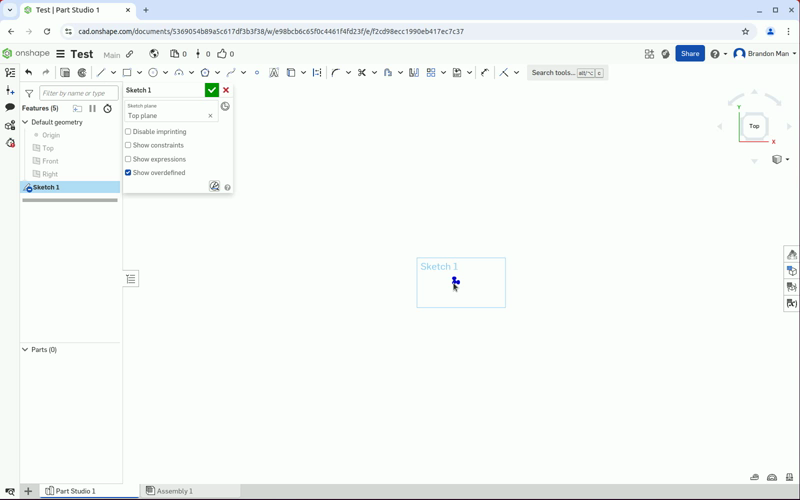
mouse_move(453, 280)
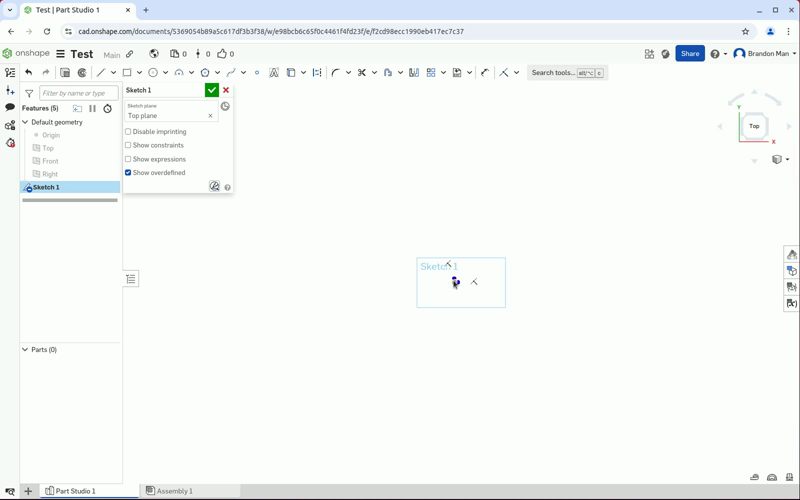
scroll(6)
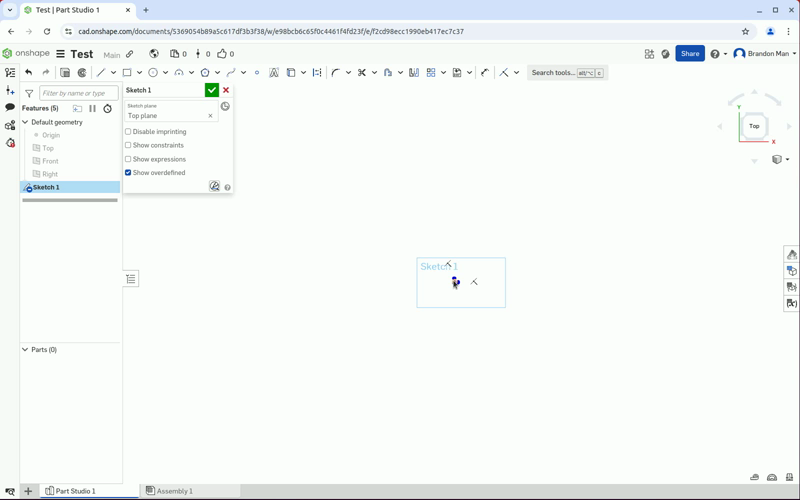
scroll(6)
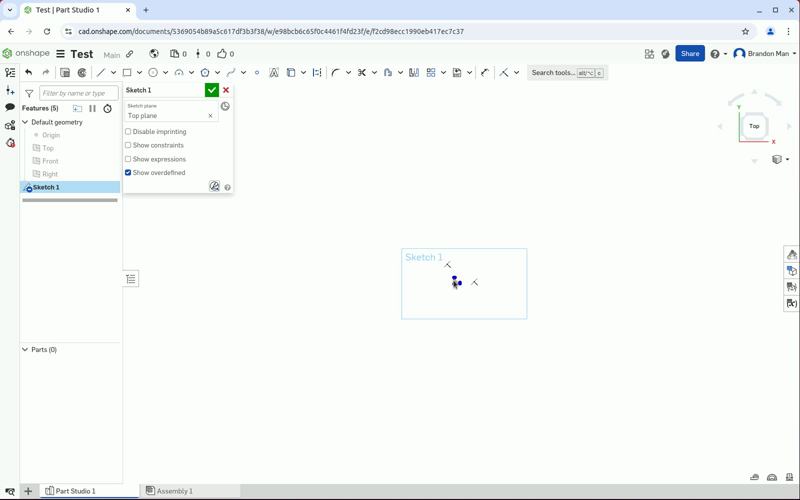
scroll(6)
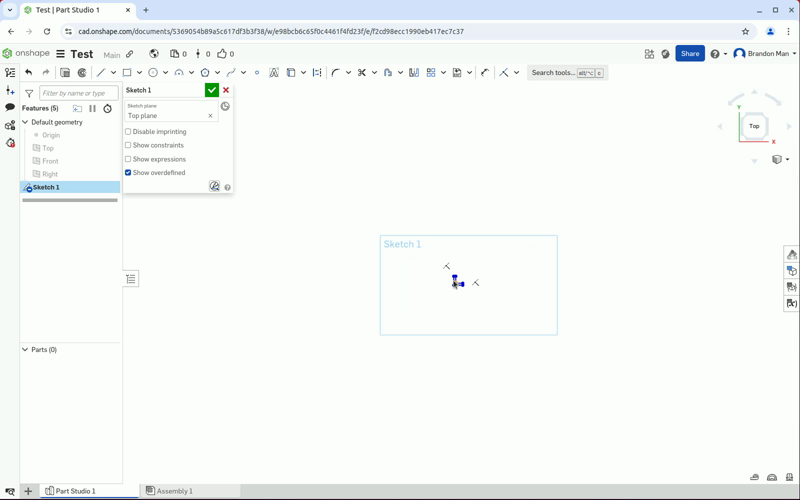
scroll(6)
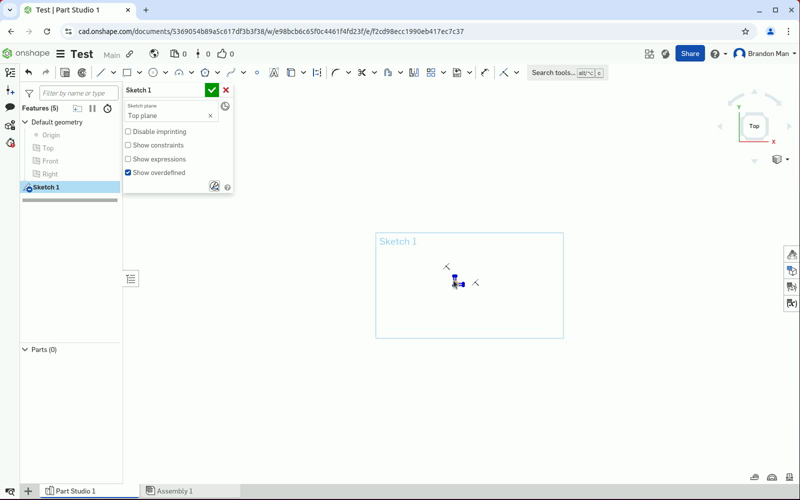
scroll(6)
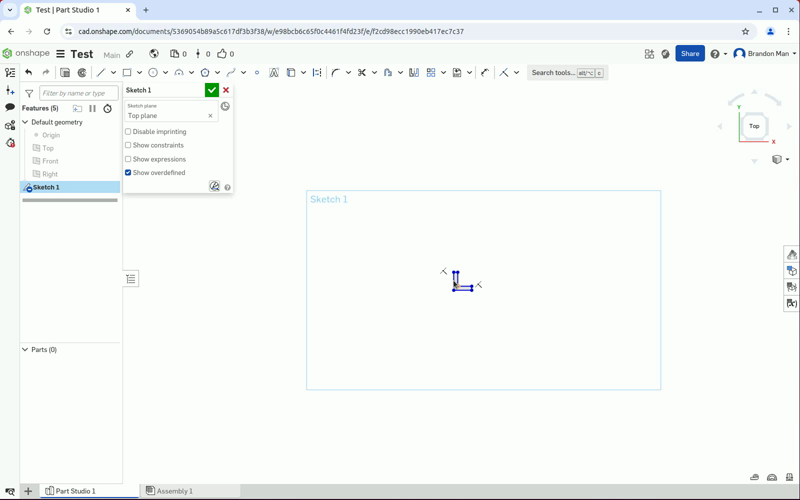
scroll(6)
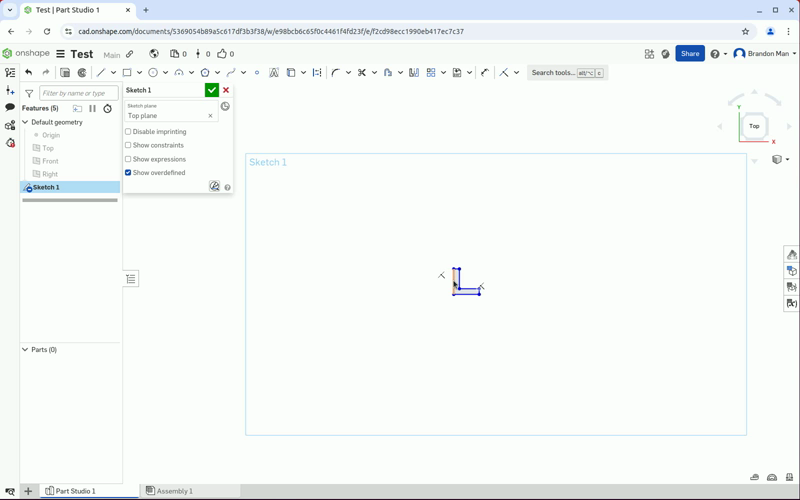
scroll(6)
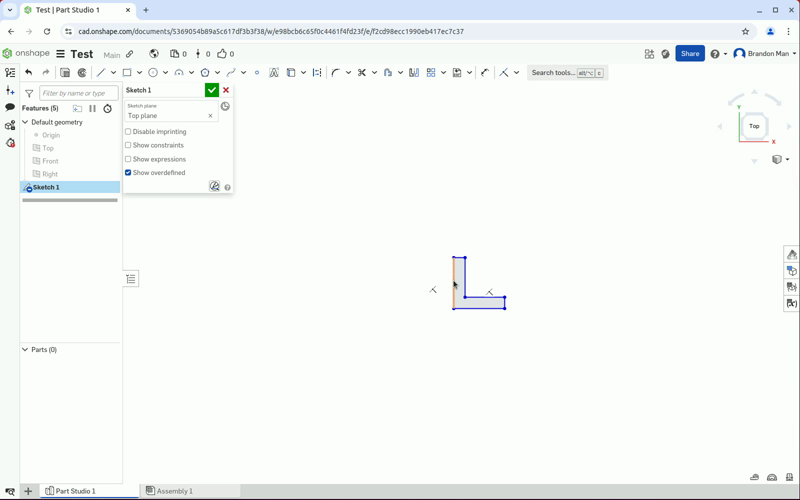
click(453, 280)
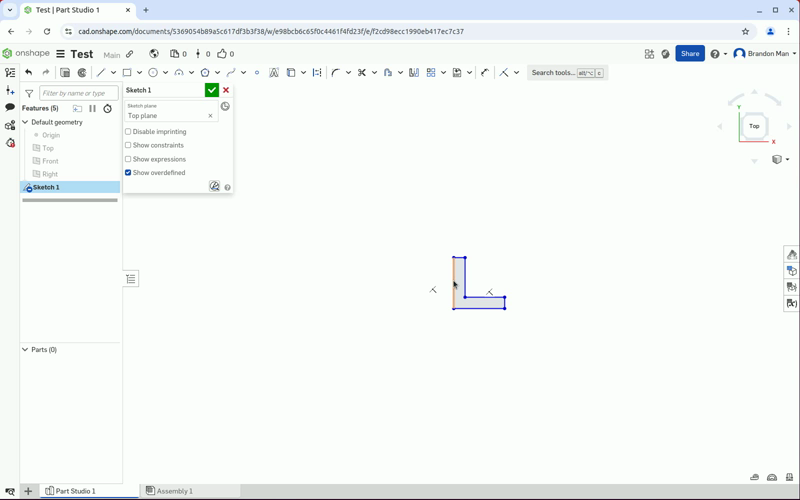
scroll(-6)
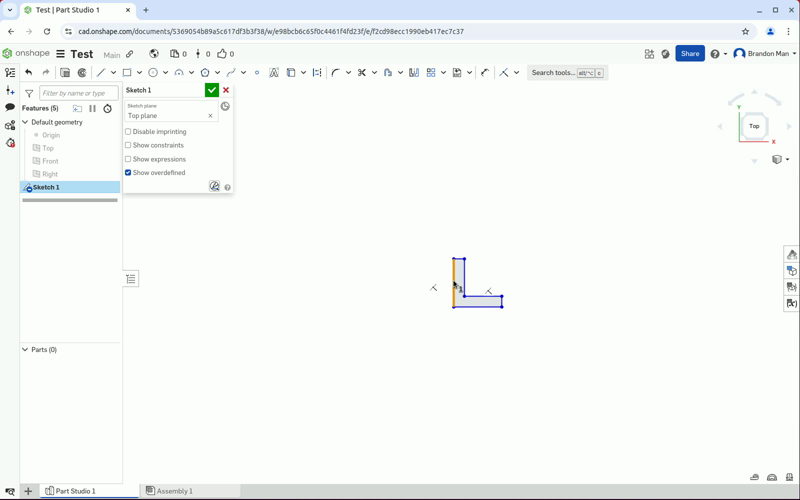
scroll(-6)
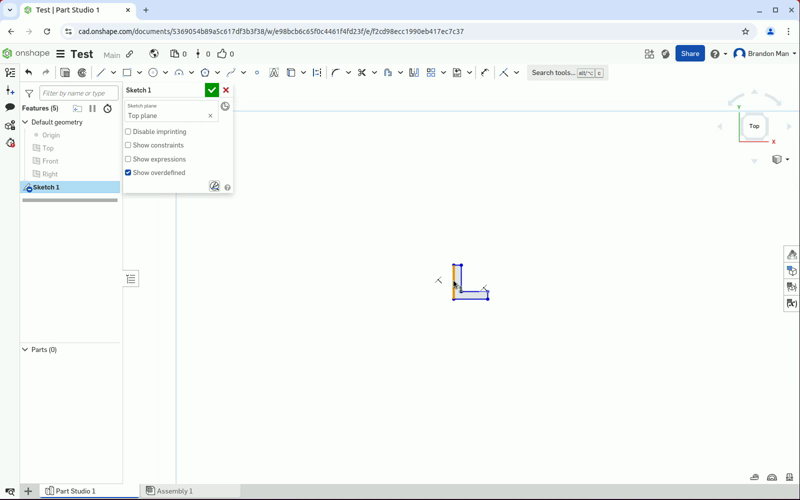
scroll(-6)
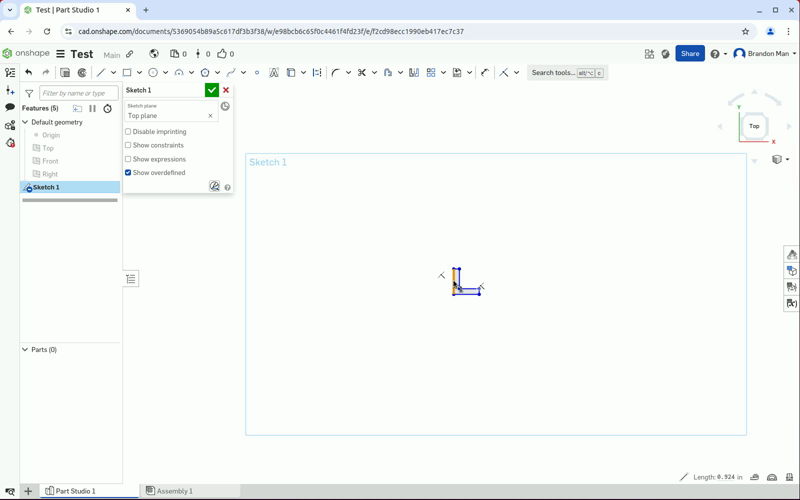
scroll(-6)
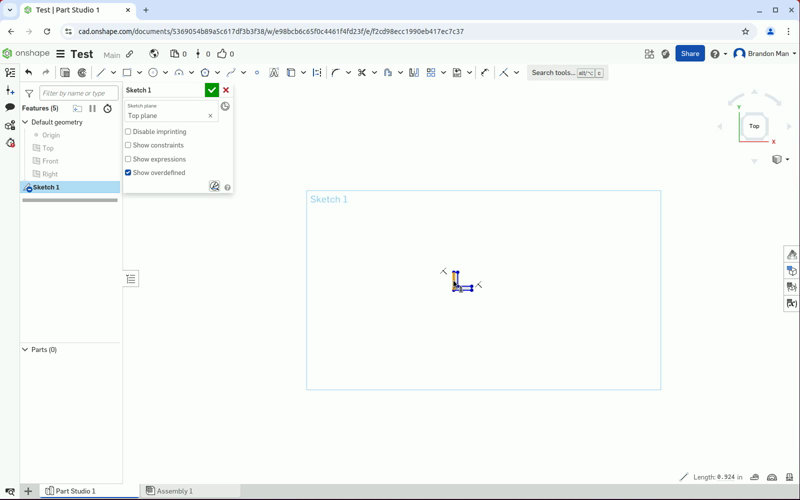
scroll(-6)
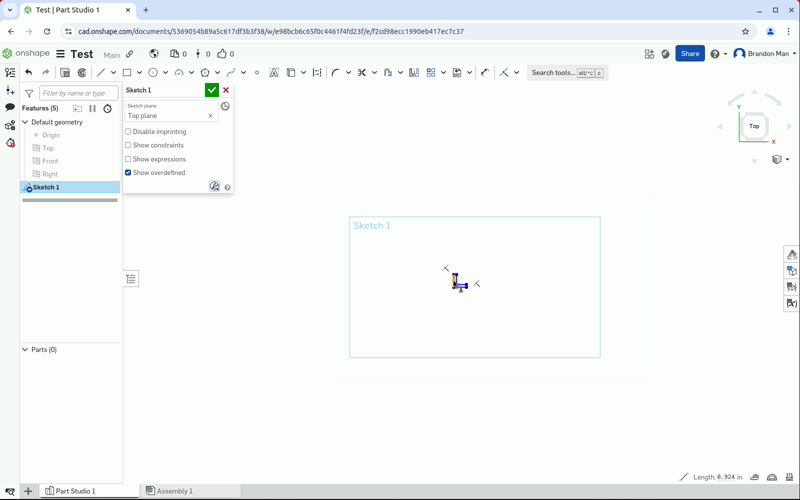
scroll(-6)
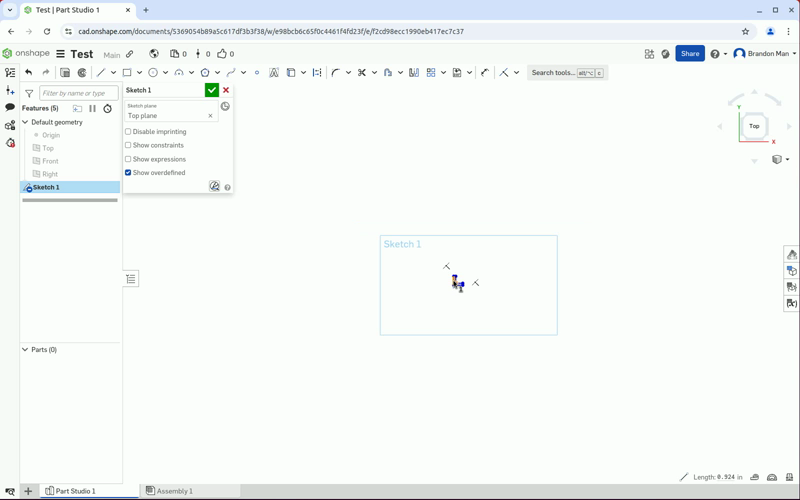
scroll(-6)
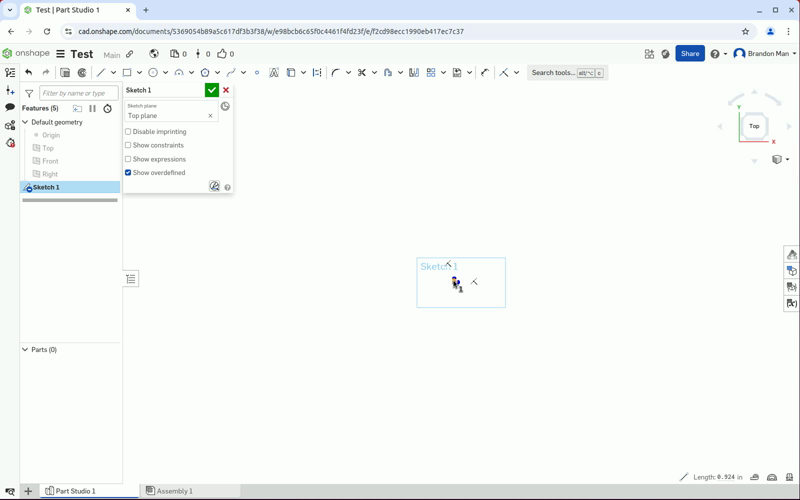
mouse_move(73, 352)
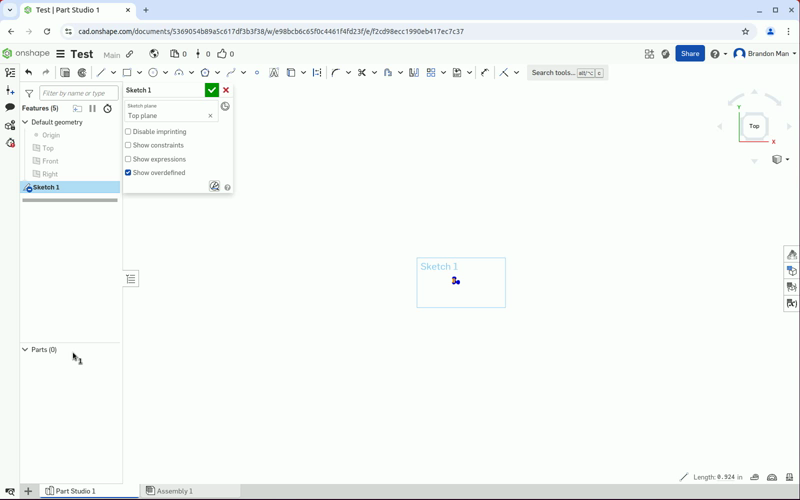
key(shift+y)
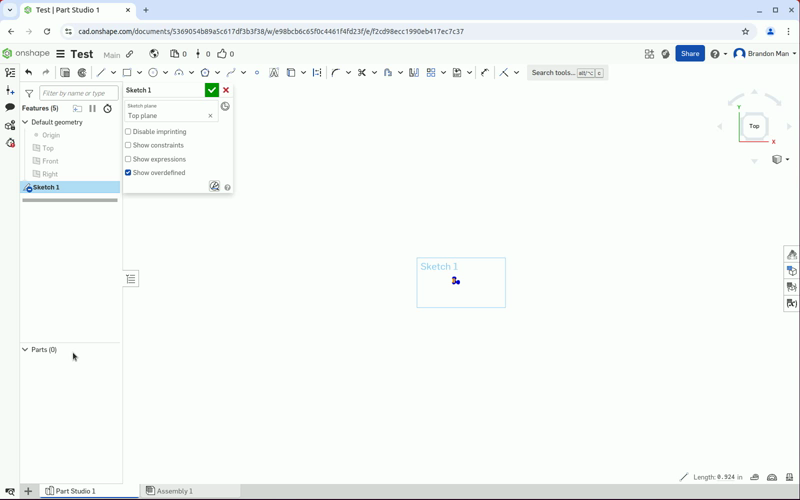
key(shift+e)
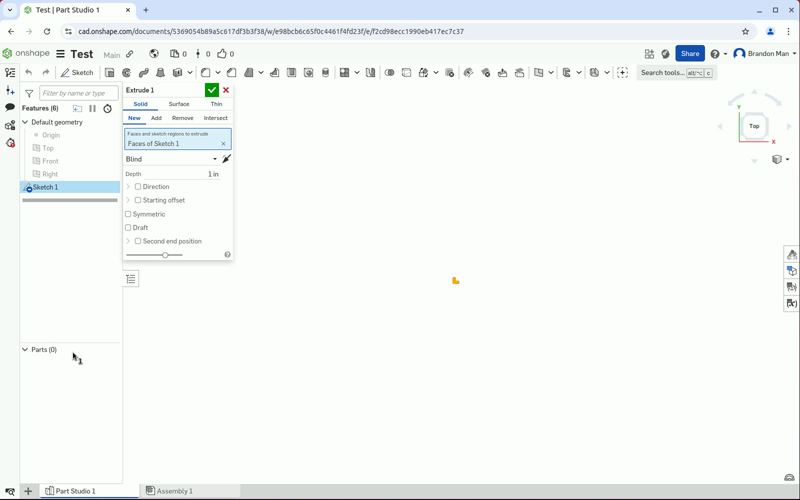
mouse_move(143, 106)
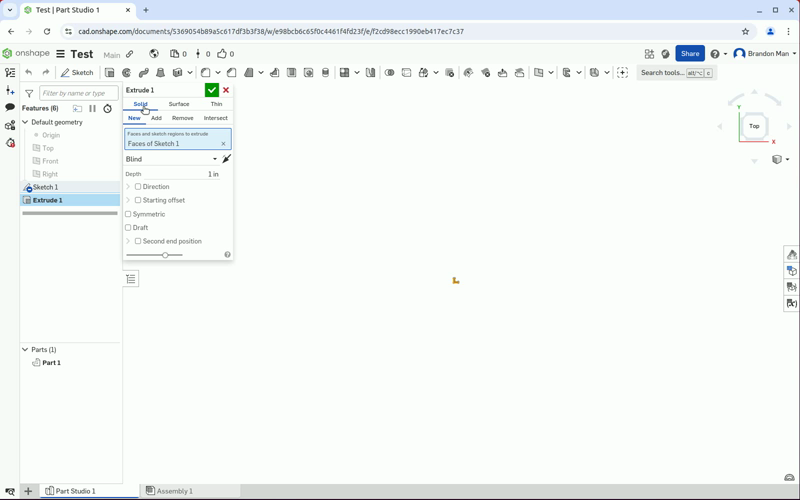
click(143, 106)
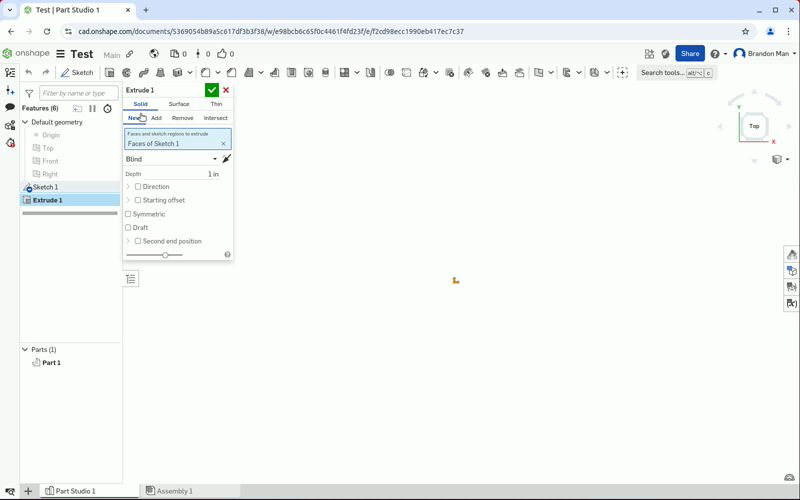
mouse_move(137, 120)
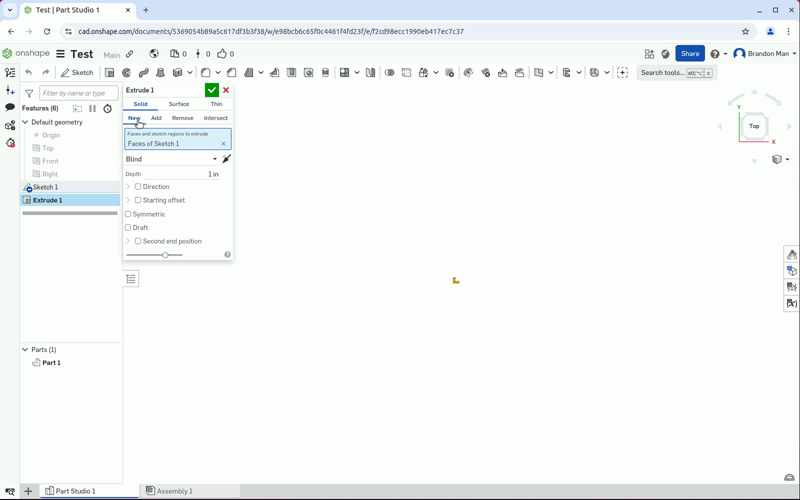
click(137, 120)
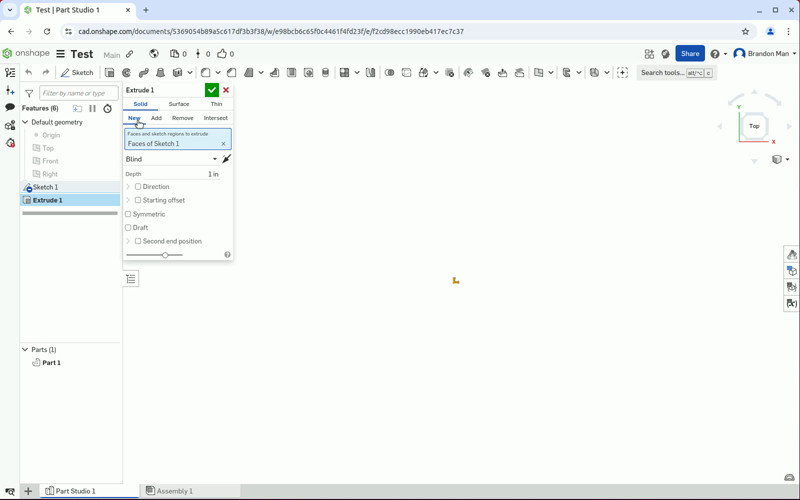
key(tab, 4)
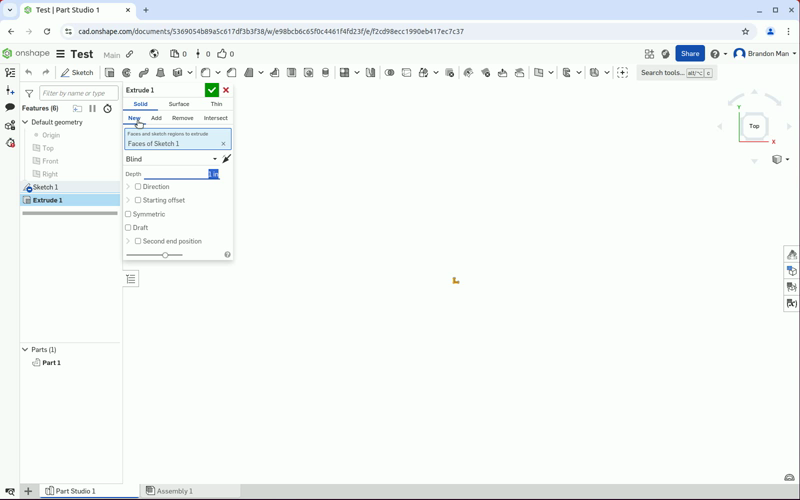
text(6.74)
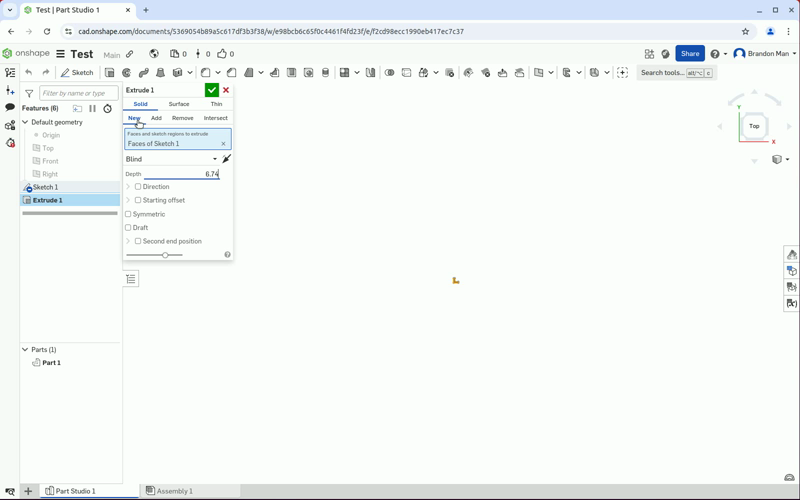
key(enter)
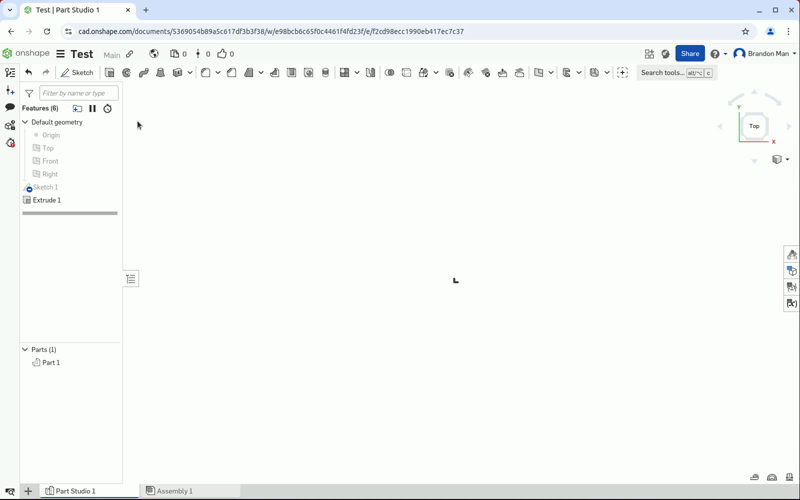
key(shift+h)
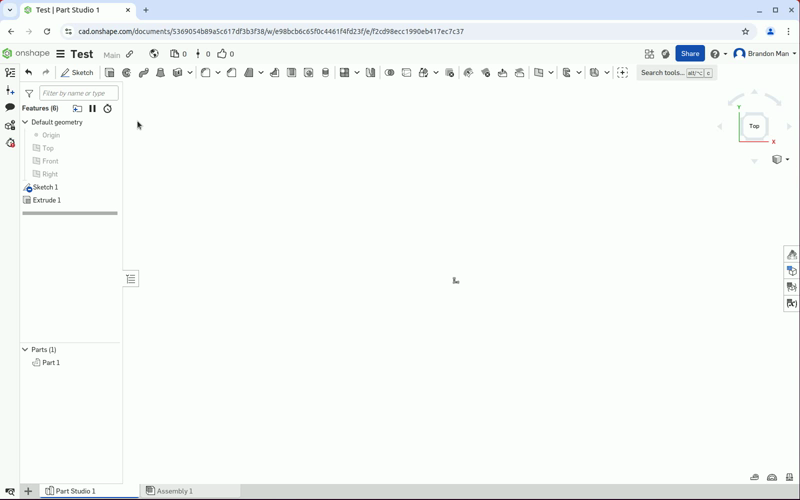
key(shift+h)
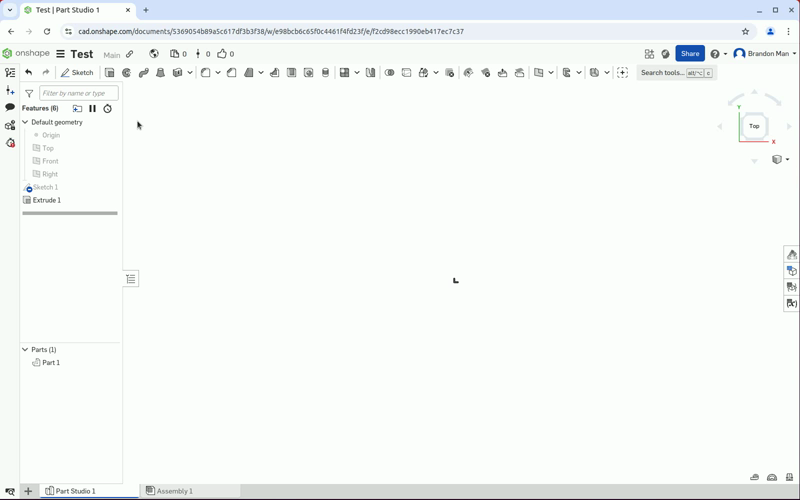
mouse_move(73, 189)
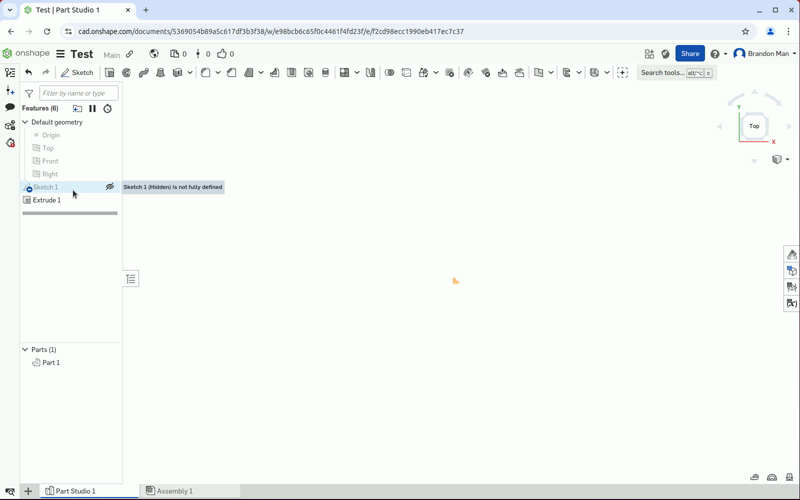
click(73, 189)
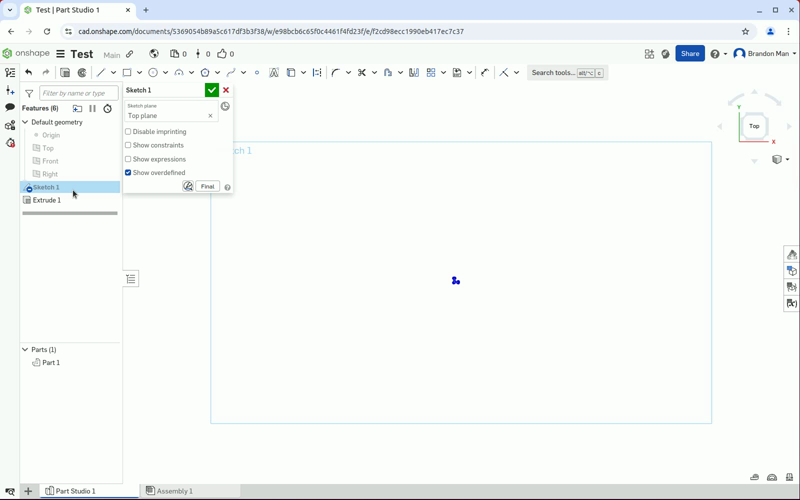
mouse_move(229, 92)
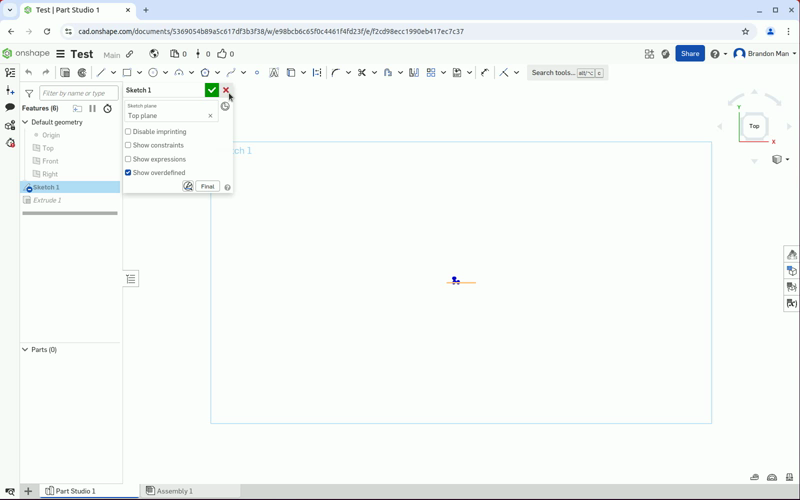
click(229, 92)
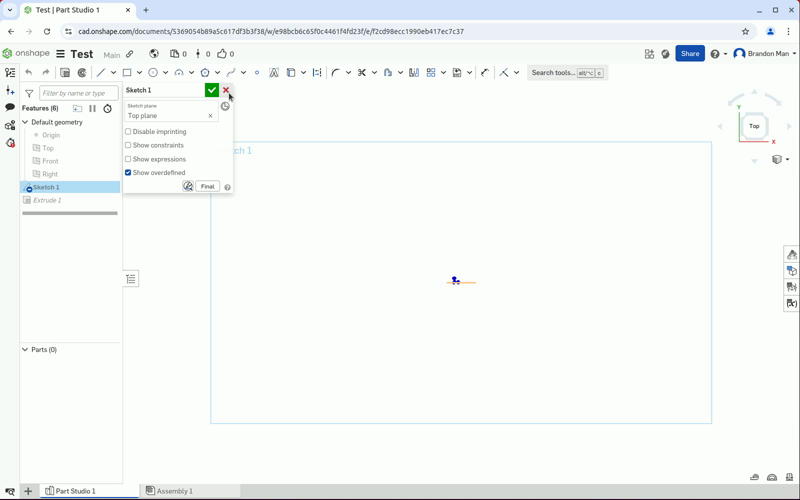
key(shift+s)
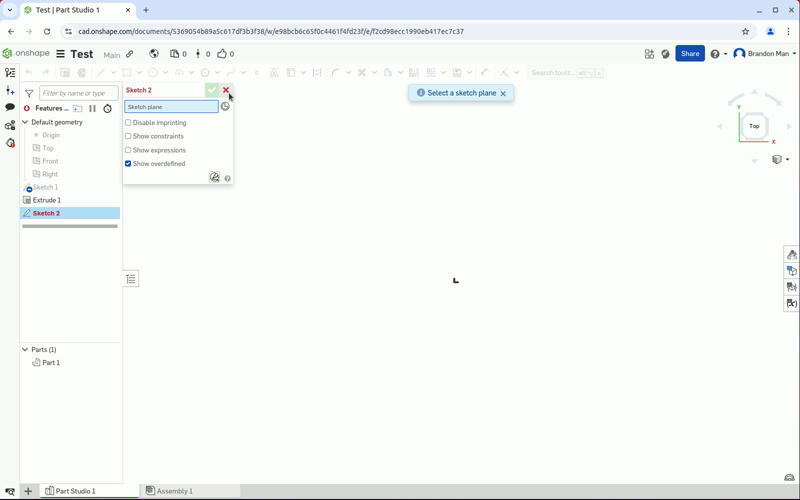
mouse_move(73, 150)
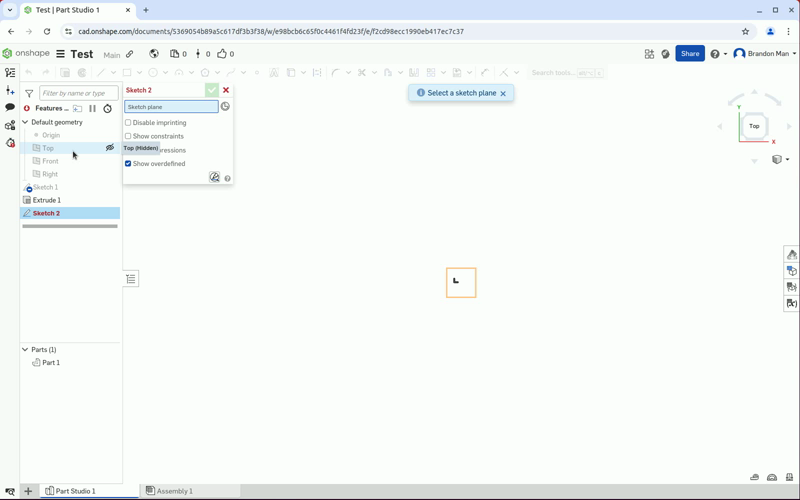
click(73, 150)
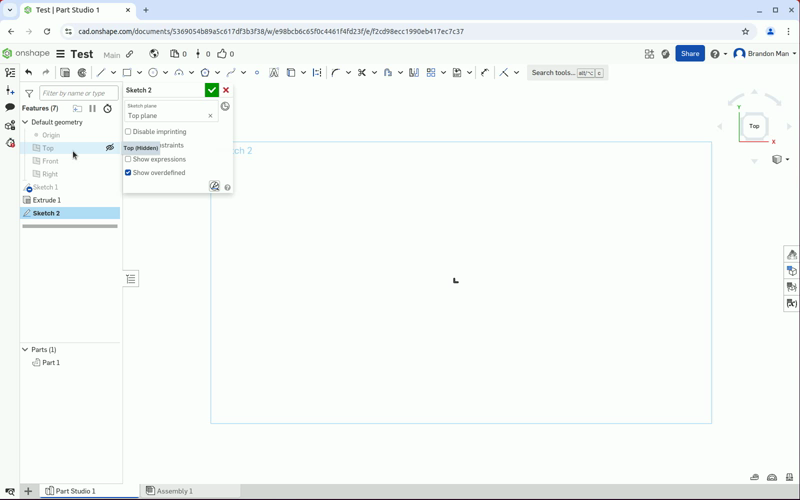
mouse_move(73, 352)
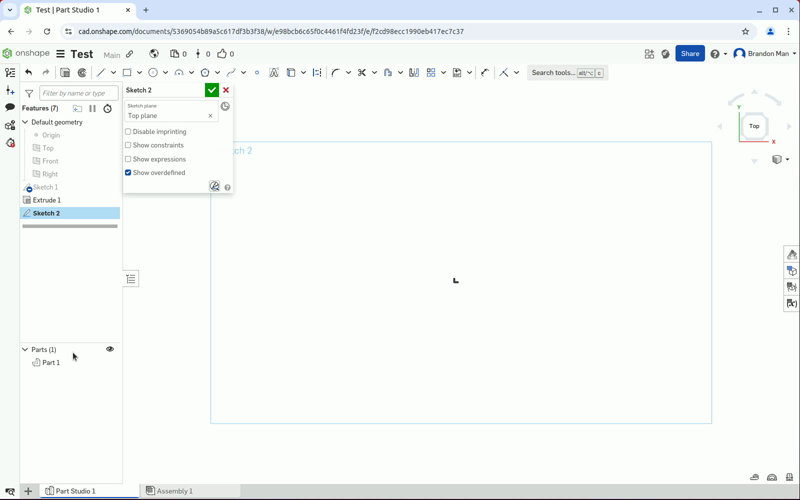
key(y)
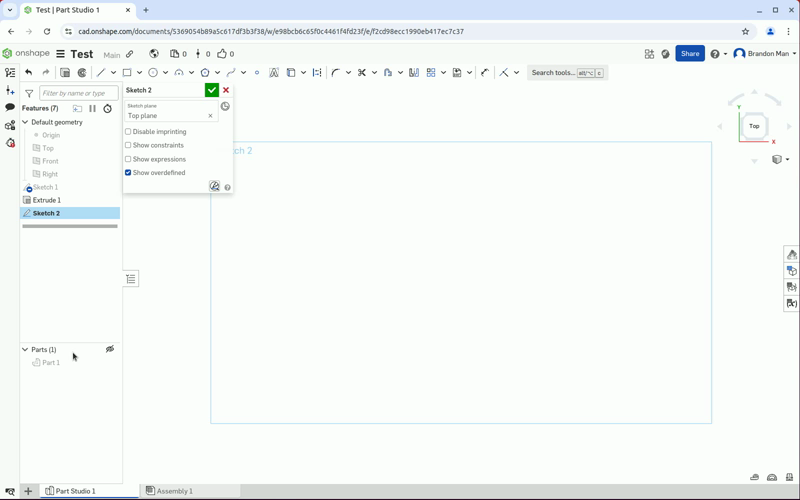
key(l)
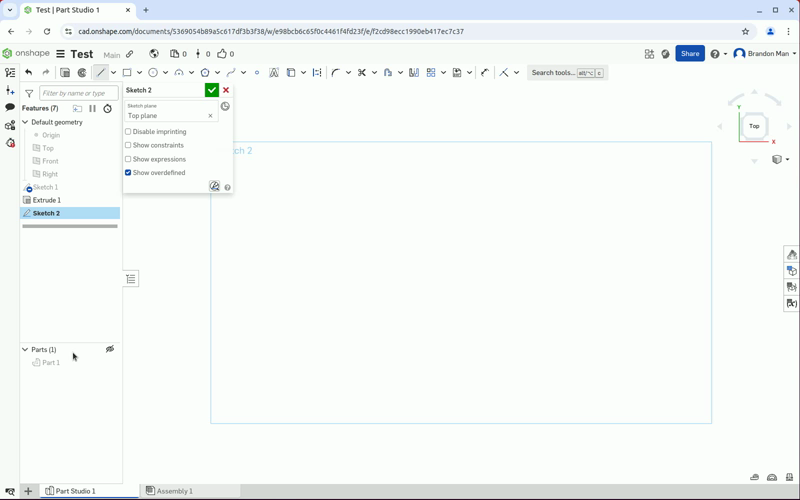
key_down(shift)
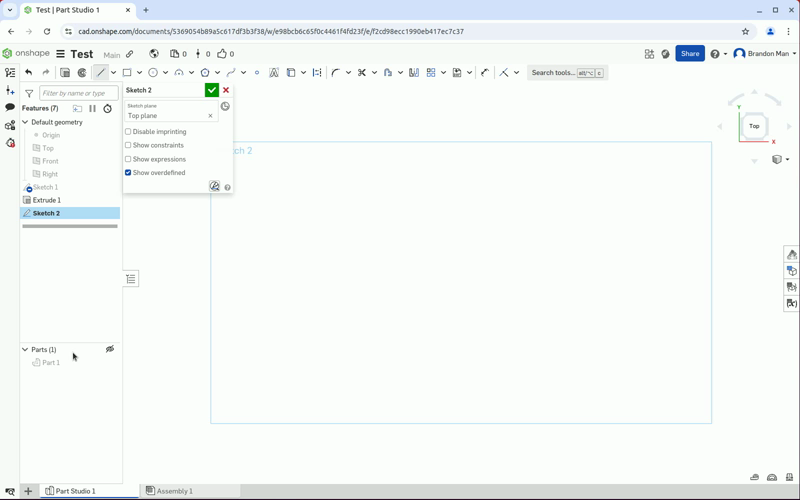
mouse_move(464, 282)
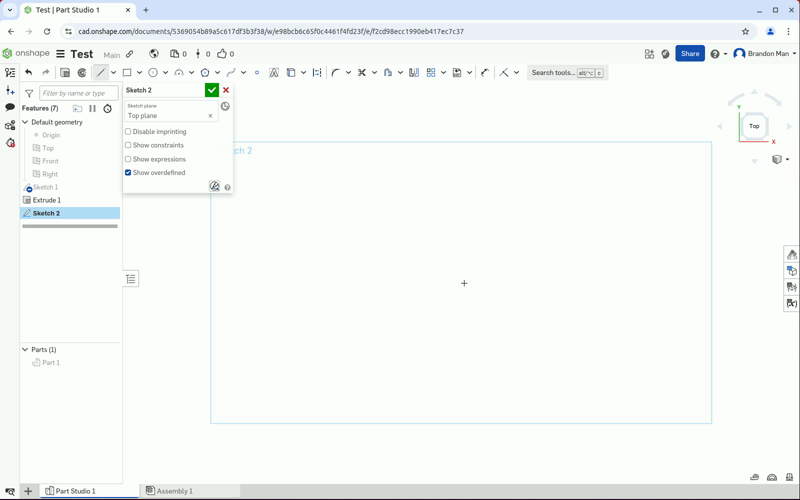
click(464, 282)
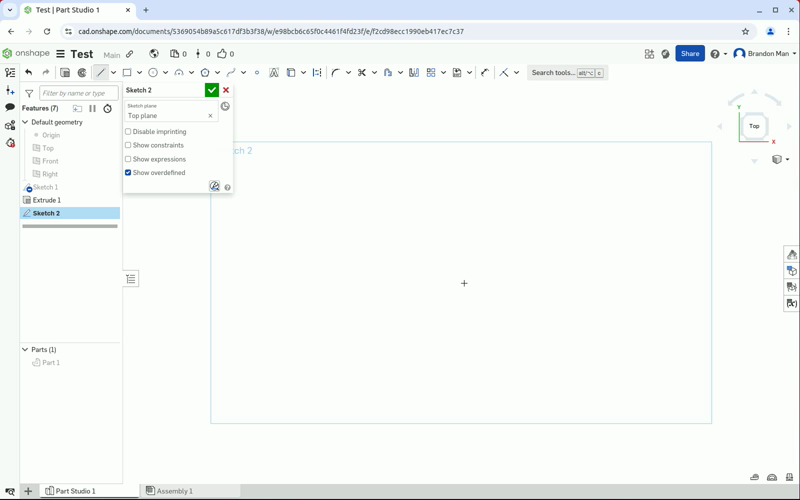
key_up(shift)
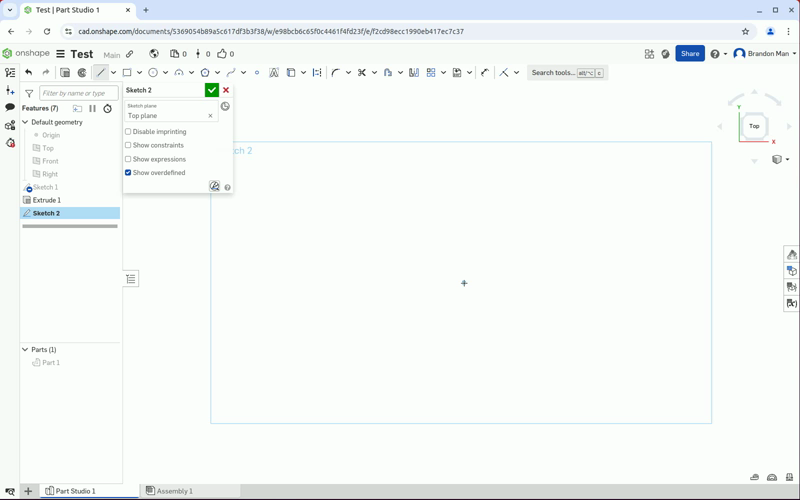
key_down(shift)
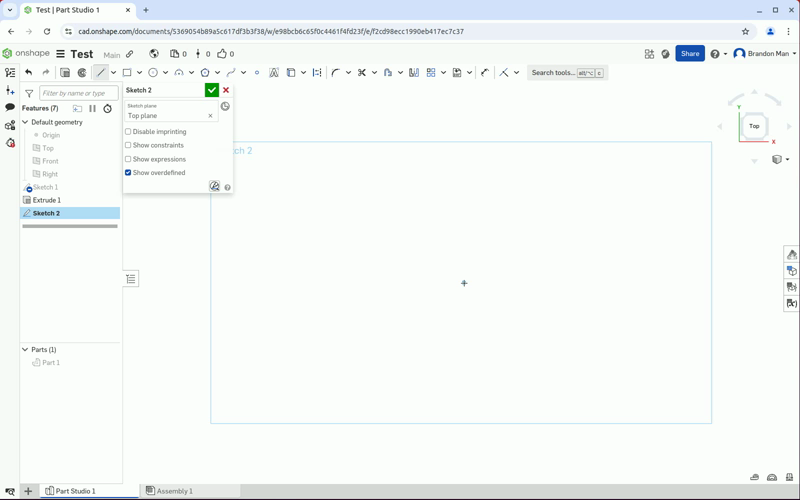
mouse_move(494, 282)
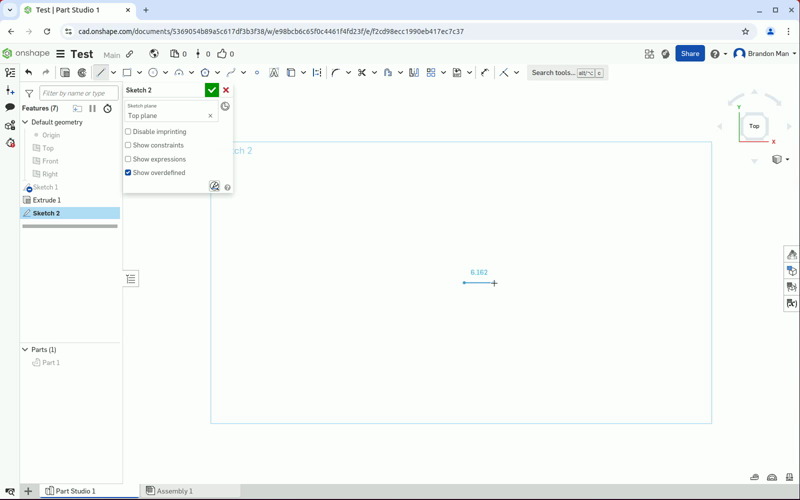
mouse_move(468, 282)
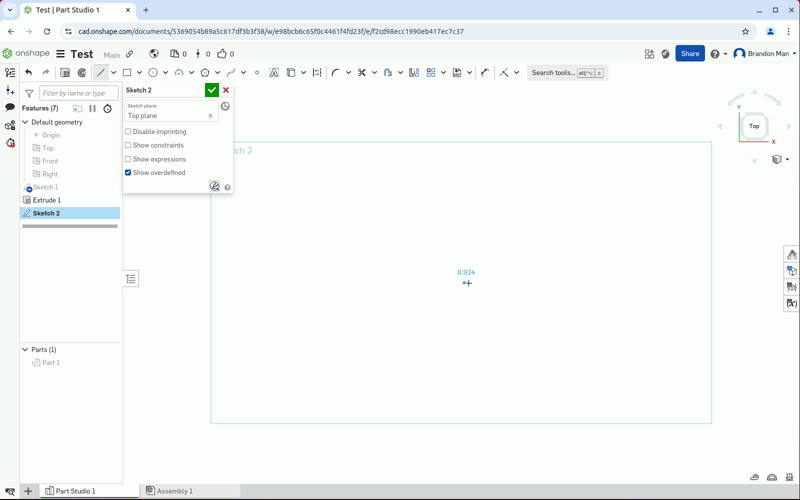
scroll(6)
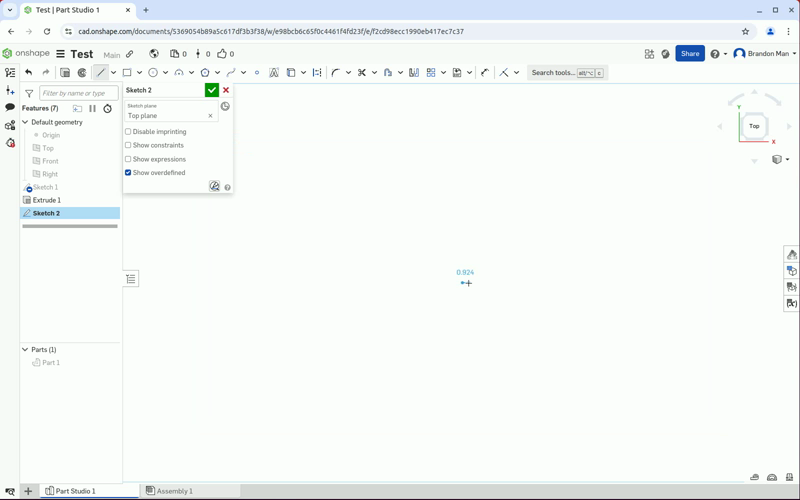
scroll(6)
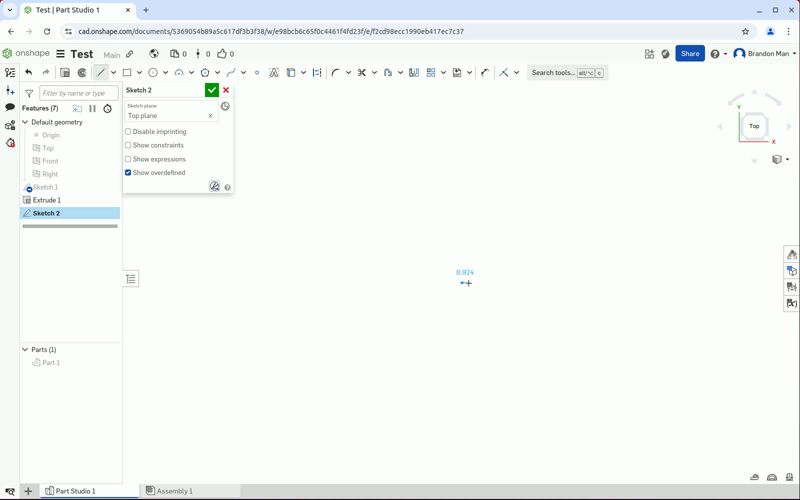
scroll(6)
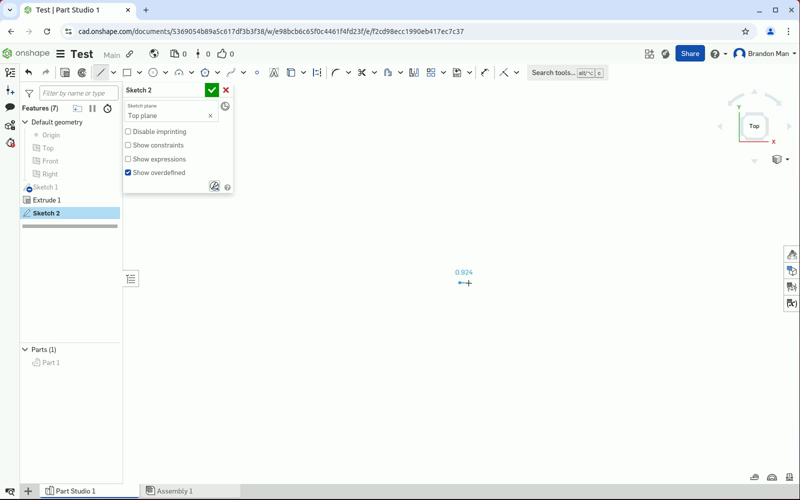
scroll(6)
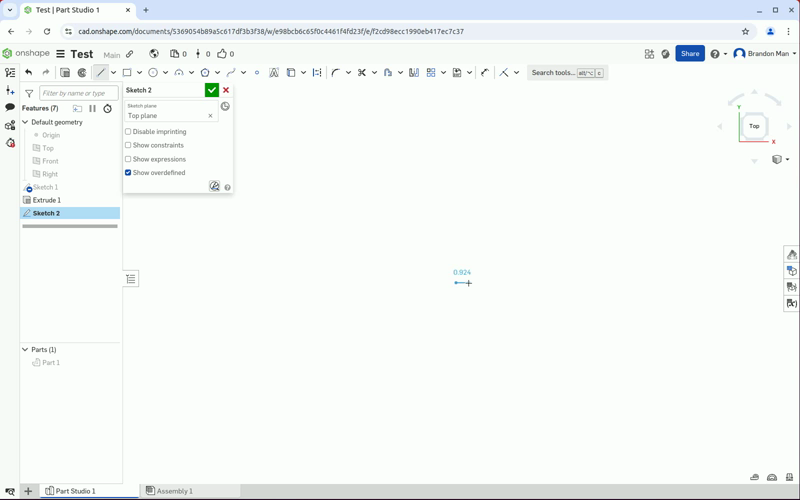
scroll(6)
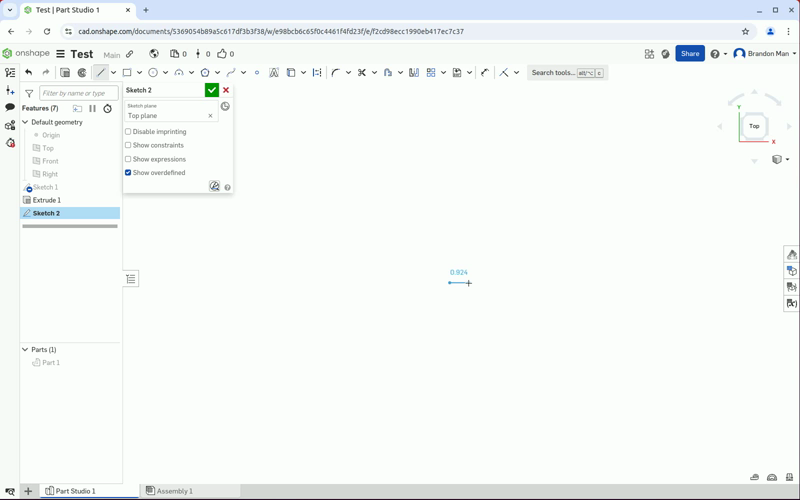
scroll(6)
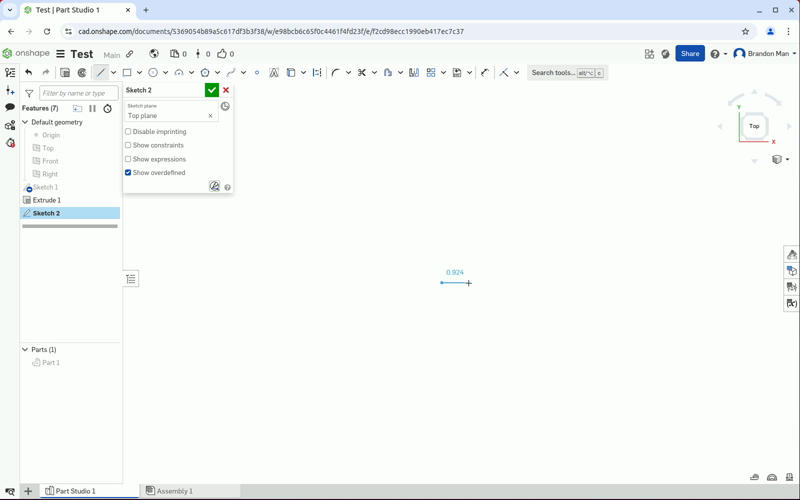
scroll(6)
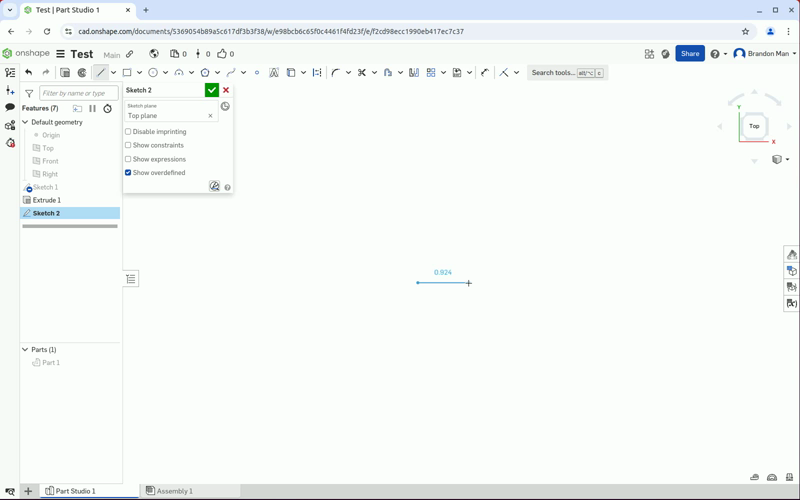
click(468, 282)
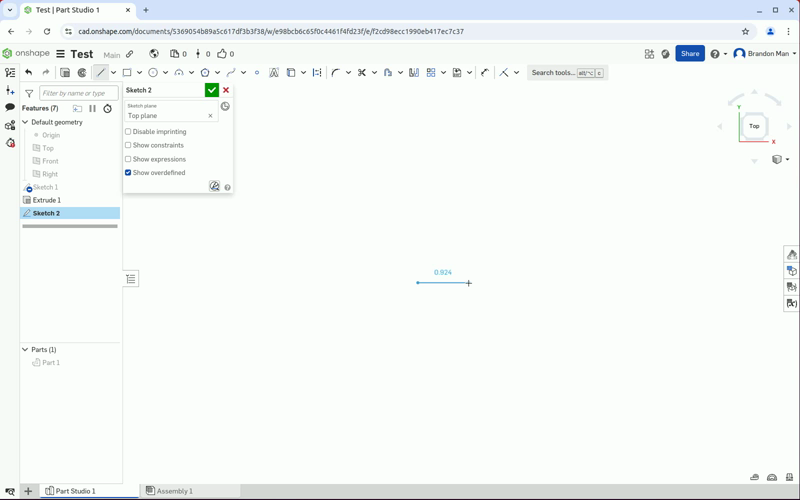
scroll(-6)
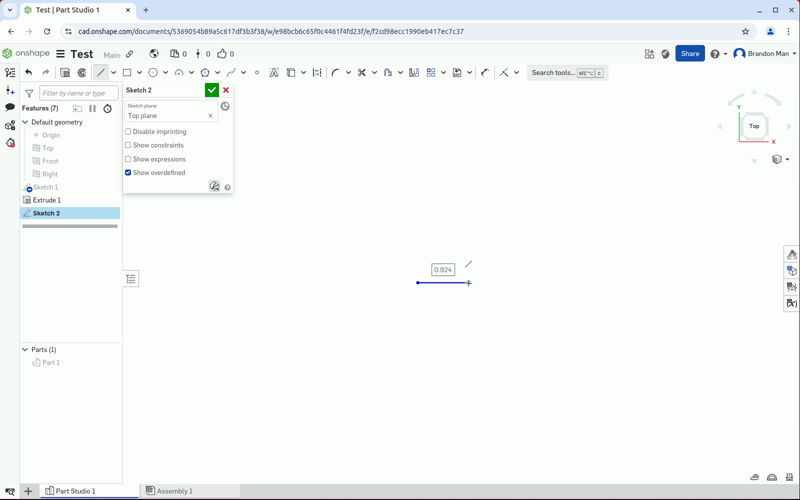
scroll(-6)
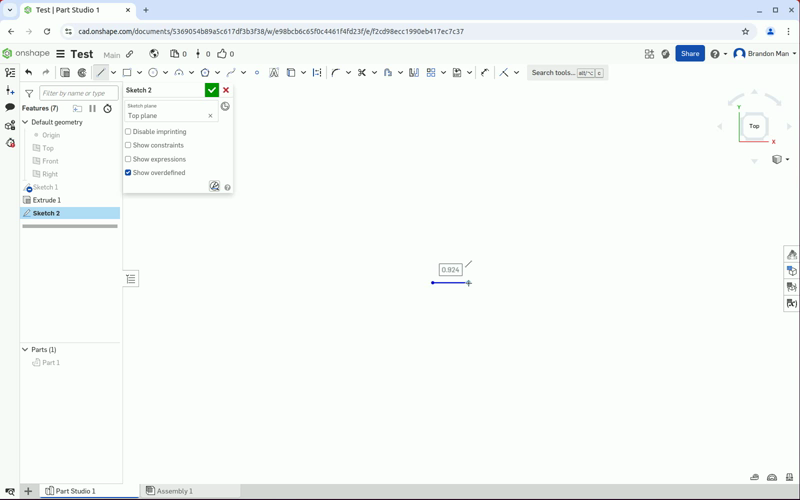
scroll(-6)
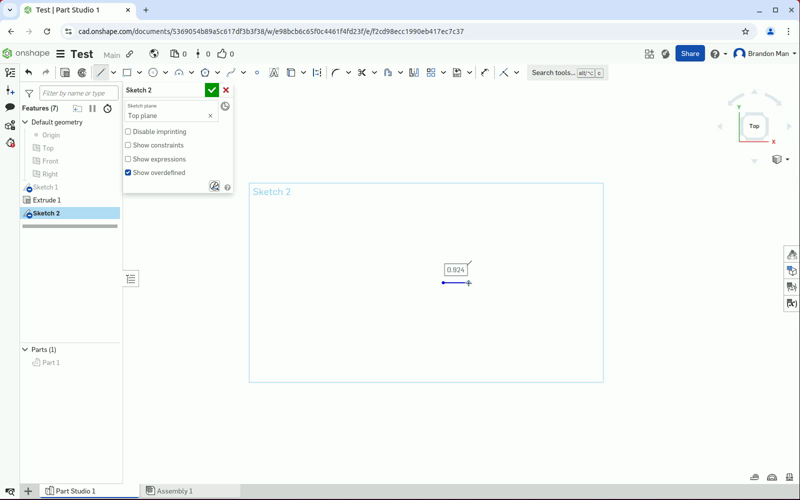
scroll(-6)
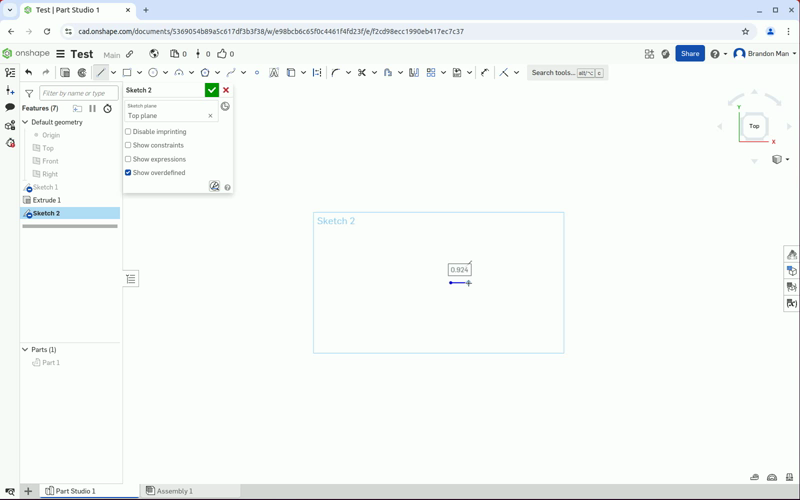
scroll(-6)
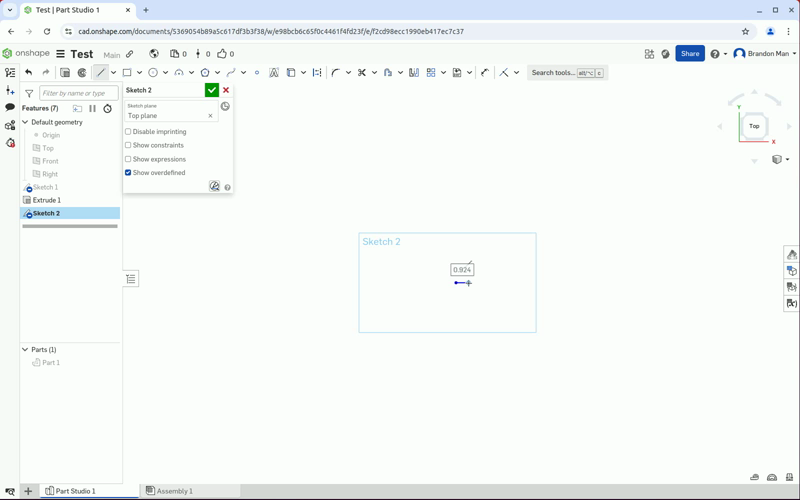
scroll(-6)
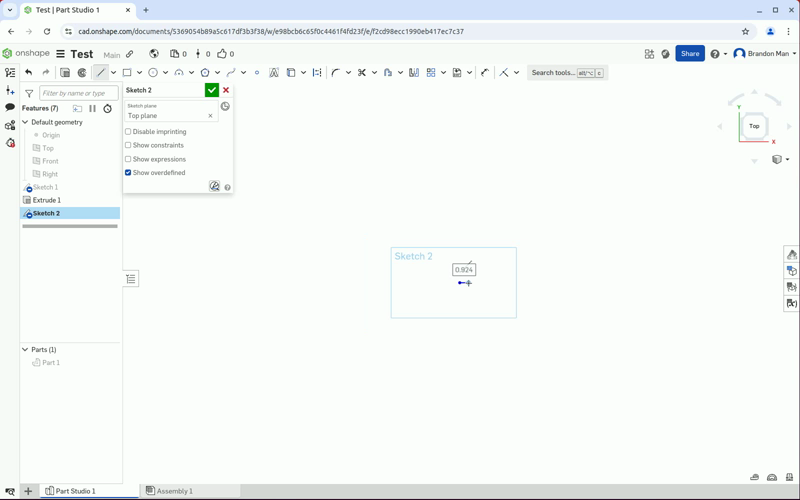
scroll(-6)
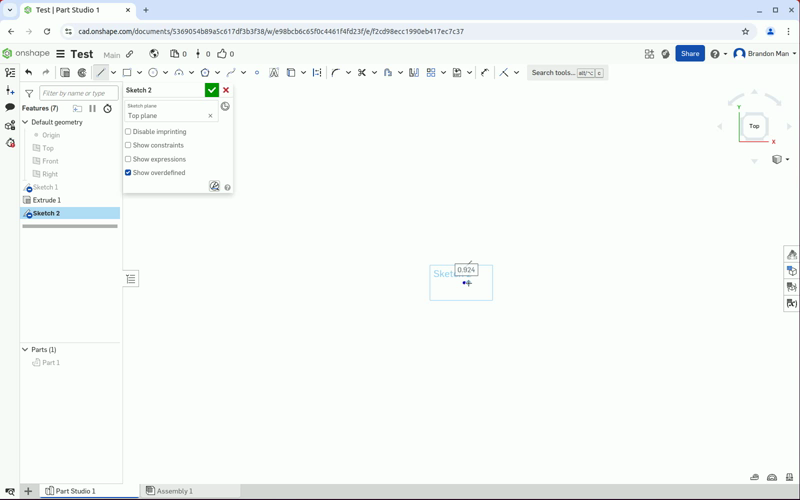
key_up(shift)
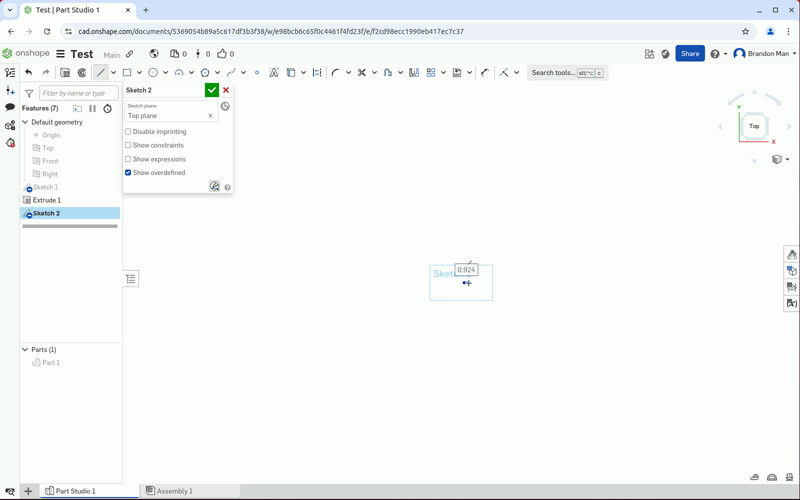
key_down(shift)
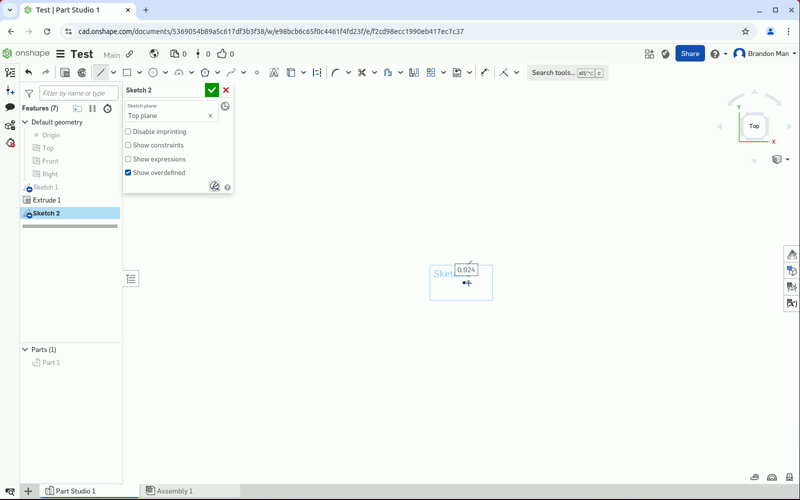
mouse_move(498, 282)
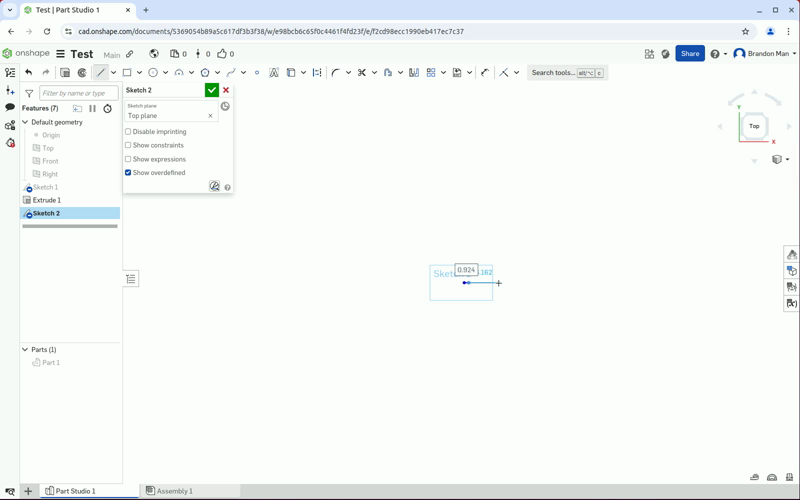
mouse_move(468, 278)
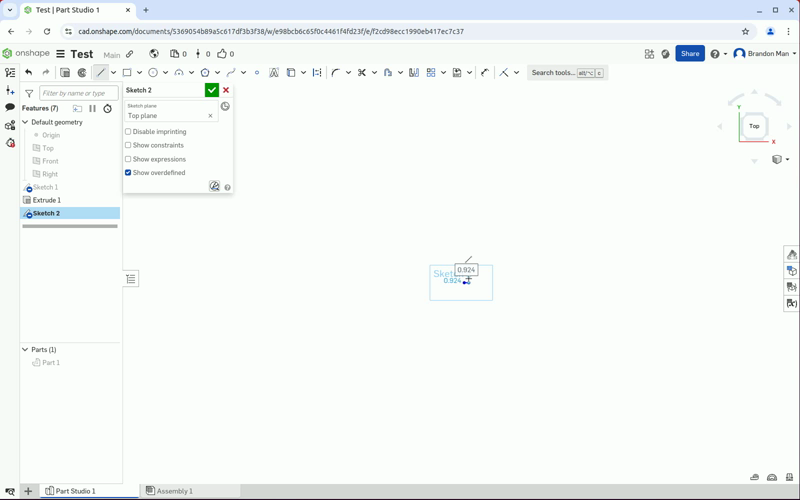
scroll(6)
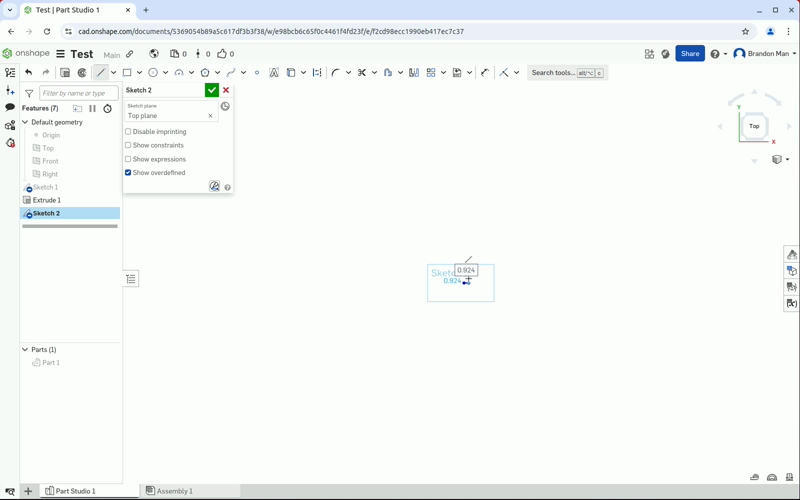
scroll(6)
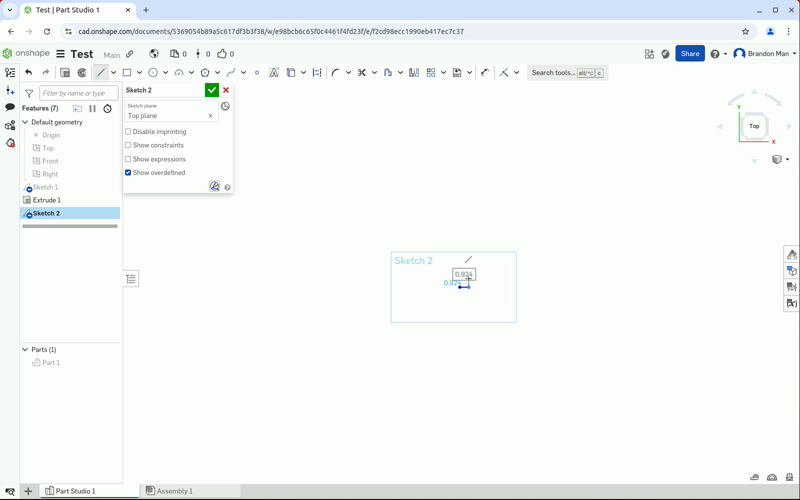
scroll(6)
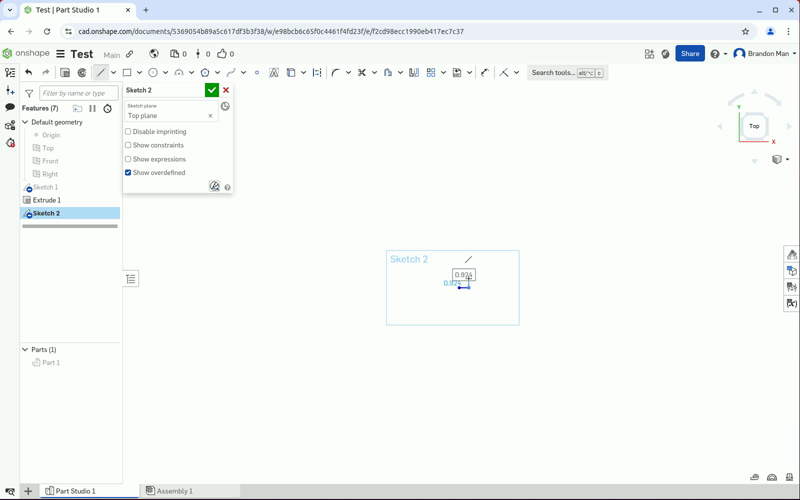
scroll(6)
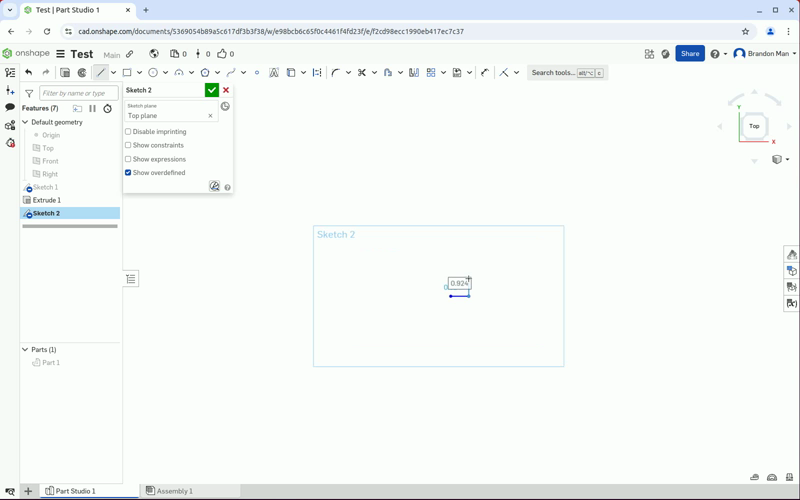
scroll(6)
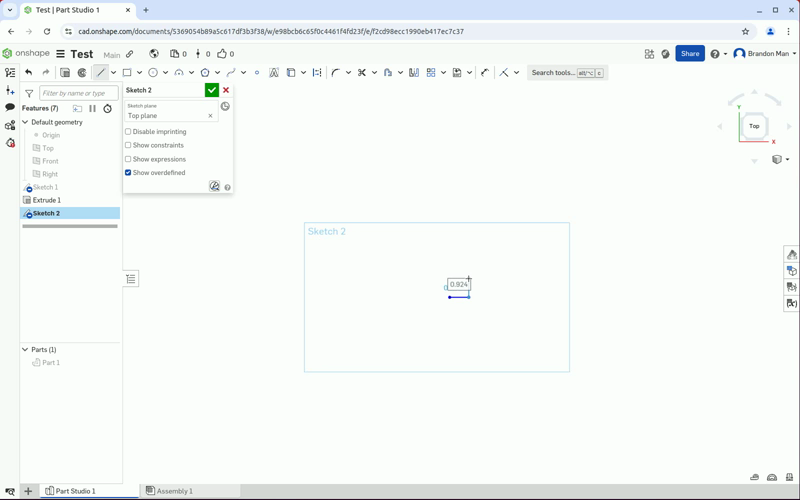
scroll(6)
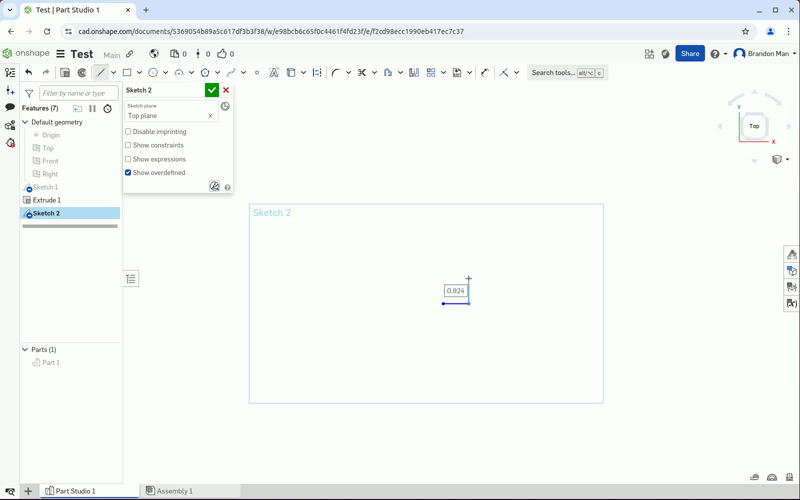
scroll(6)
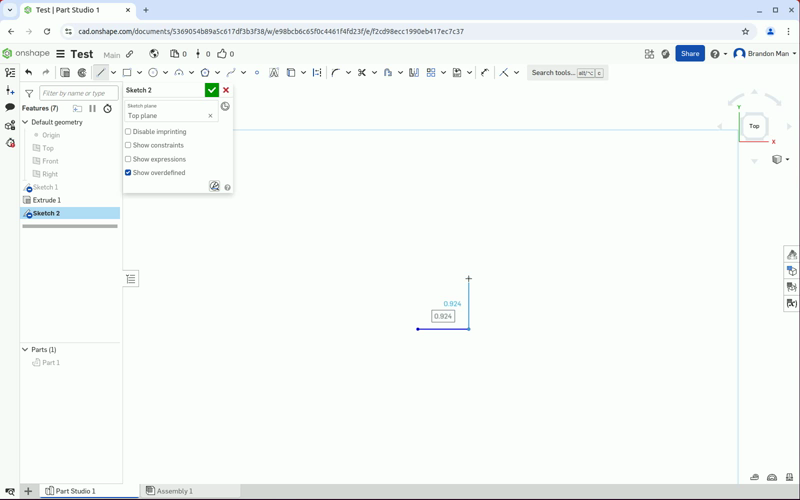
click(468, 278)
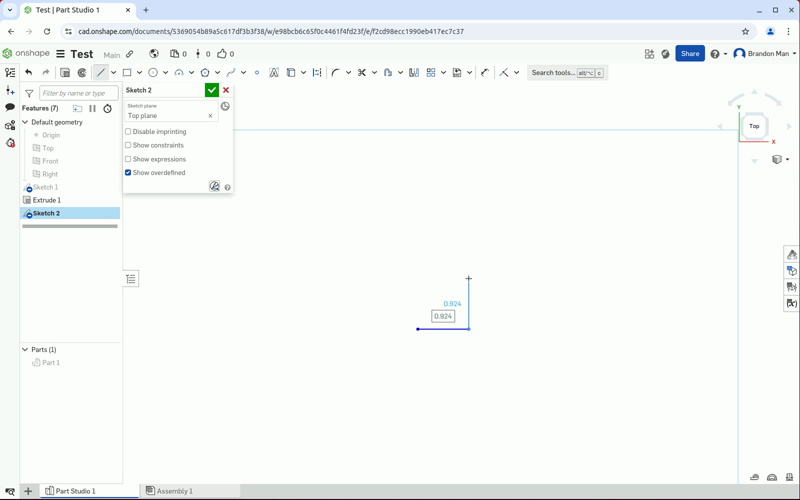
scroll(-6)
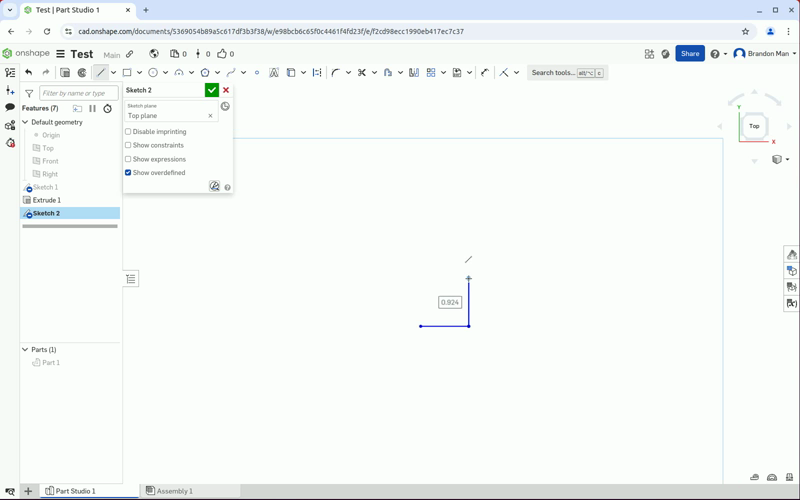
scroll(-6)
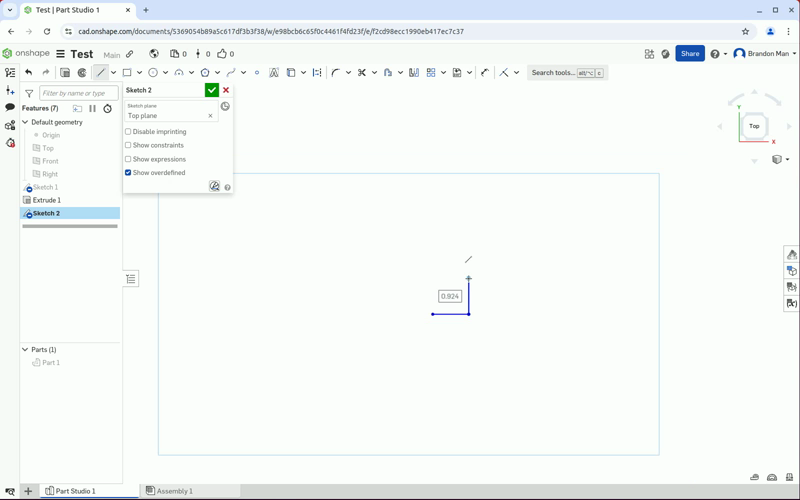
scroll(-6)
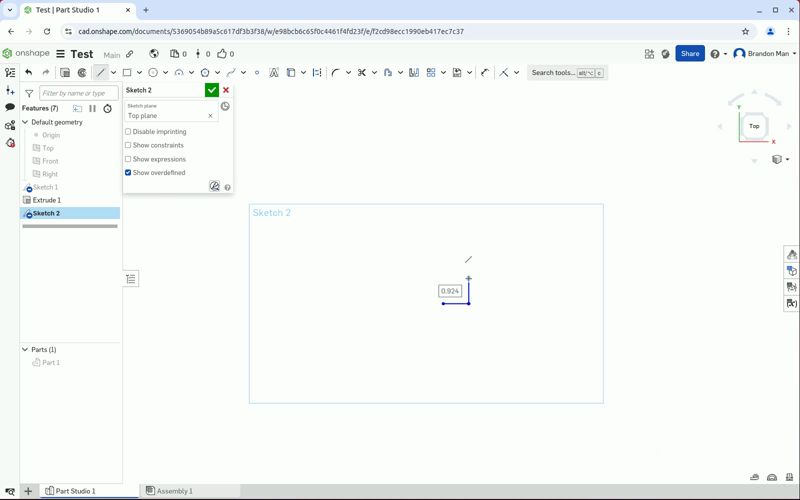
scroll(-6)
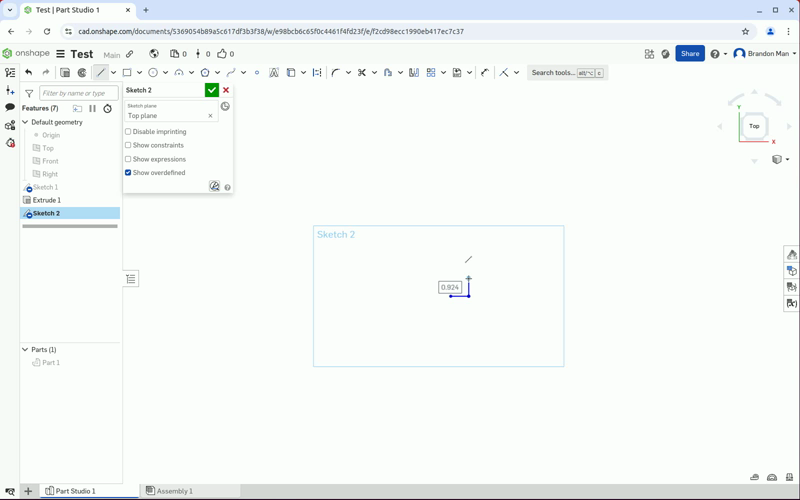
scroll(-6)
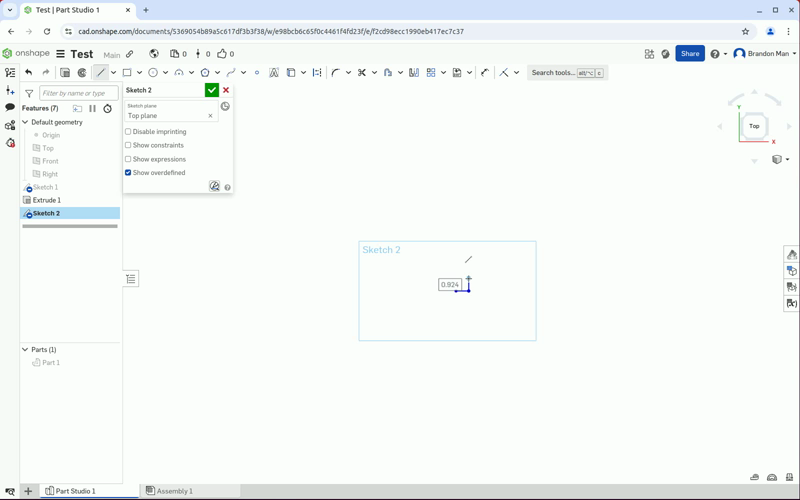
scroll(-6)
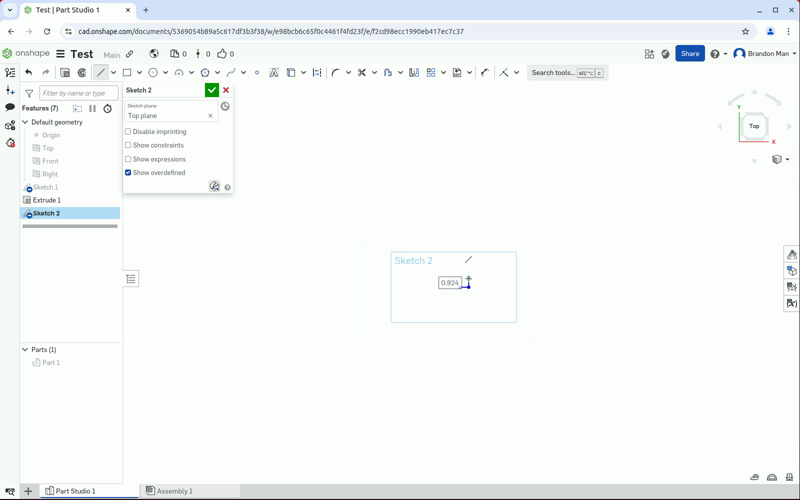
scroll(-6)
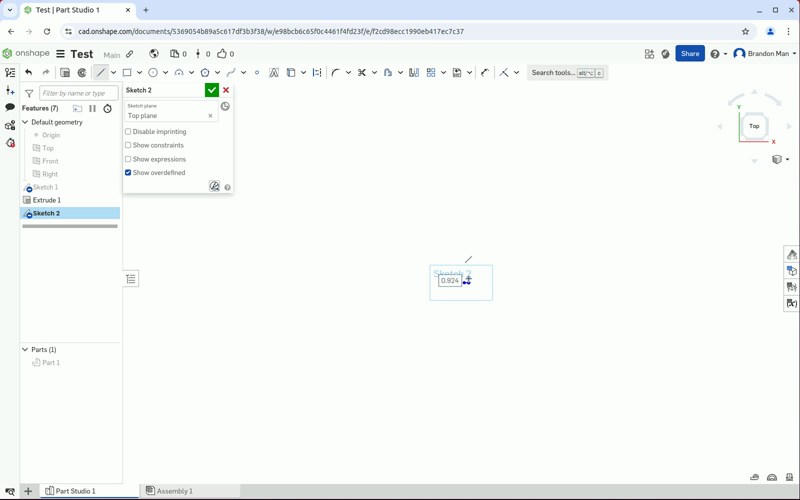
key_up(shift)
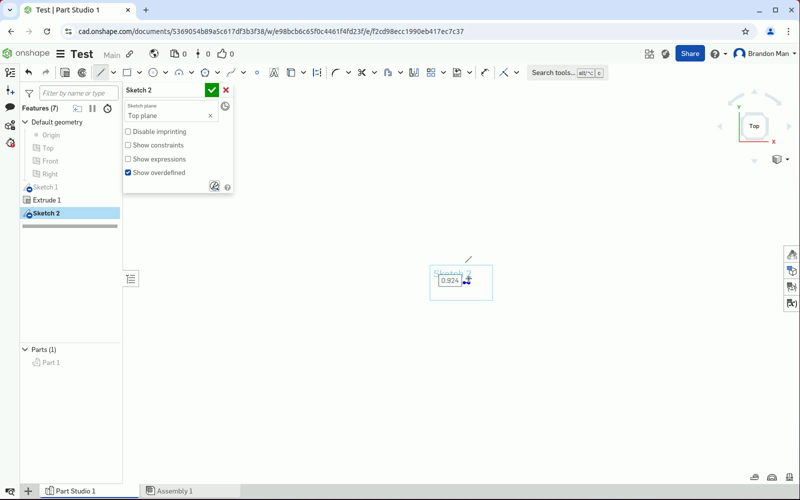
key_down(shift)
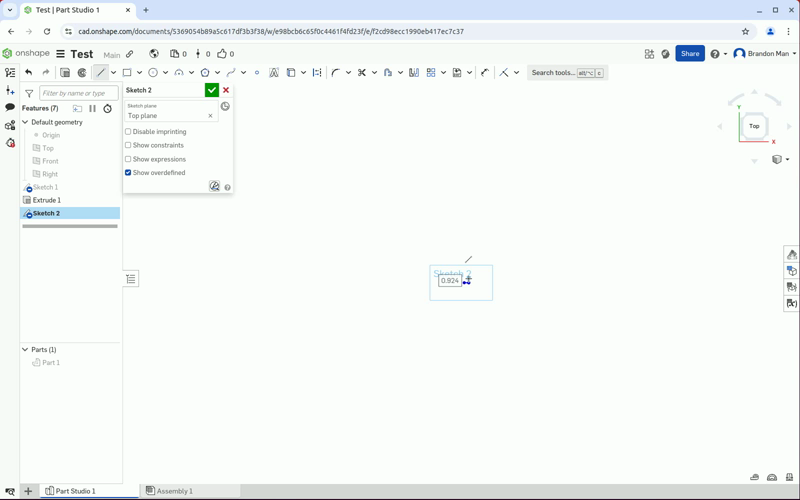
mouse_move(498, 278)
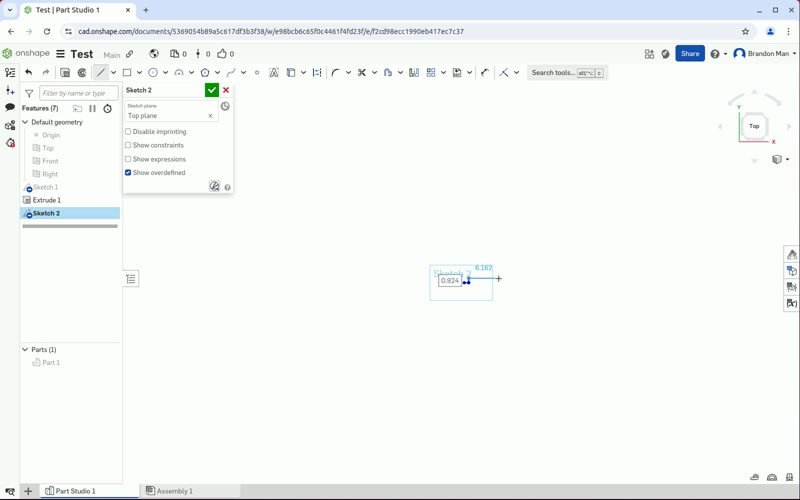
mouse_move(467, 278)
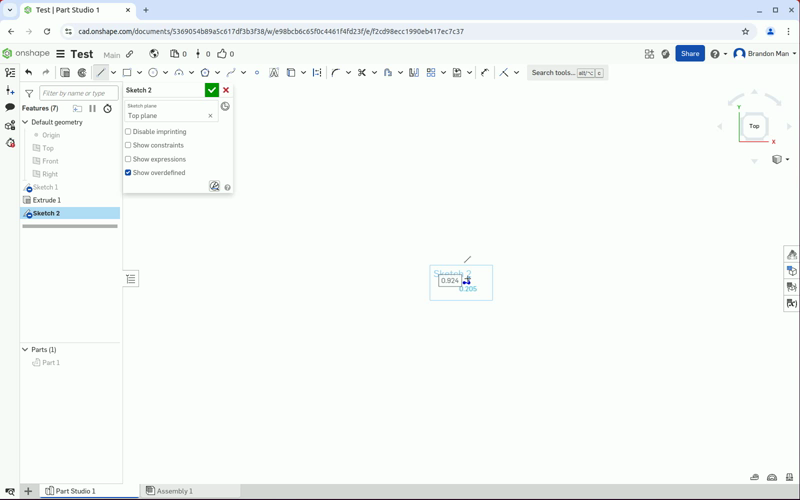
scroll(6)
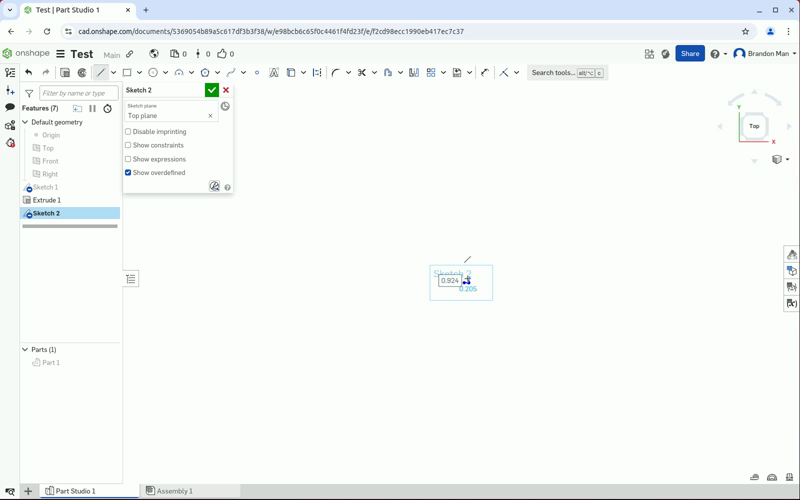
scroll(6)
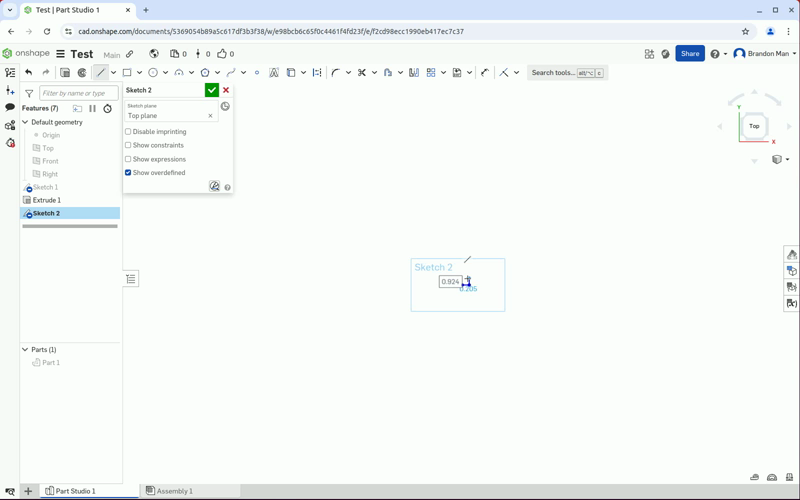
scroll(6)
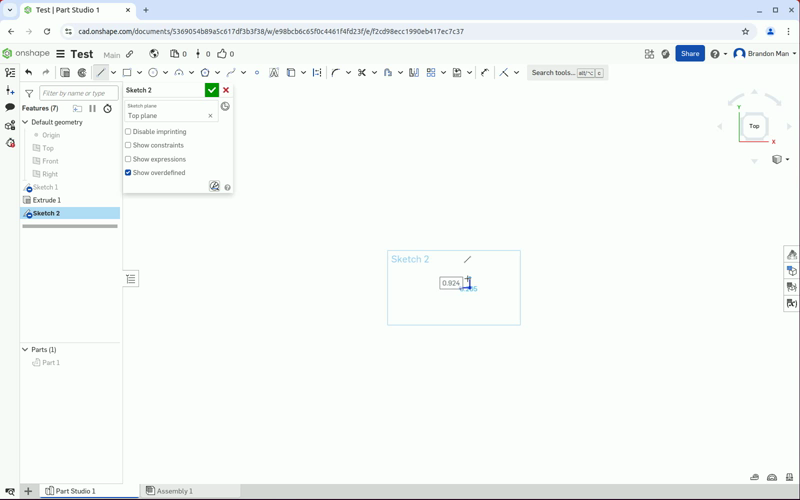
scroll(6)
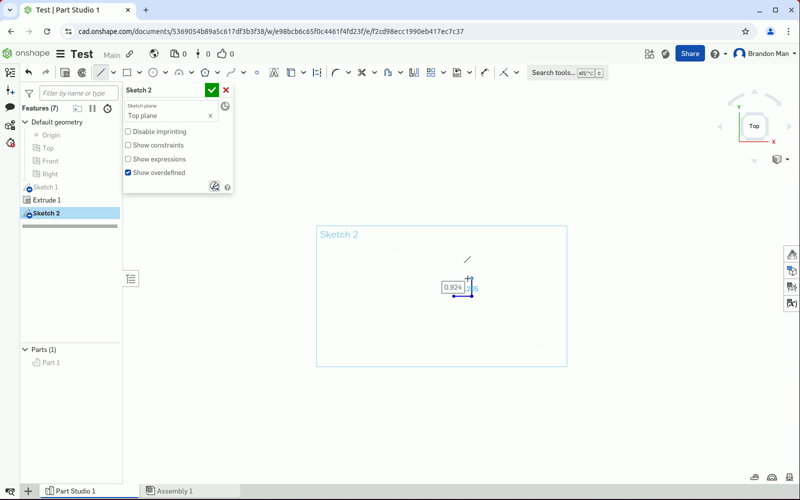
scroll(6)
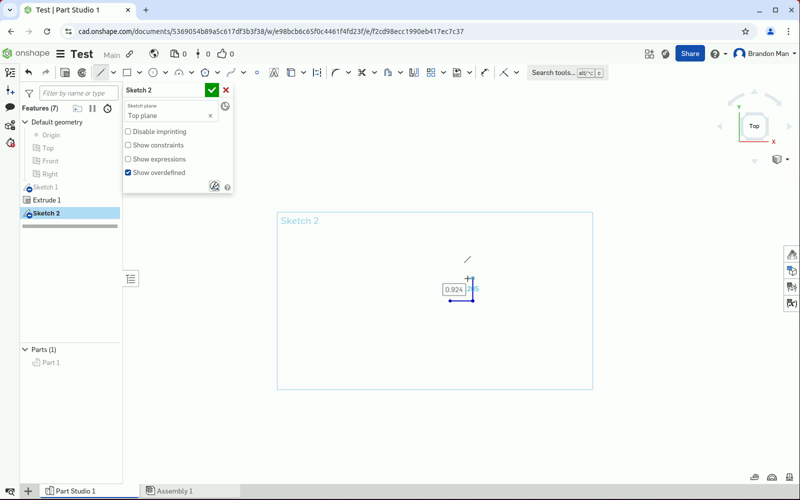
scroll(6)
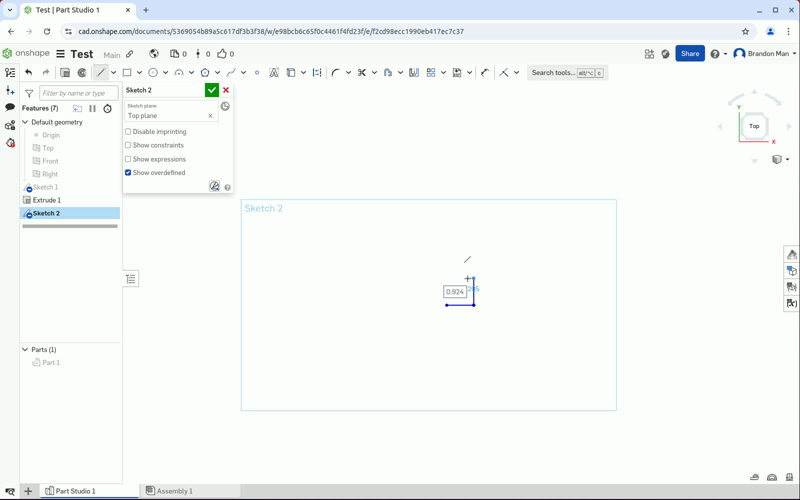
scroll(6)
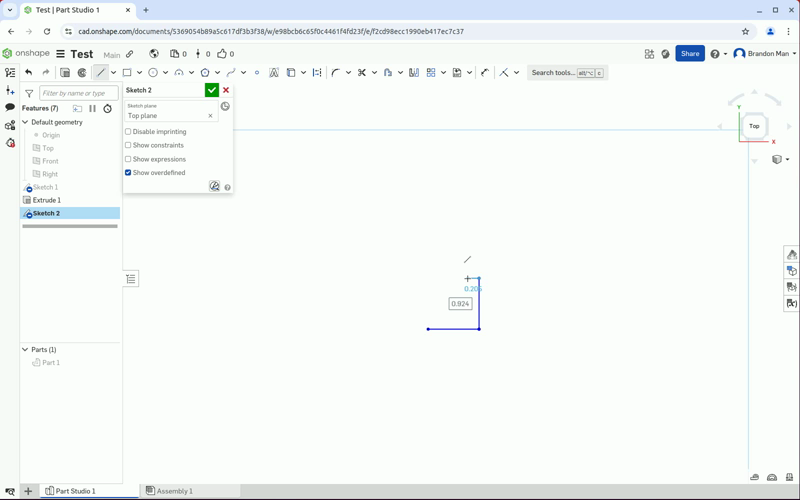
click(467, 278)
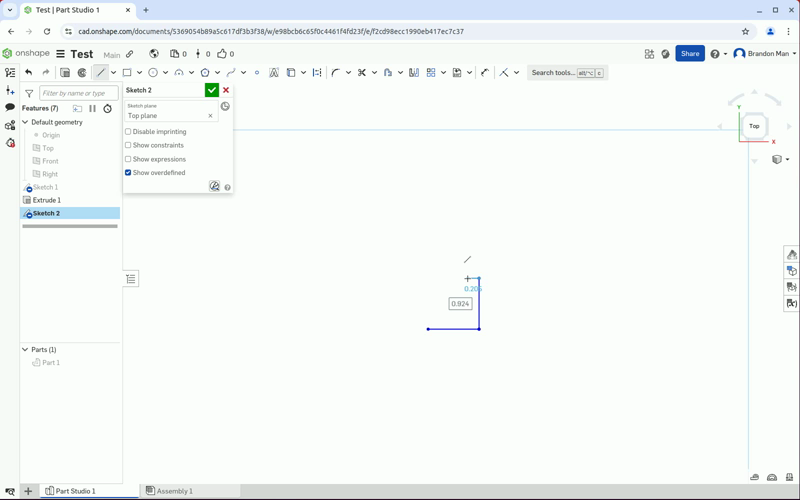
scroll(-6)
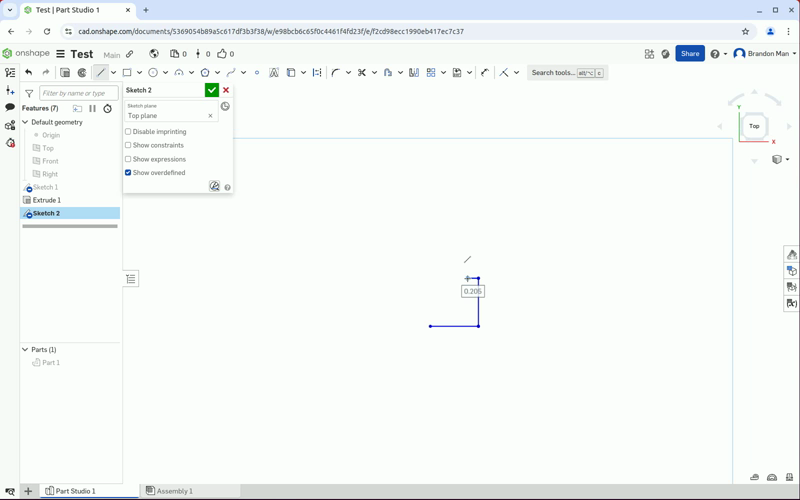
scroll(-6)
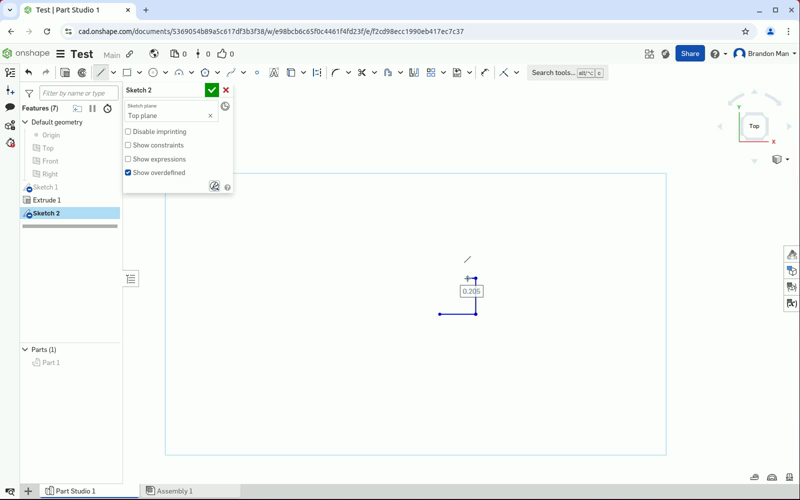
scroll(-6)
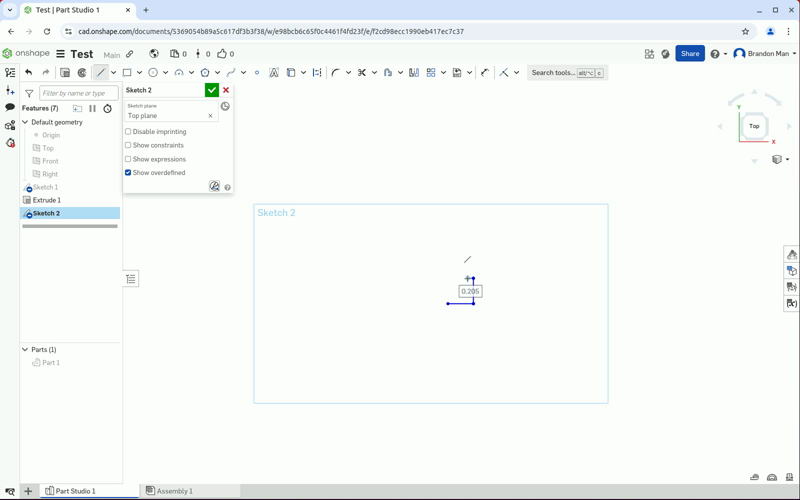
scroll(-6)
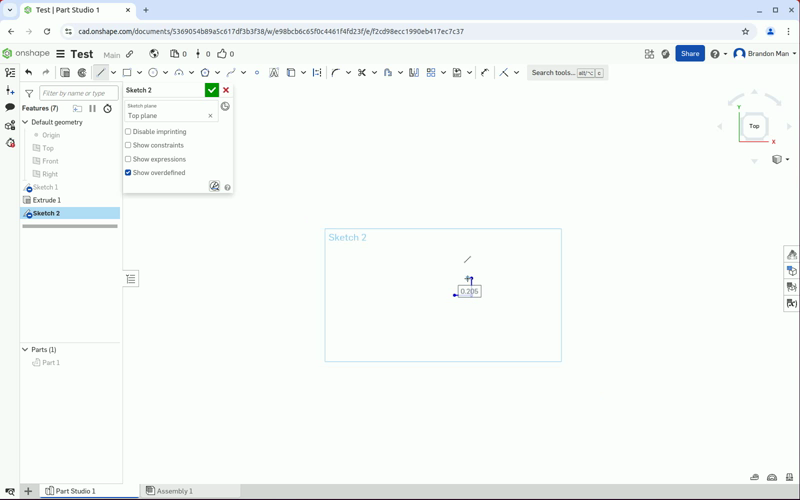
scroll(-6)
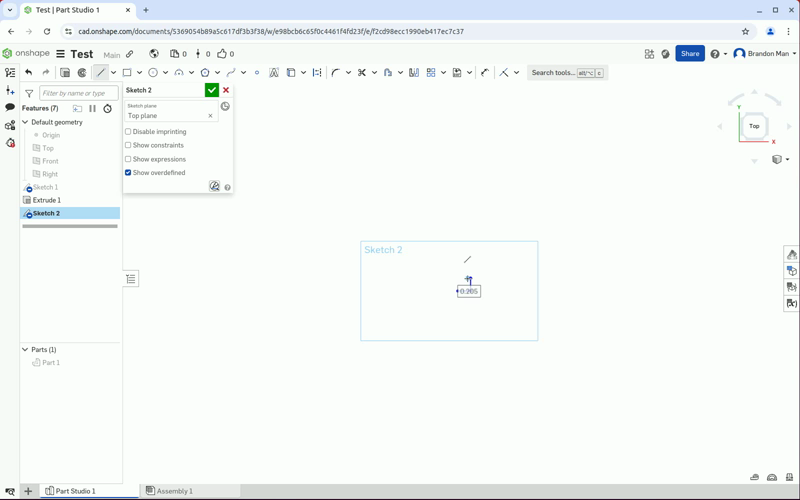
scroll(-6)
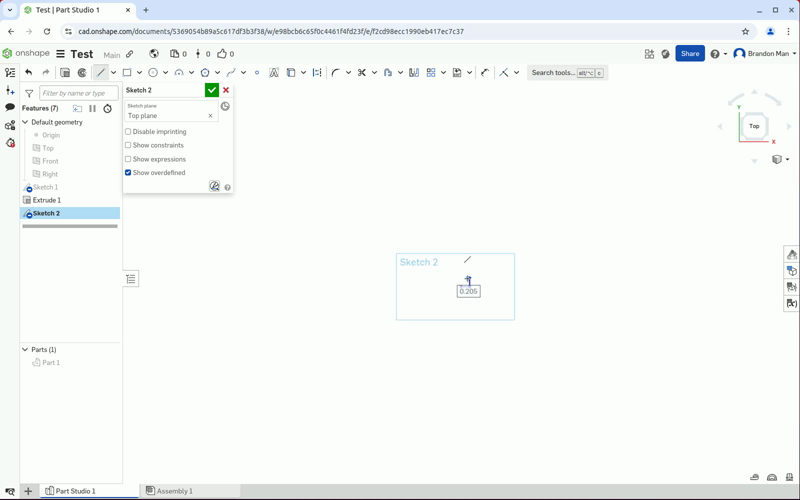
scroll(-6)
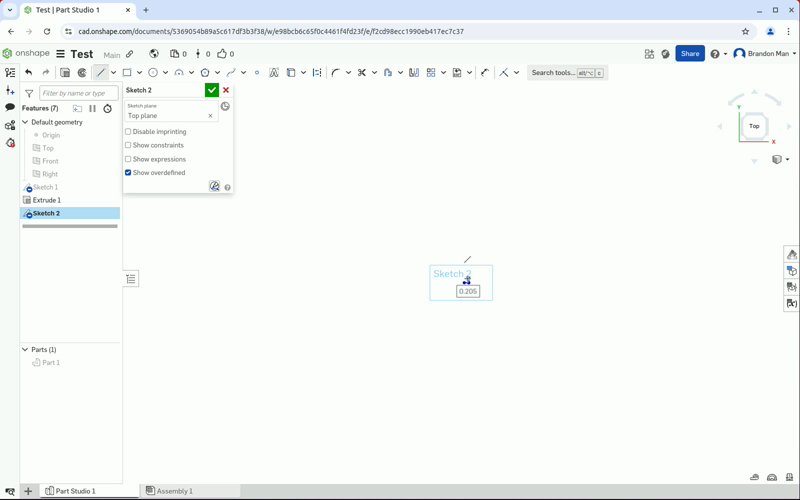
key_up(shift)
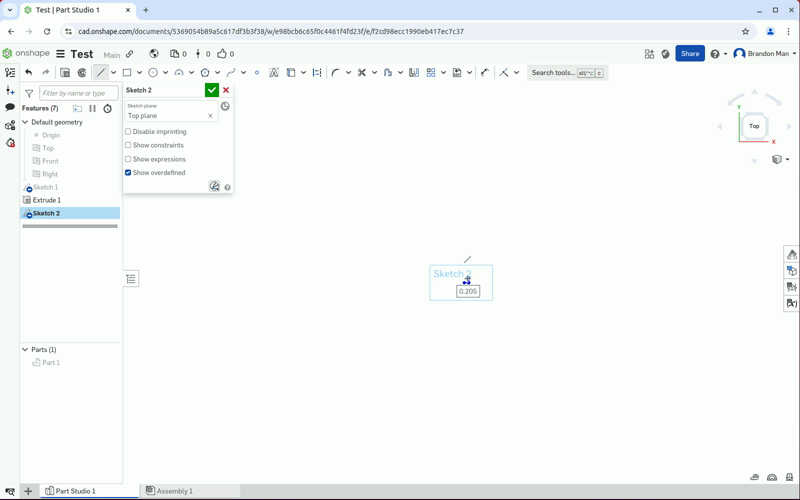
key_down(shift)
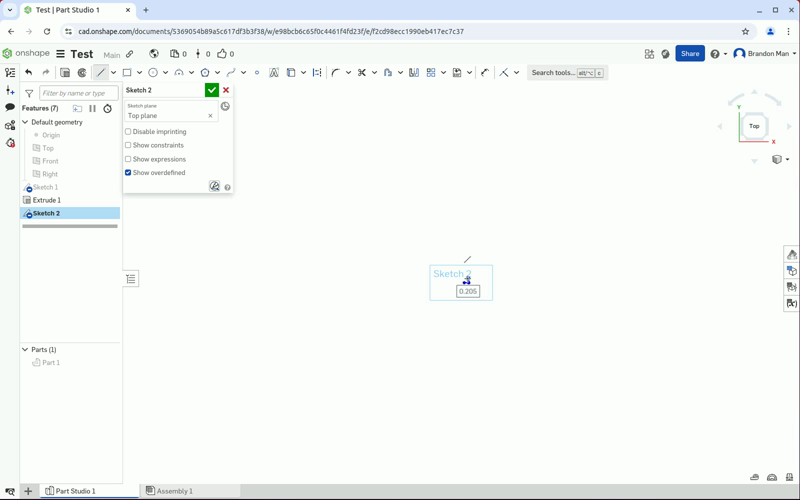
mouse_move(497, 278)
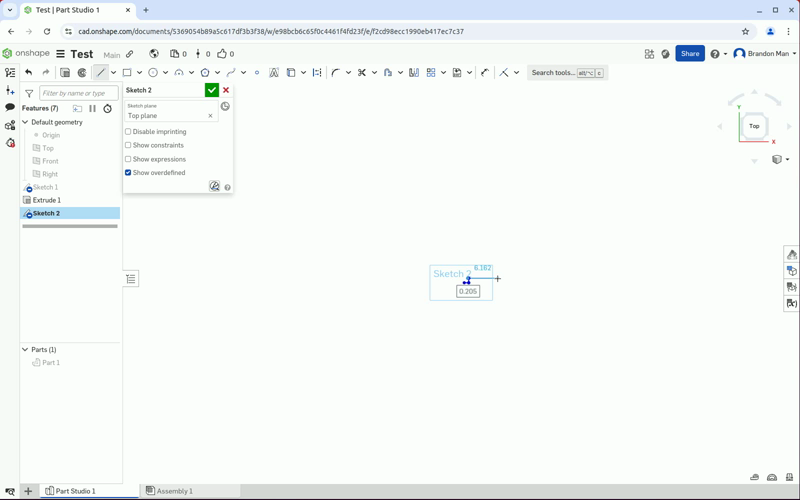
mouse_move(467, 281)
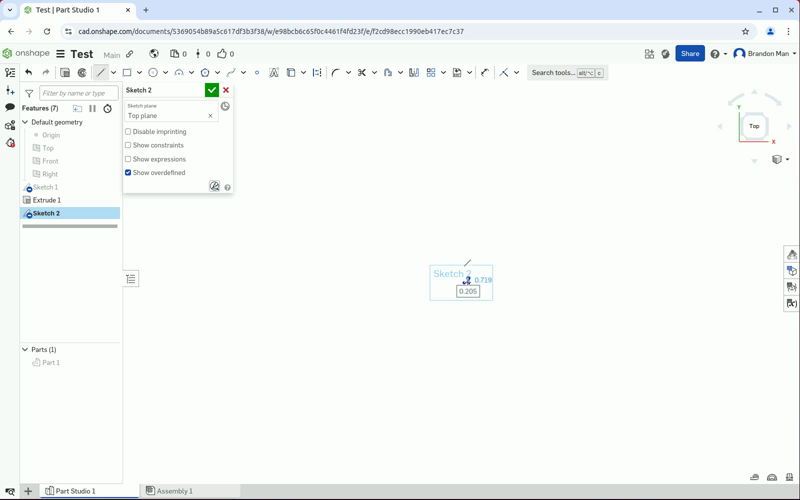
scroll(6)
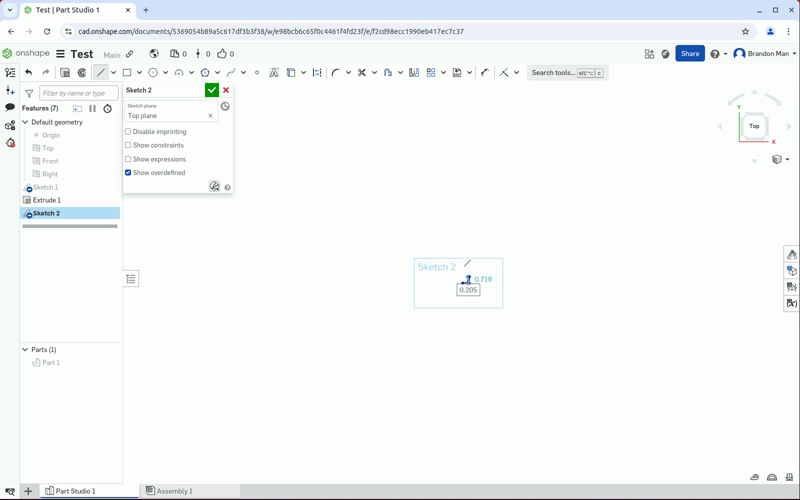
scroll(6)
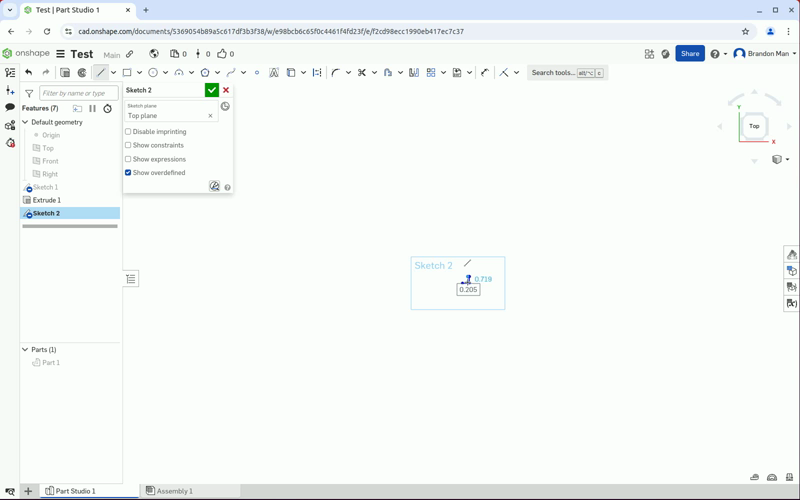
scroll(6)
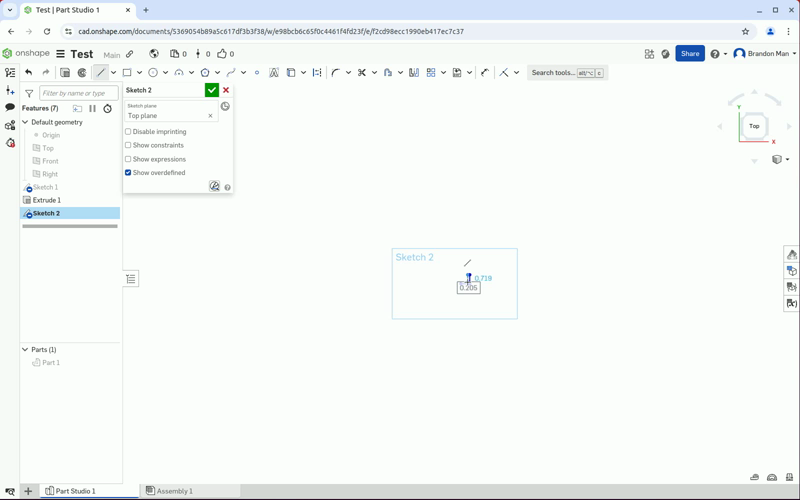
scroll(6)
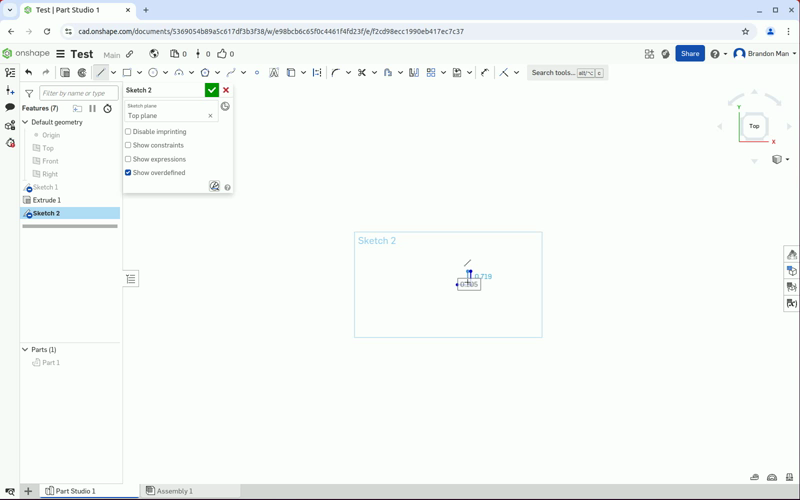
scroll(6)
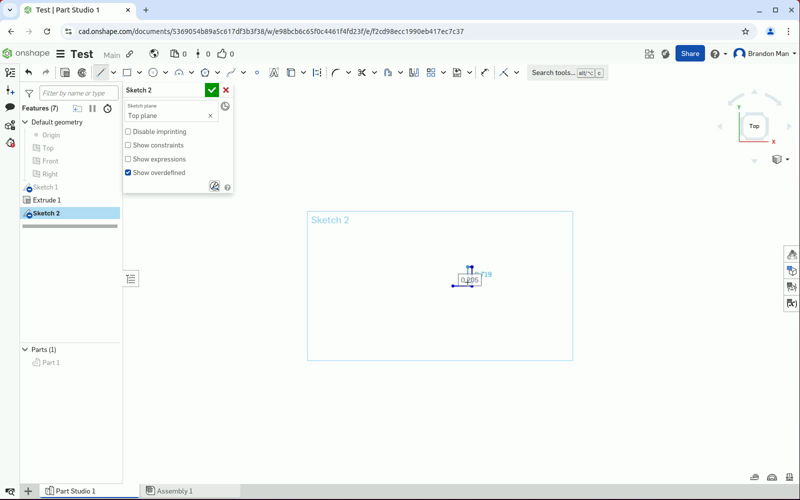
scroll(6)
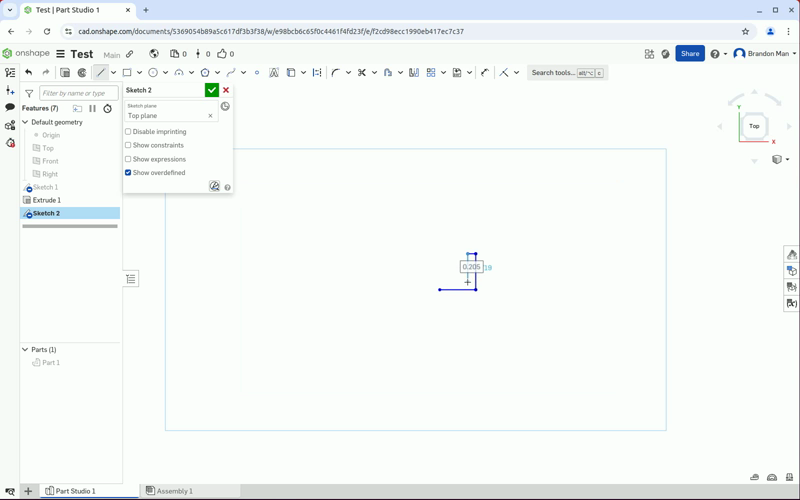
scroll(6)
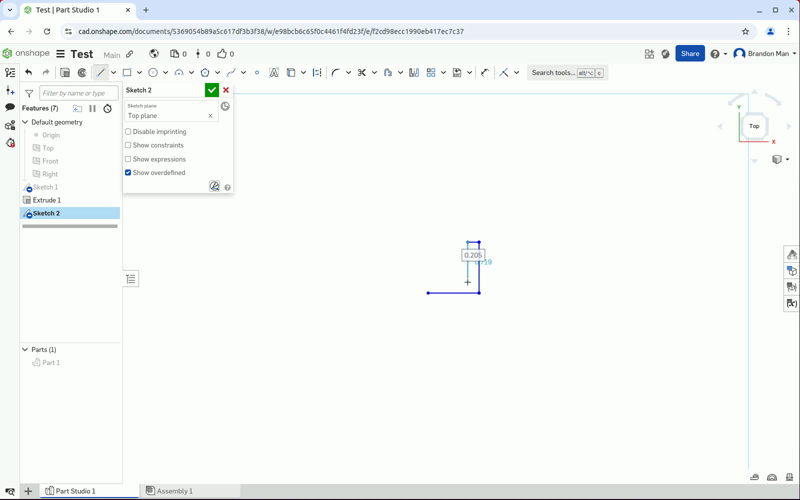
click(467, 281)
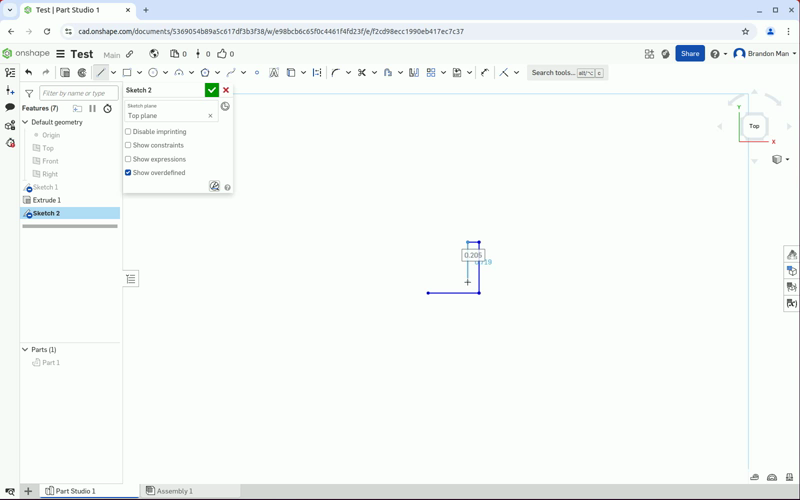
scroll(-6)
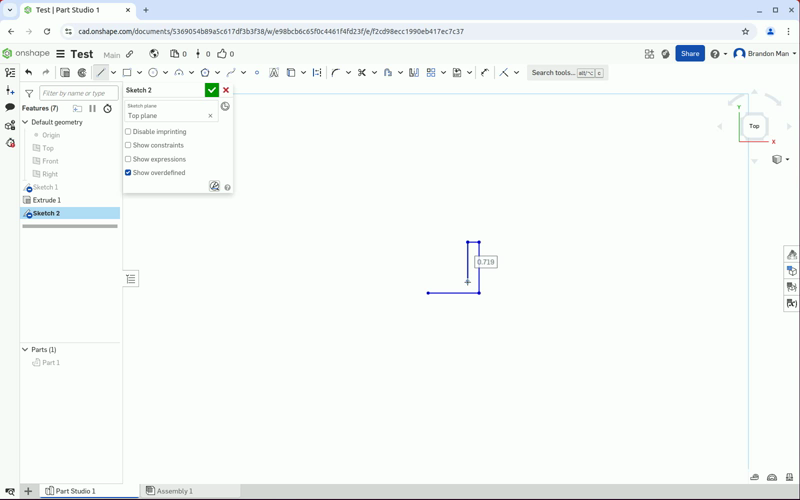
scroll(-6)
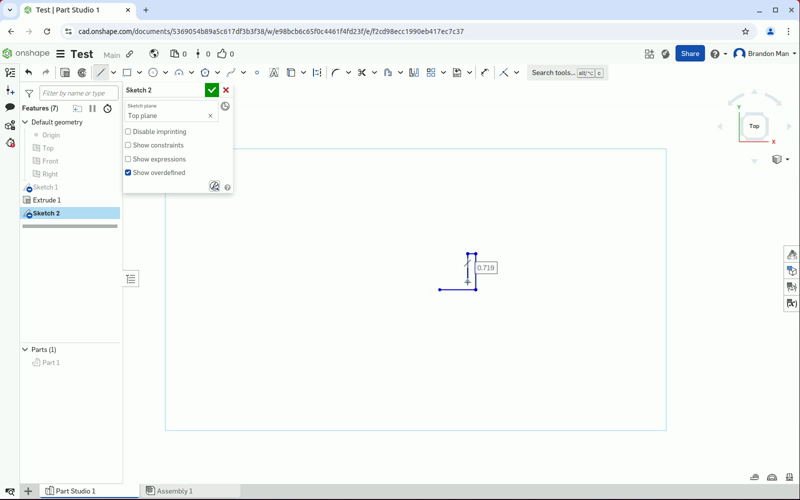
scroll(-6)
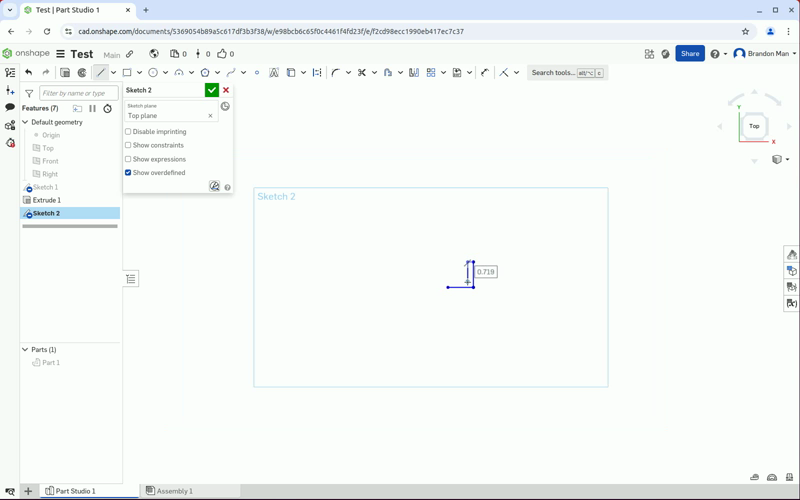
scroll(-6)
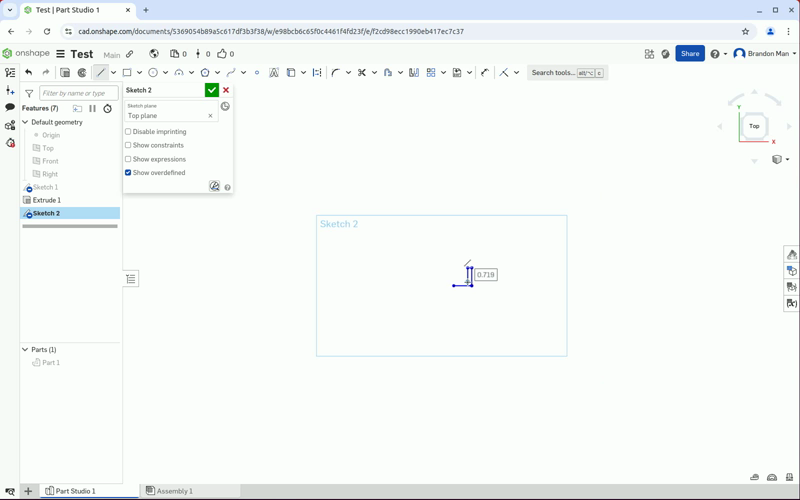
scroll(-6)
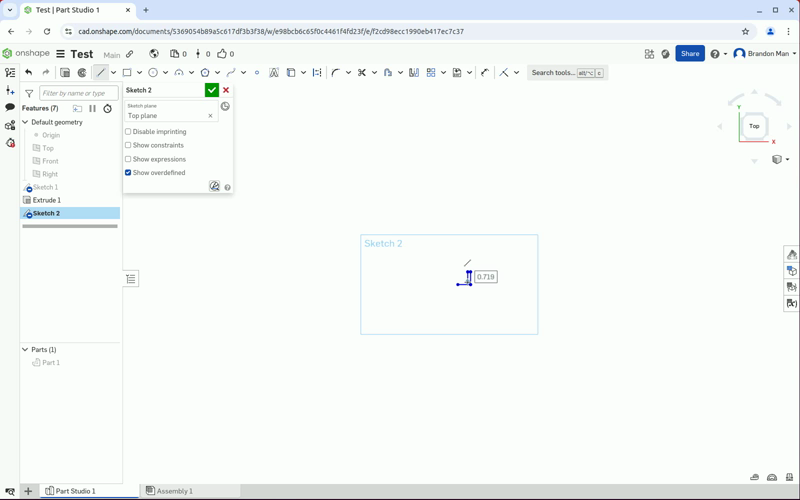
scroll(-6)
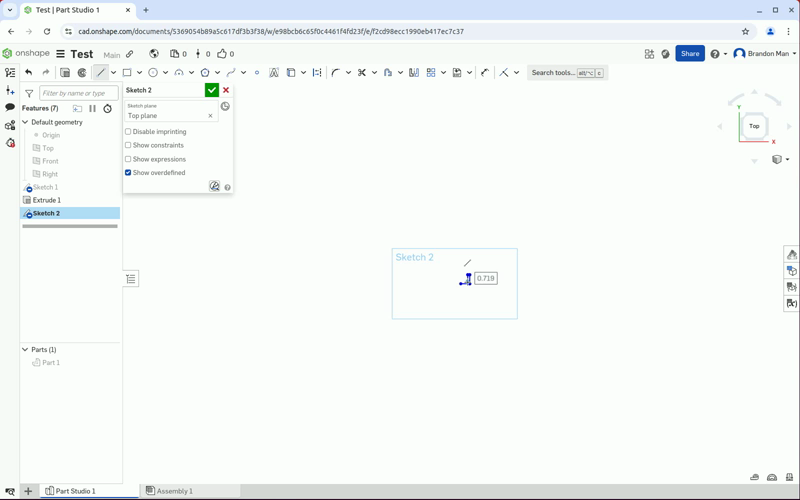
scroll(-6)
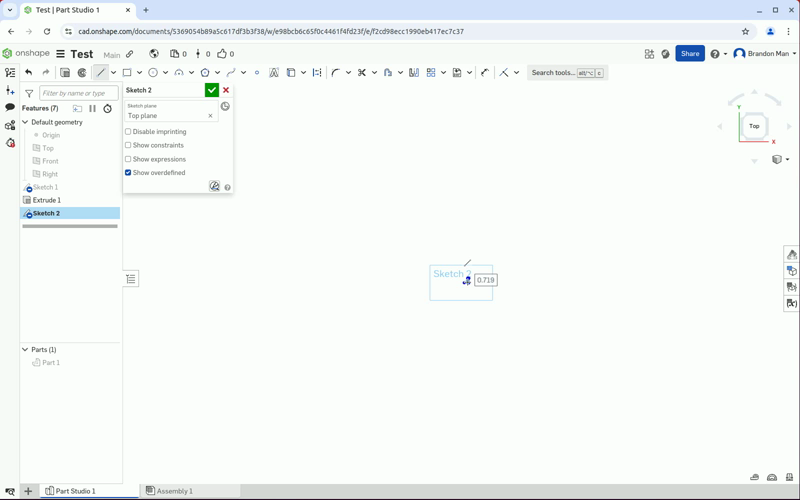
key_up(shift)
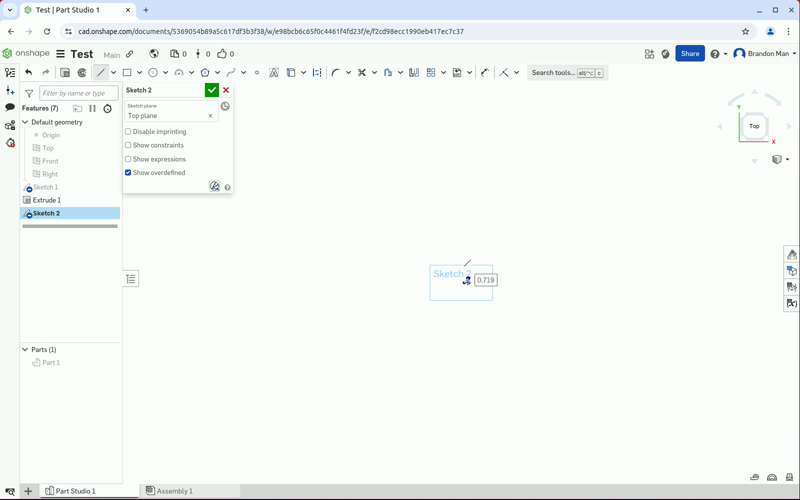
key_down(shift)
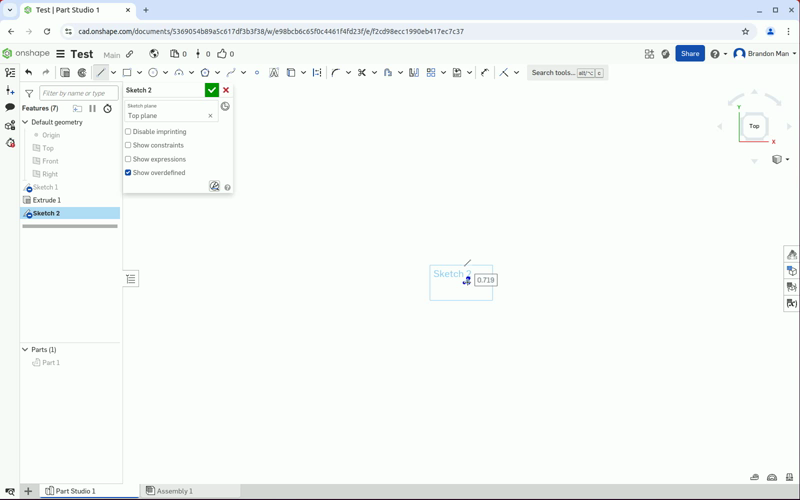
mouse_move(497, 281)
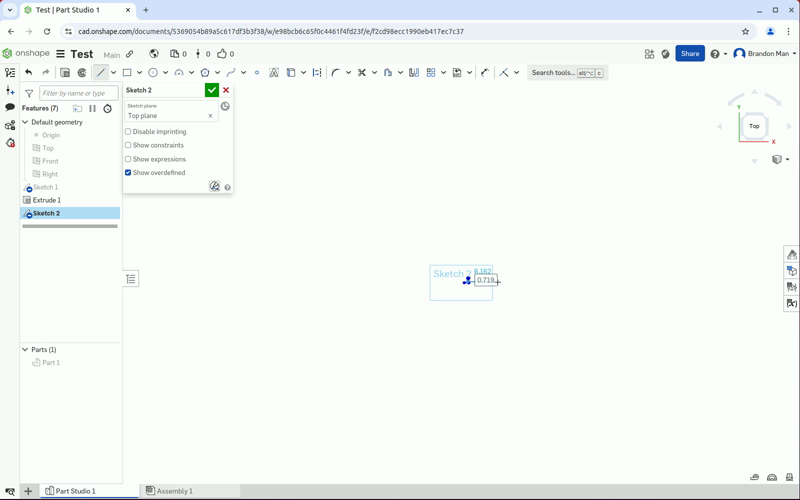
mouse_move(464, 281)
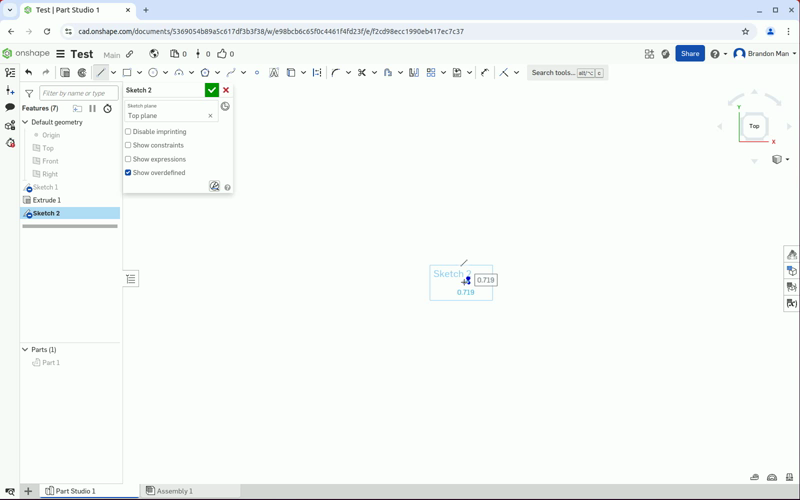
scroll(6)
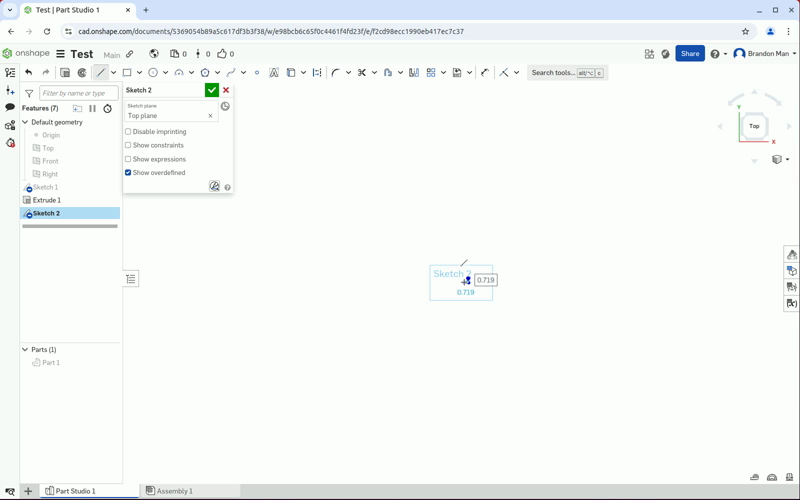
scroll(6)
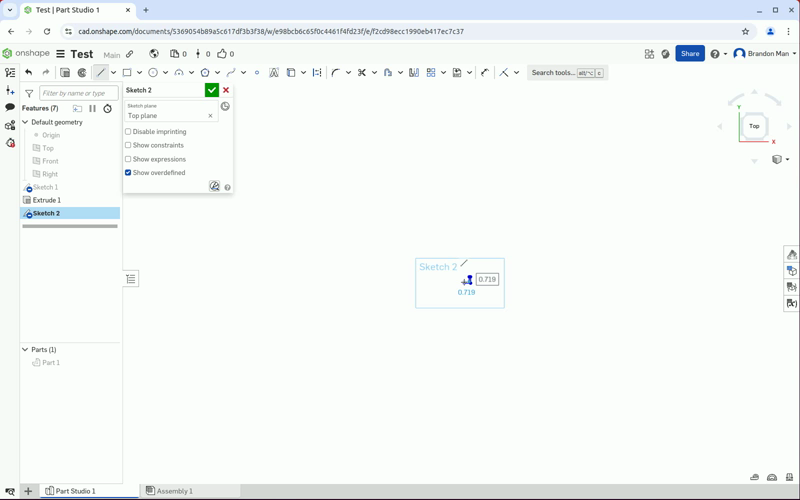
scroll(6)
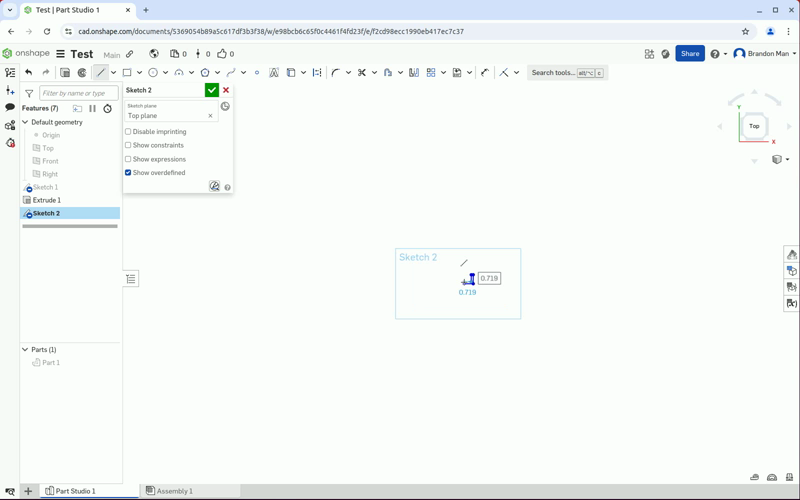
scroll(6)
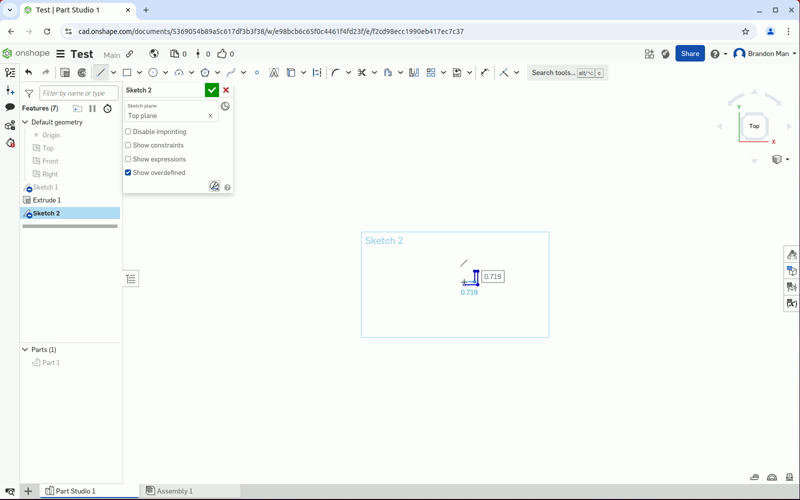
scroll(6)
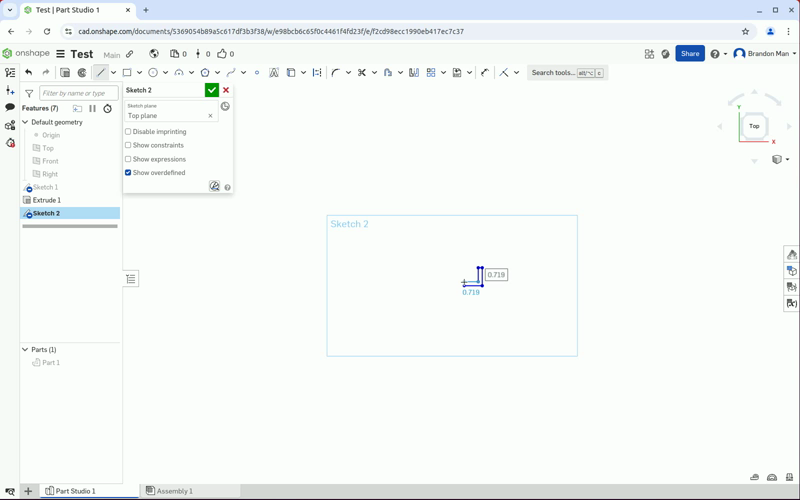
scroll(6)
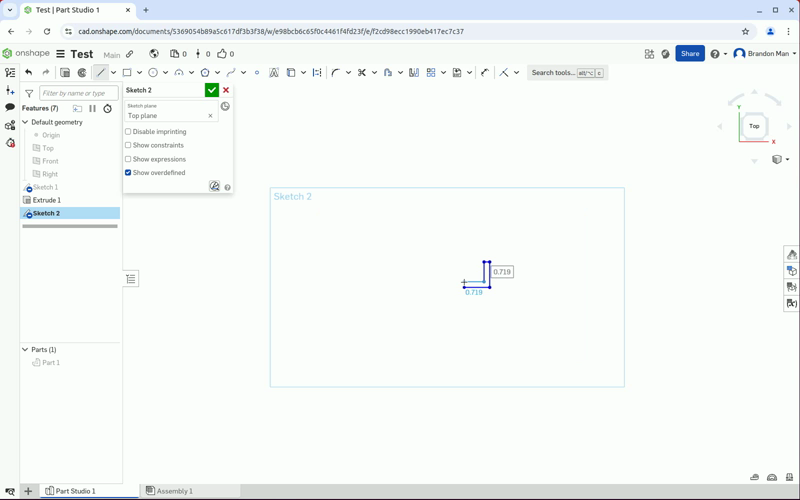
scroll(6)
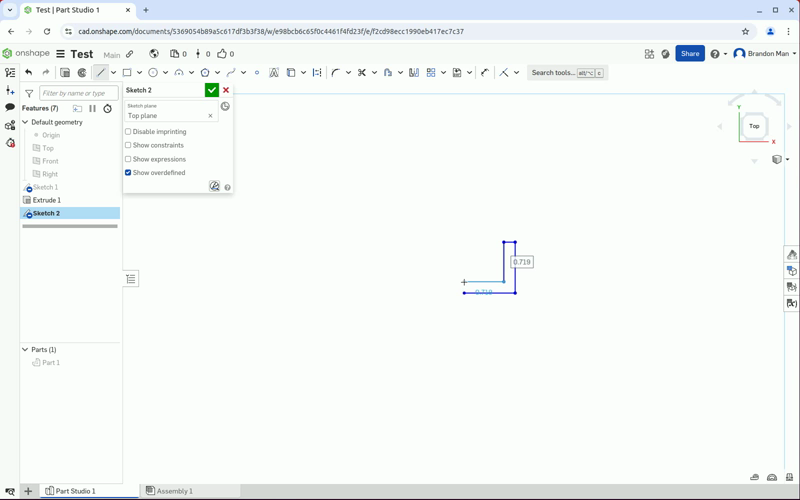
click(464, 281)
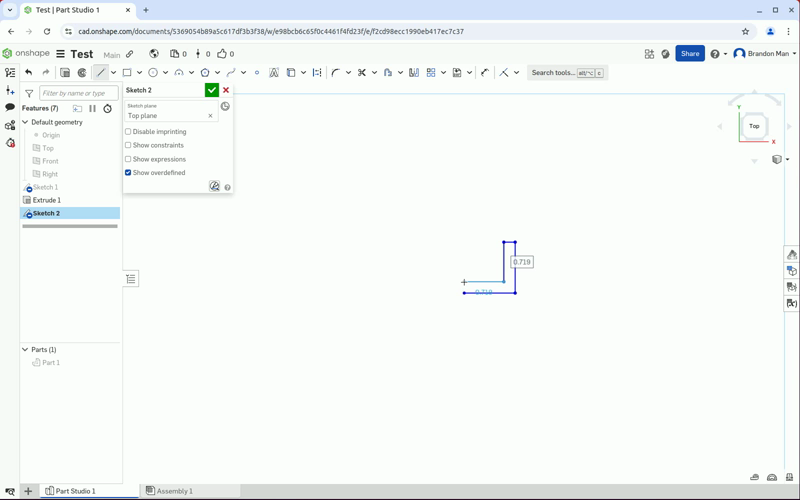
scroll(-6)
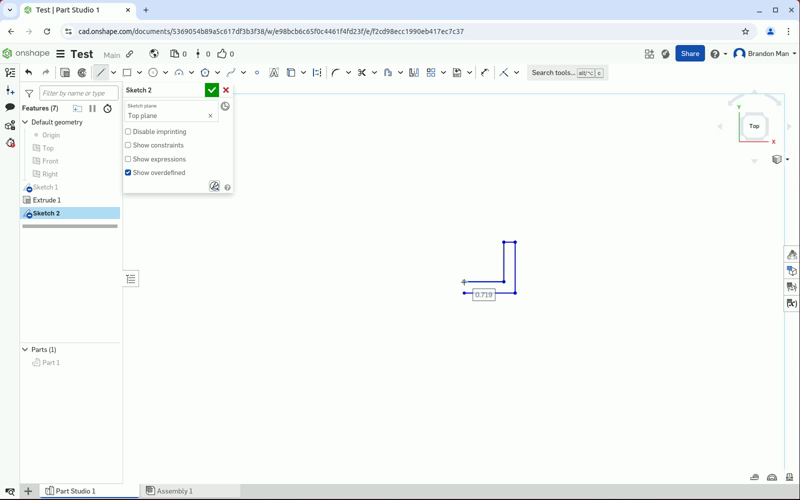
scroll(-6)
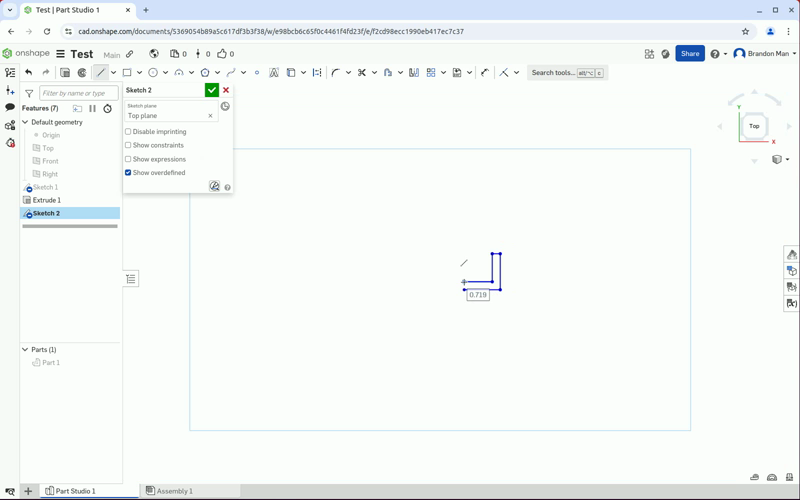
scroll(-6)
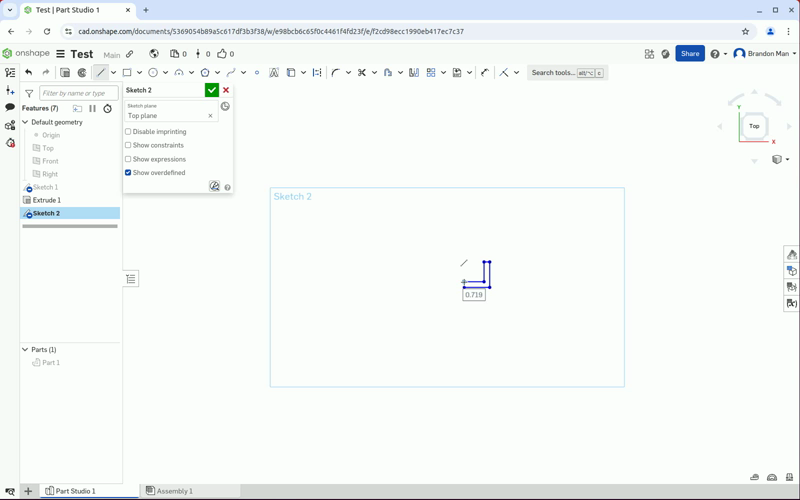
scroll(-6)
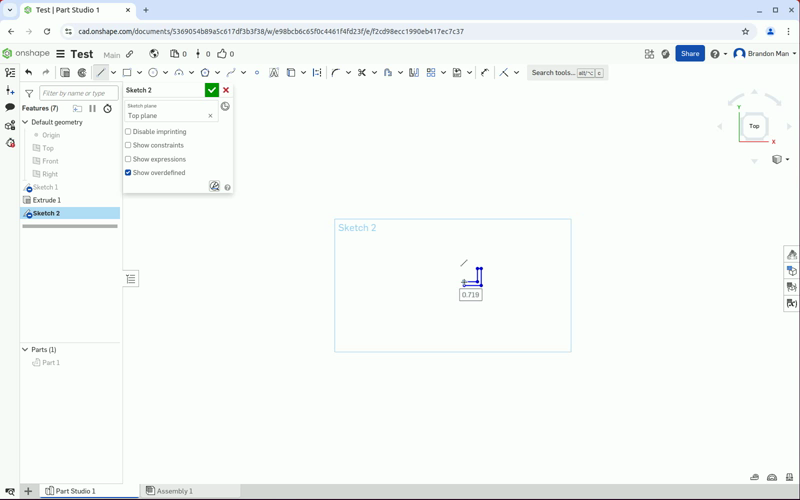
scroll(-6)
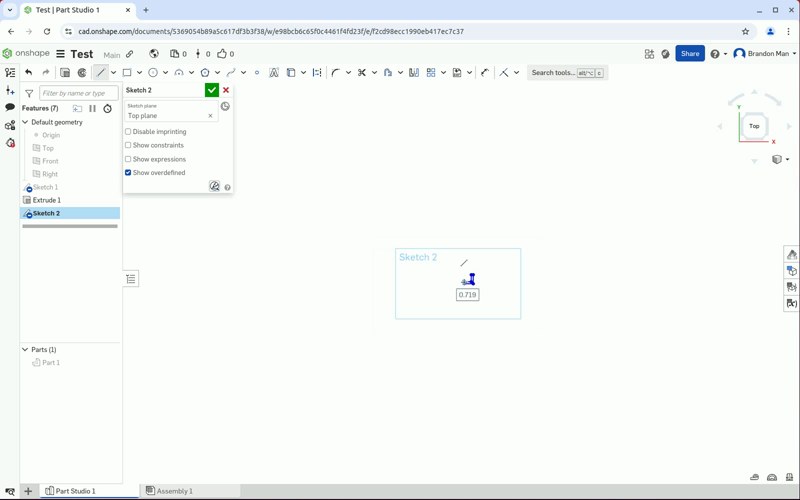
scroll(-6)
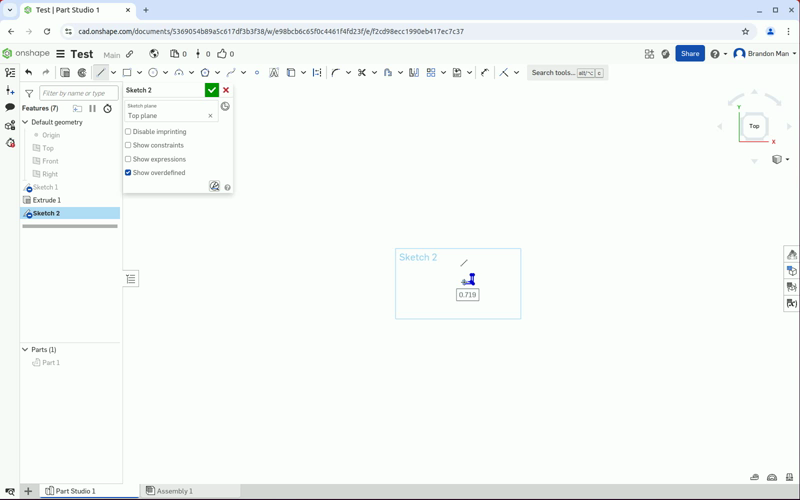
scroll(-6)
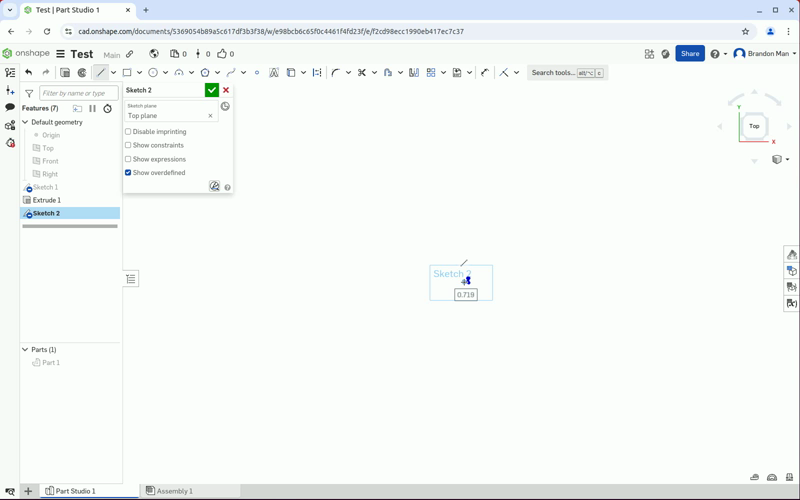
key_up(shift)
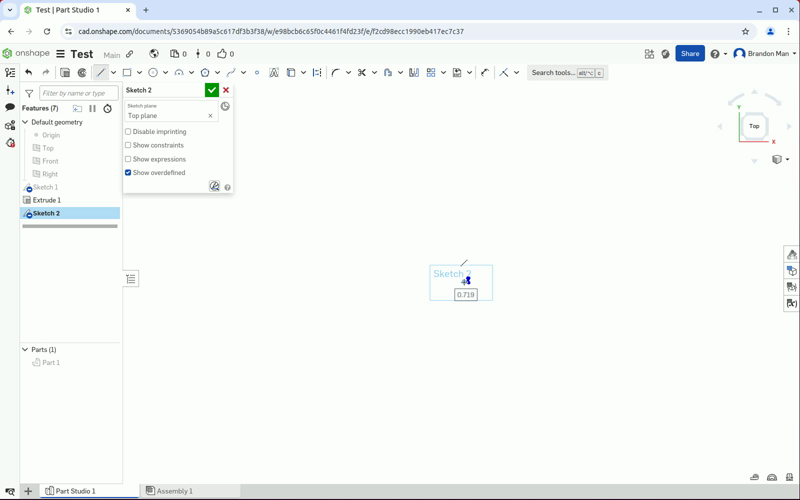
mouse_move(494, 281)
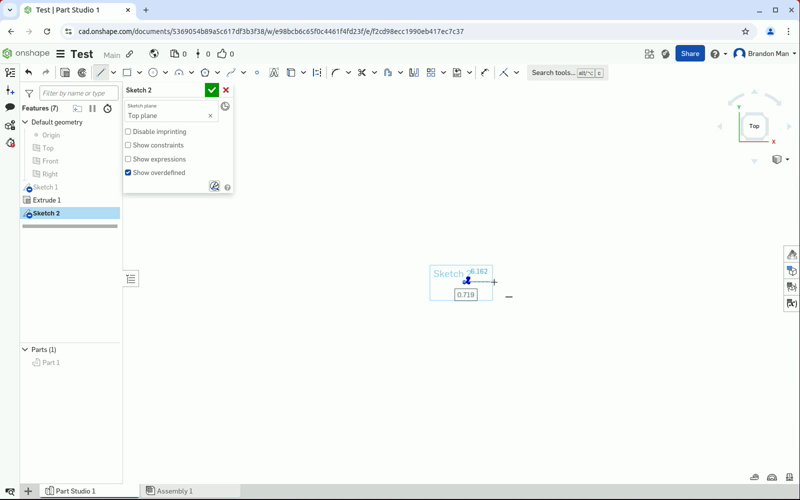
key_down(shift)
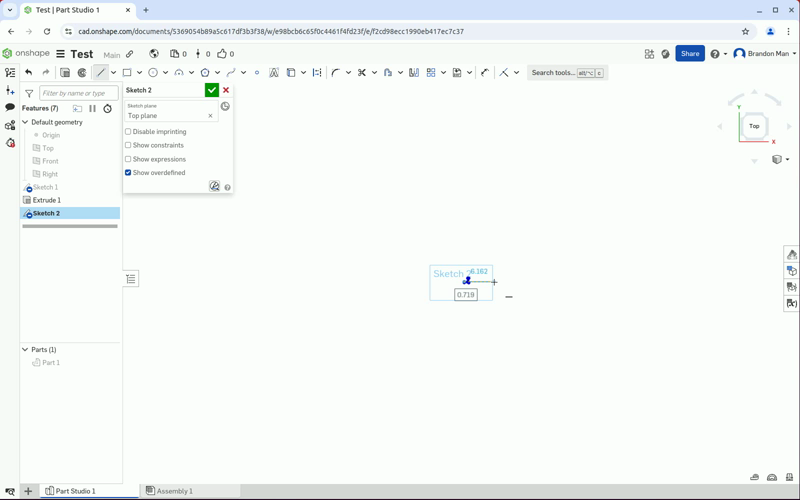
mouse_move(464, 282)
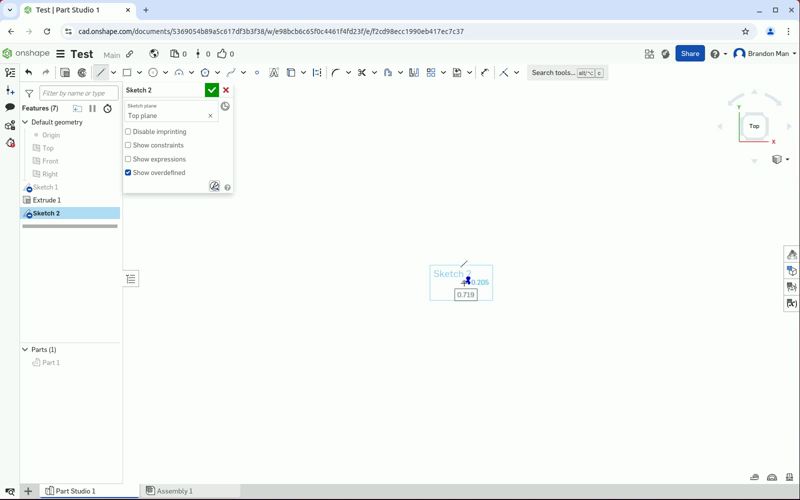
scroll(6)
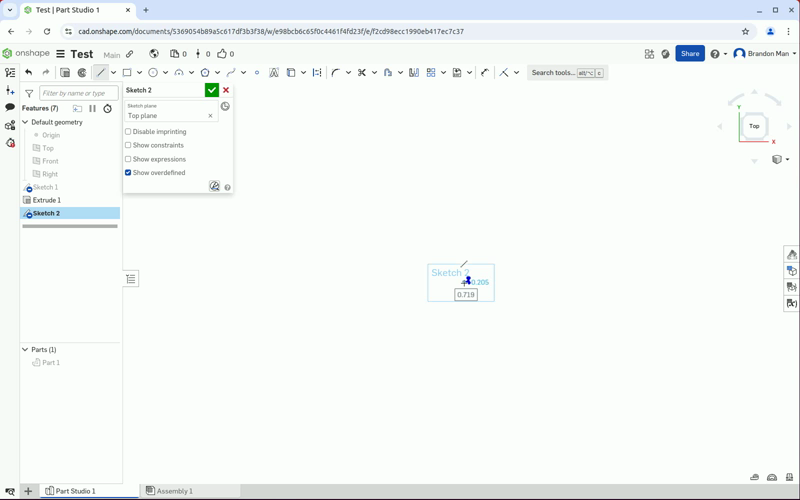
scroll(6)
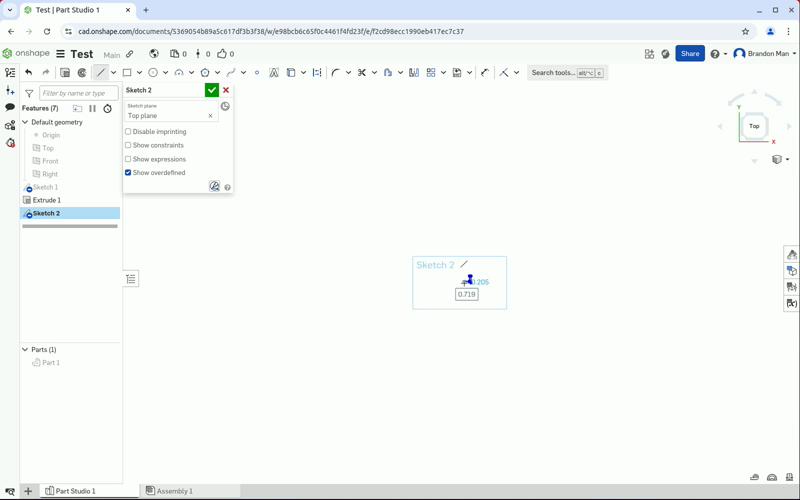
scroll(6)
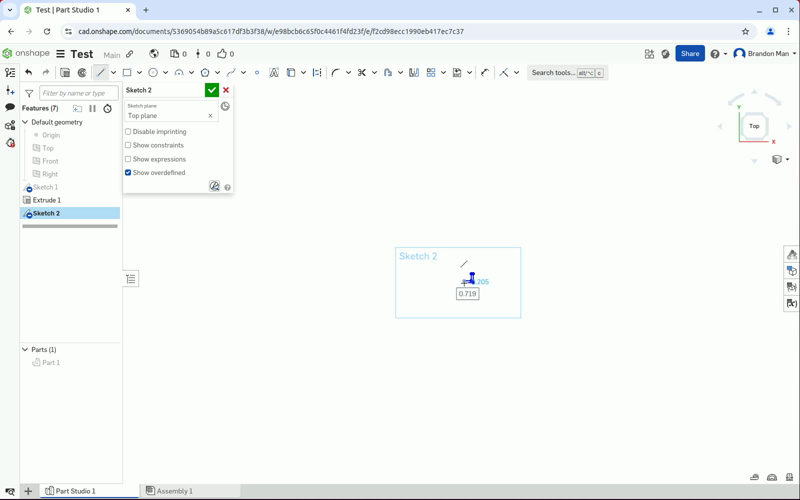
scroll(6)
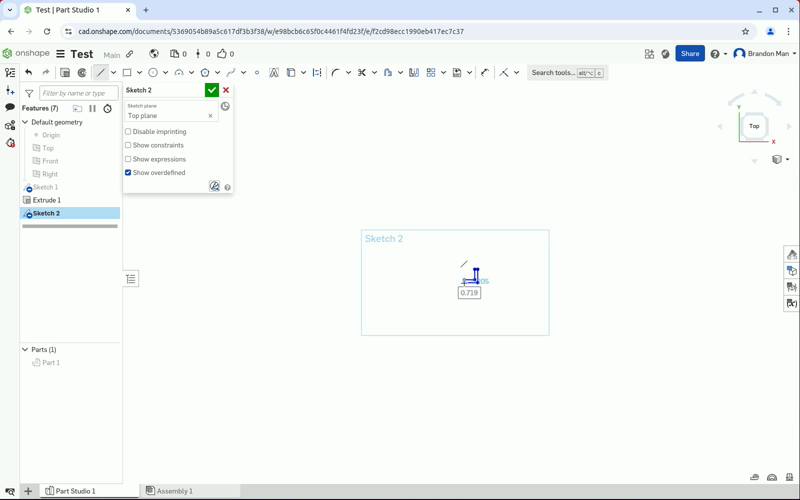
scroll(6)
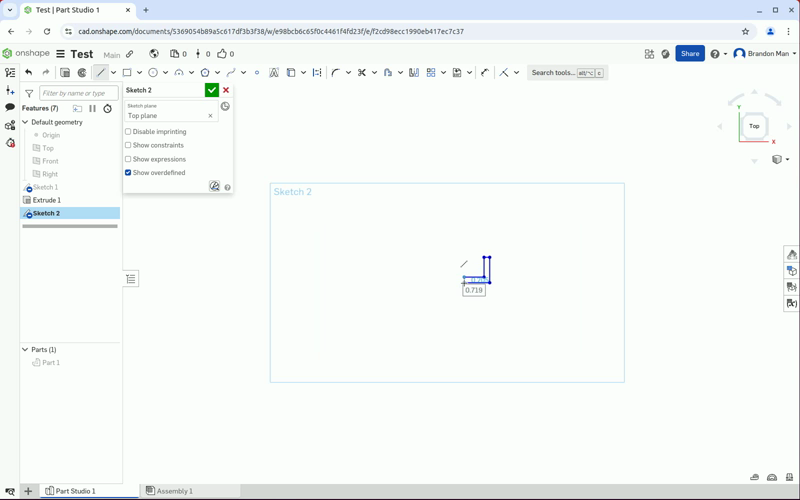
scroll(6)
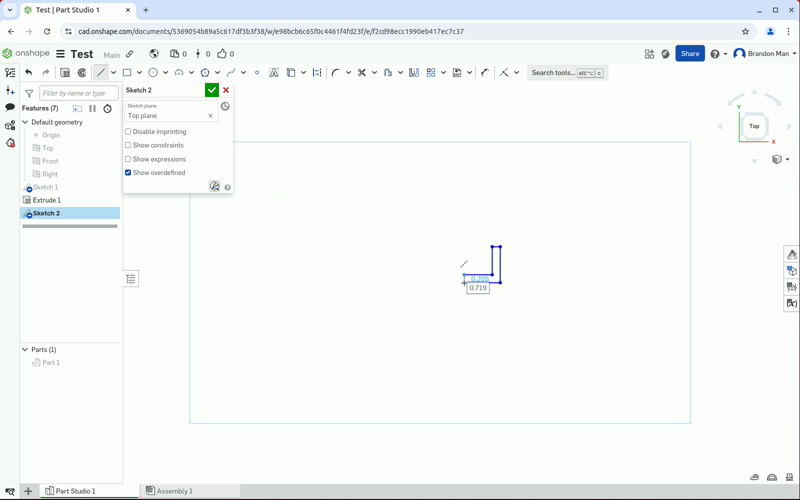
scroll(6)
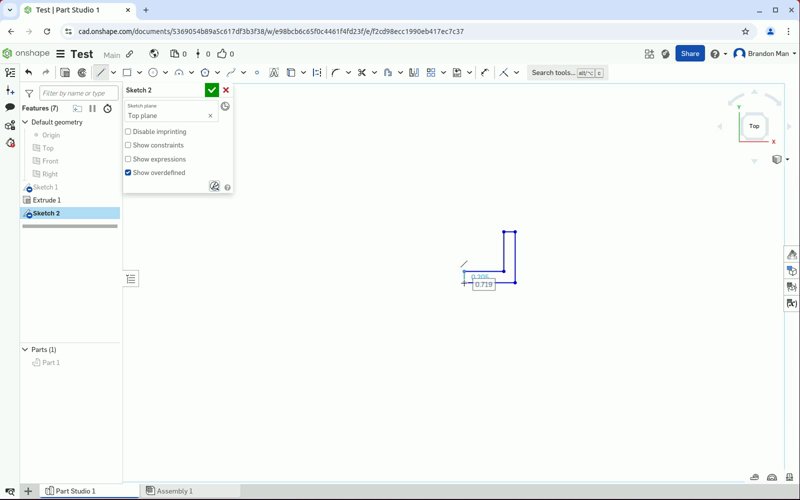
key_up(shift)
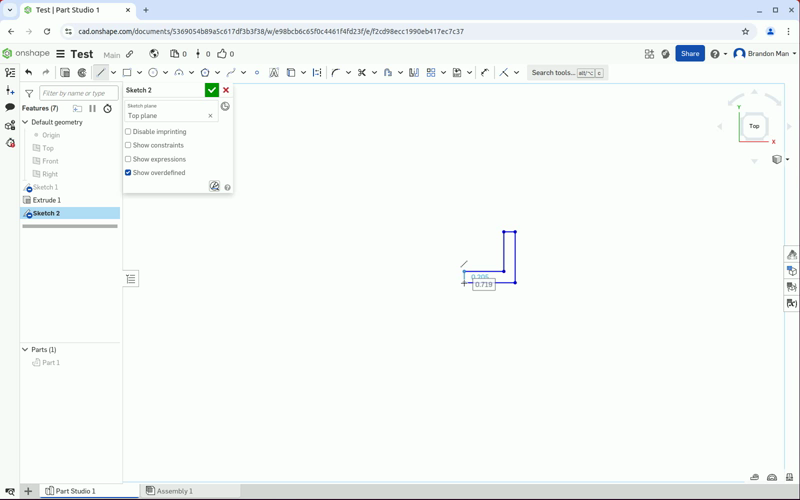
click(464, 282)
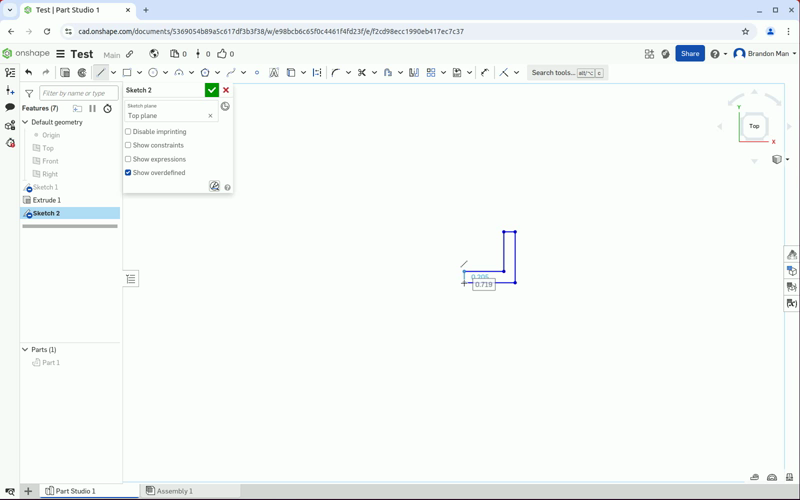
scroll(-6)
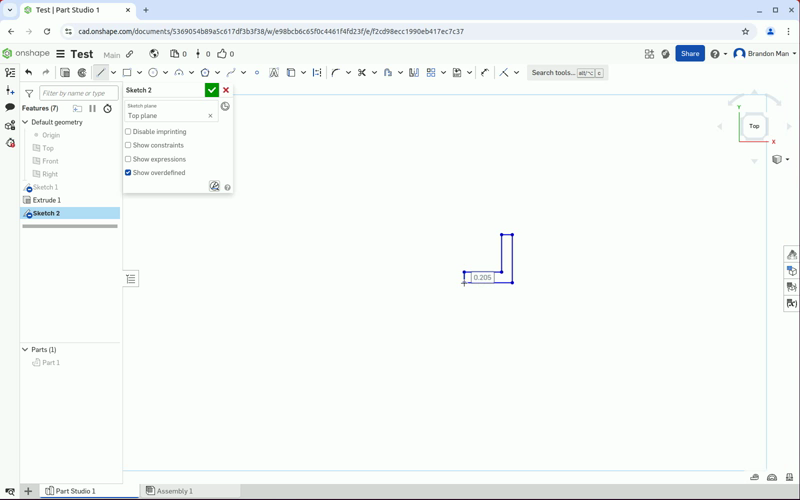
scroll(-6)
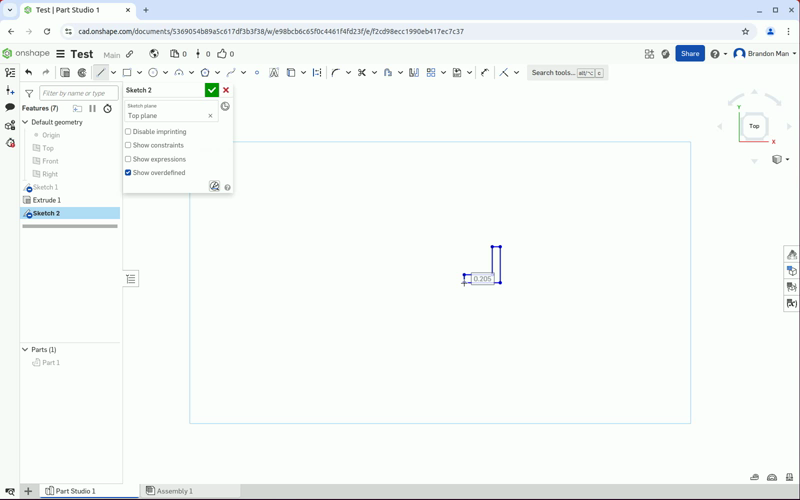
scroll(-6)
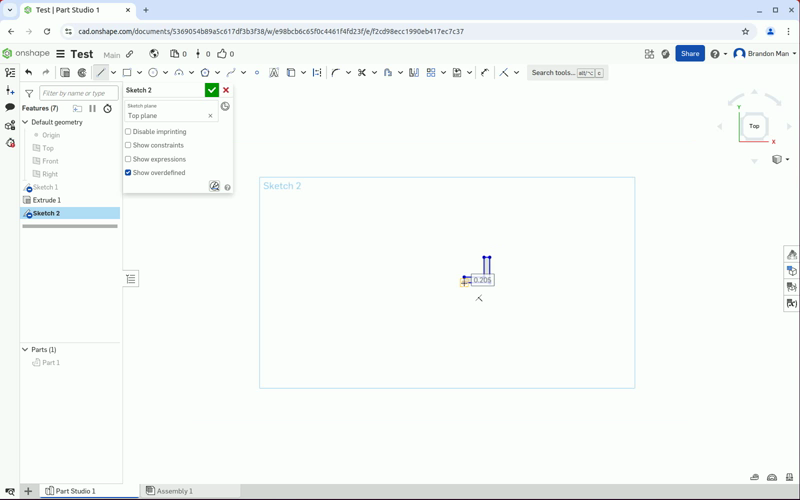
scroll(-6)
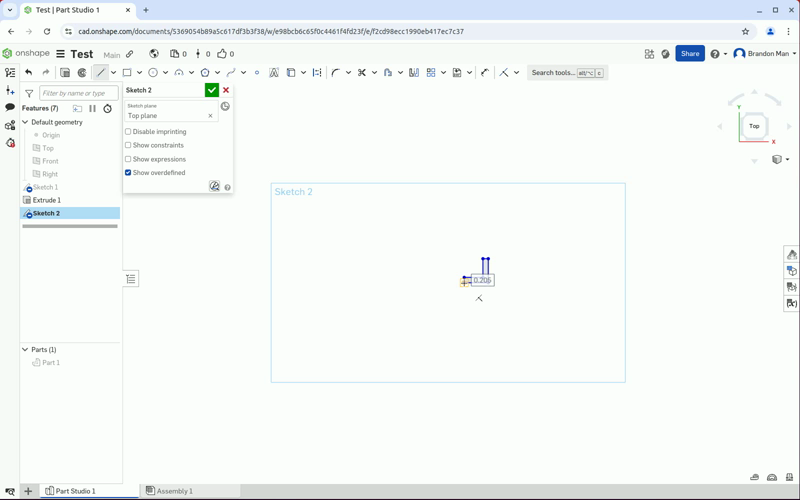
scroll(-6)
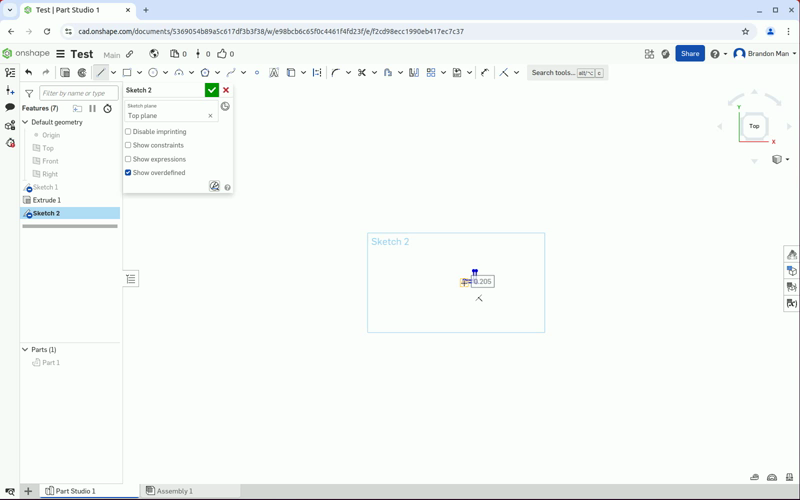
scroll(-6)
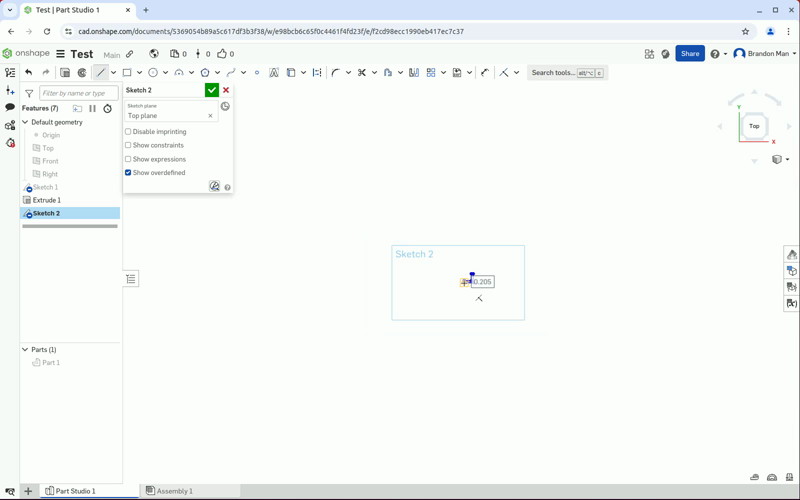
scroll(-6)
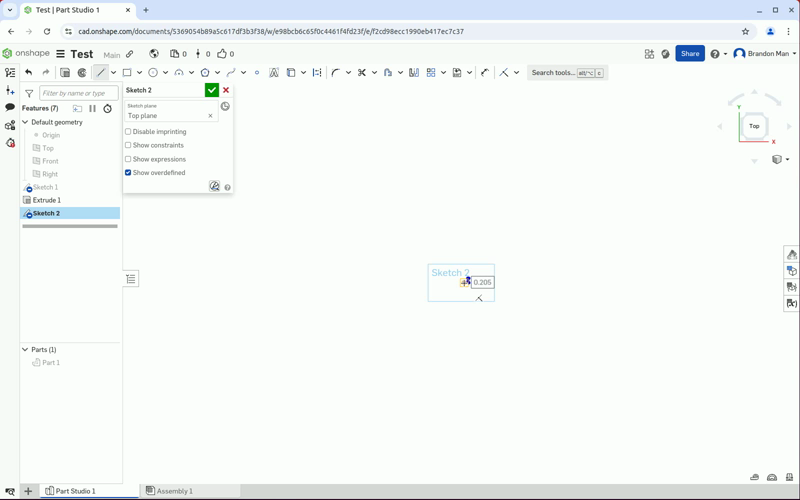
key(esc)
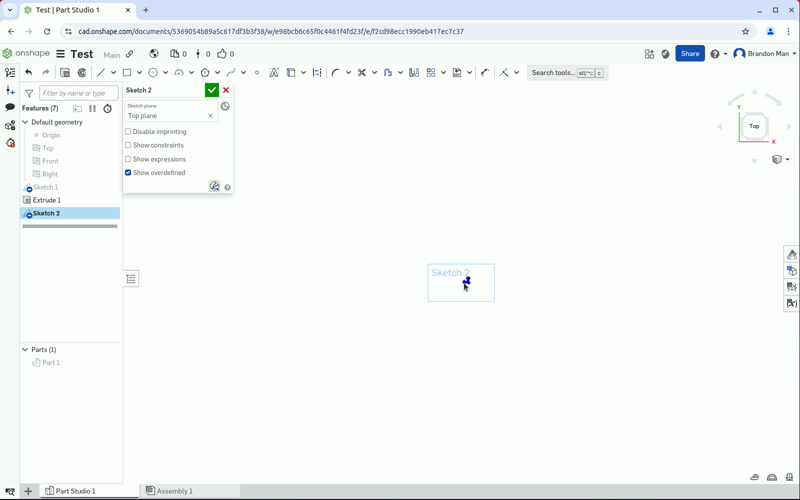
mouse_move(467, 282)
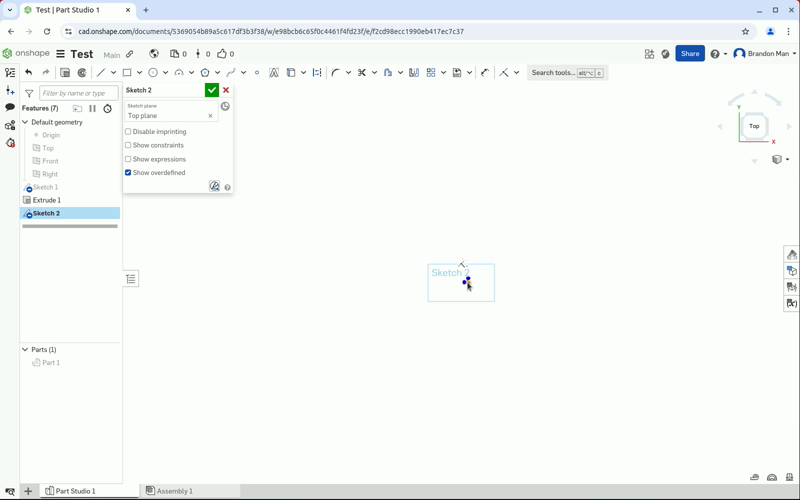
scroll(6)
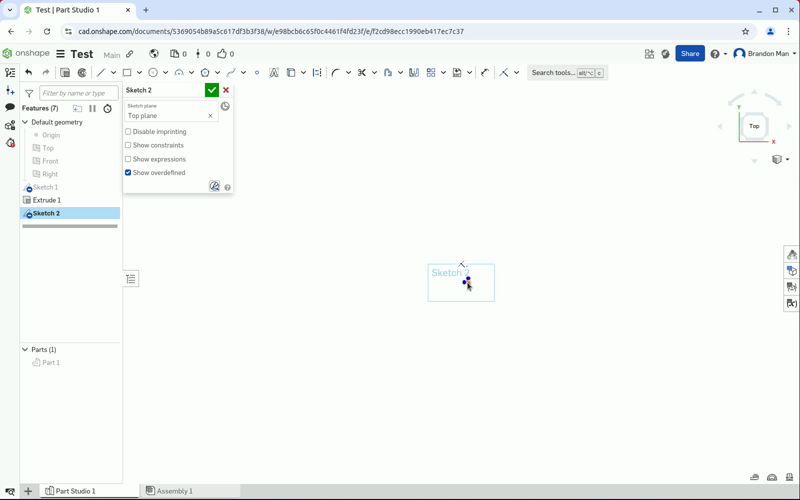
scroll(6)
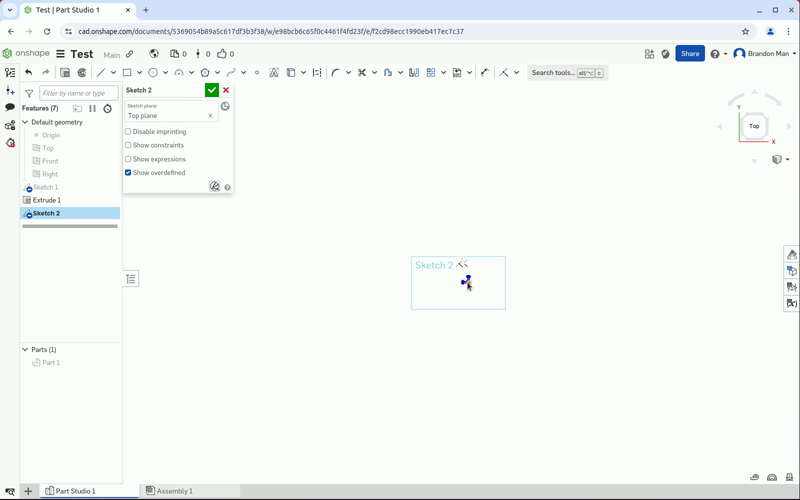
scroll(6)
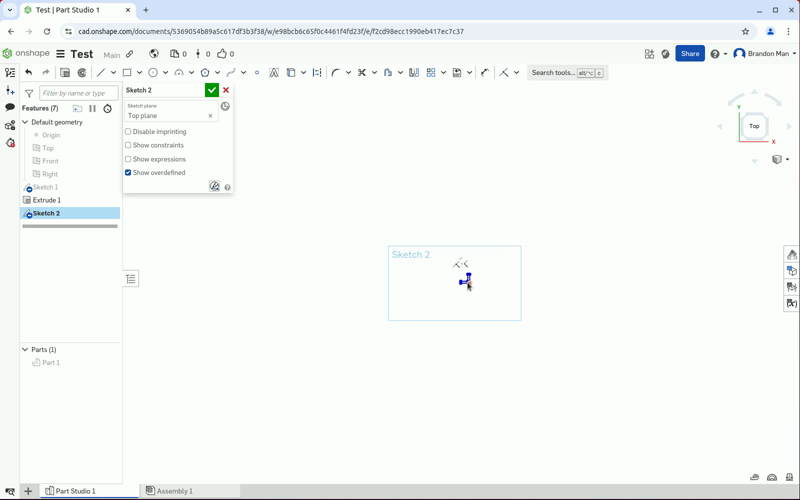
scroll(6)
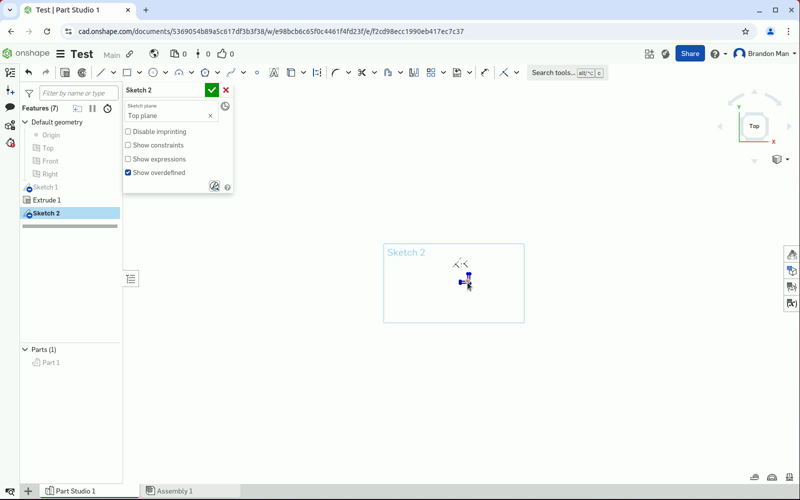
scroll(6)
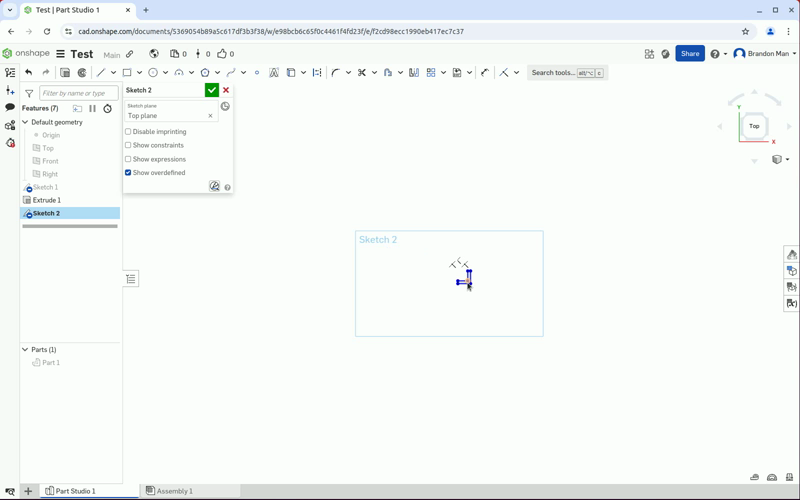
scroll(6)
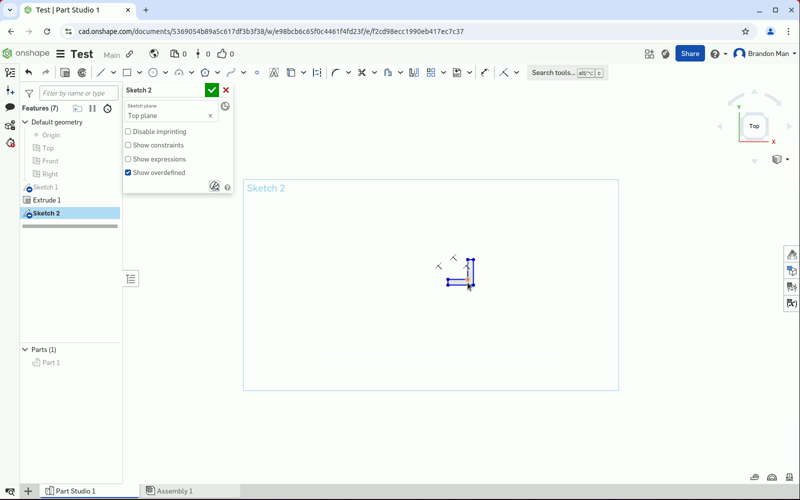
scroll(6)
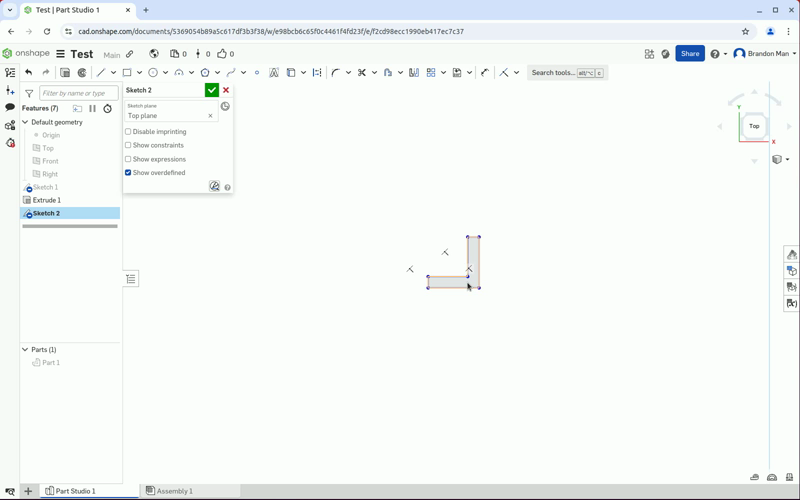
click(467, 282)
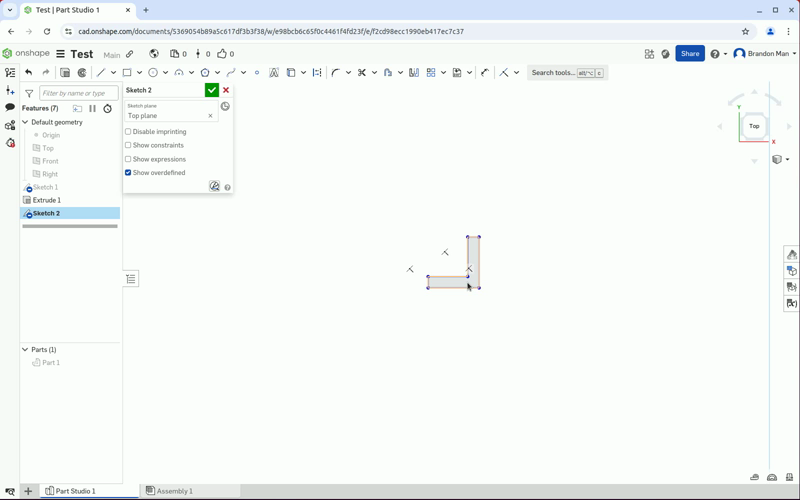
scroll(-6)
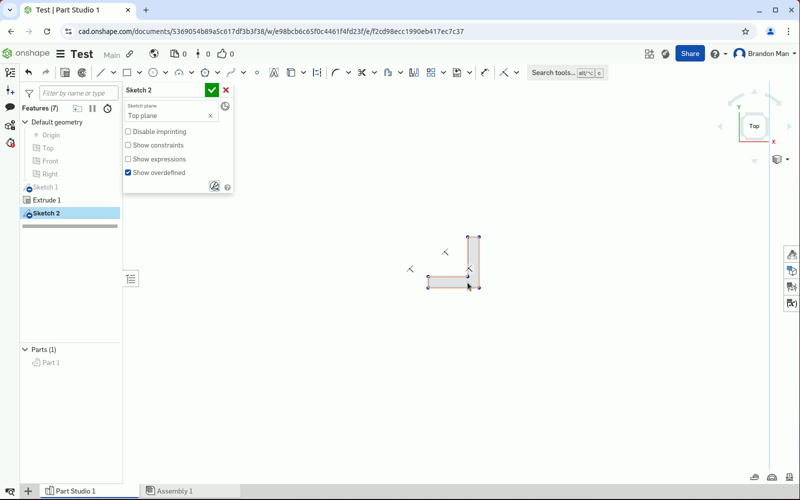
scroll(-6)
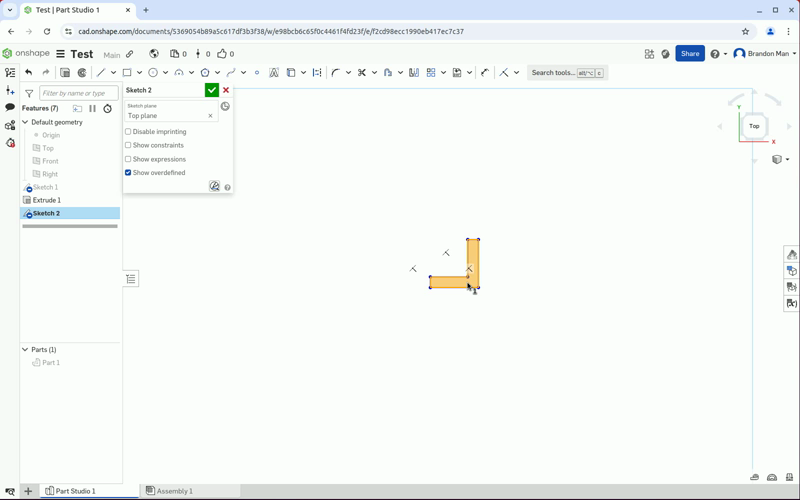
scroll(-6)
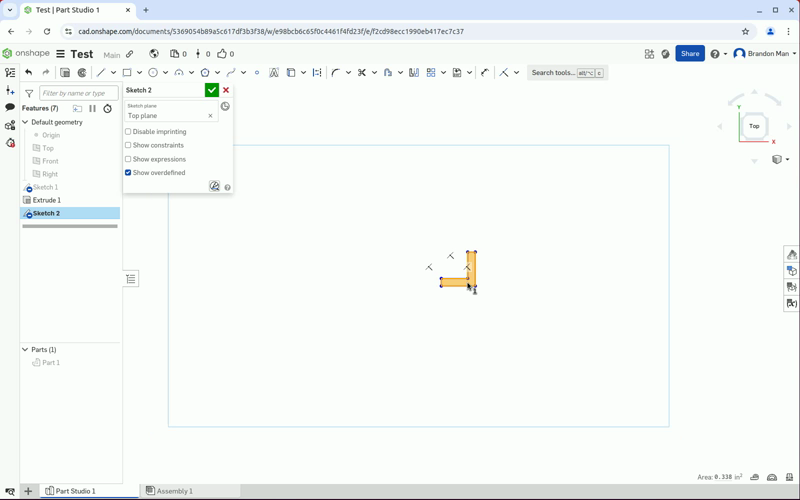
scroll(-6)
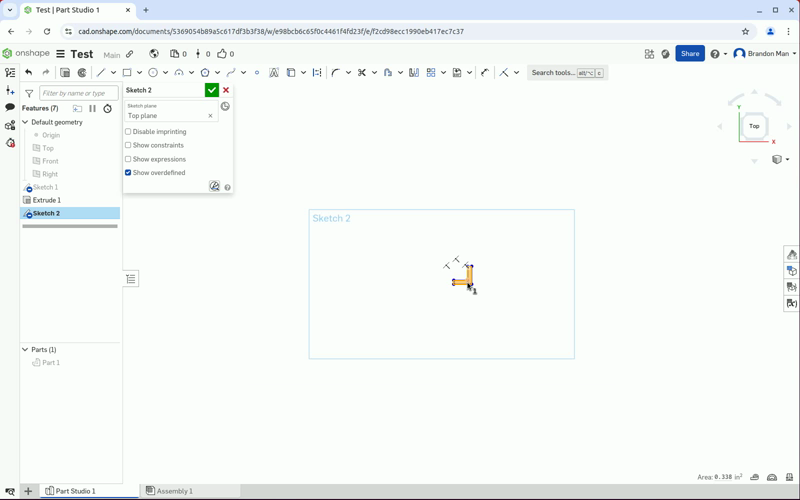
scroll(-6)
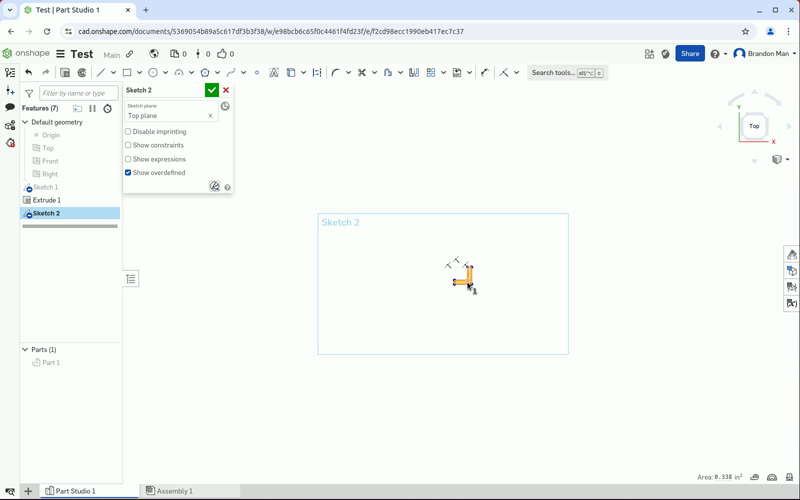
scroll(-6)
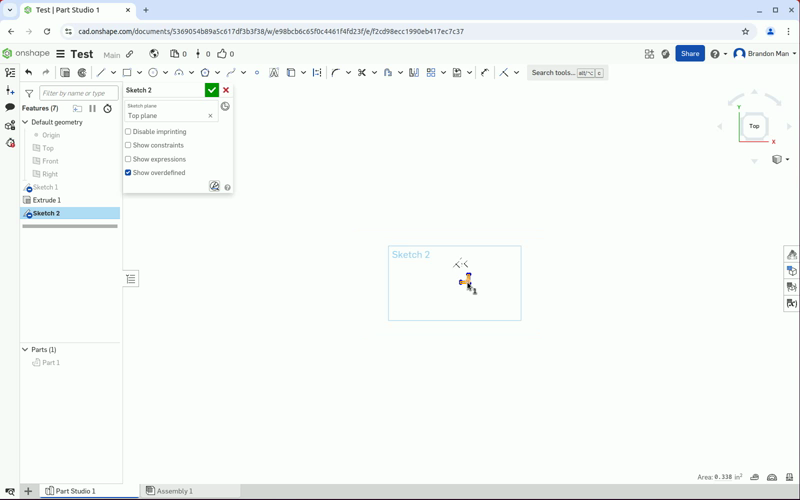
scroll(-6)
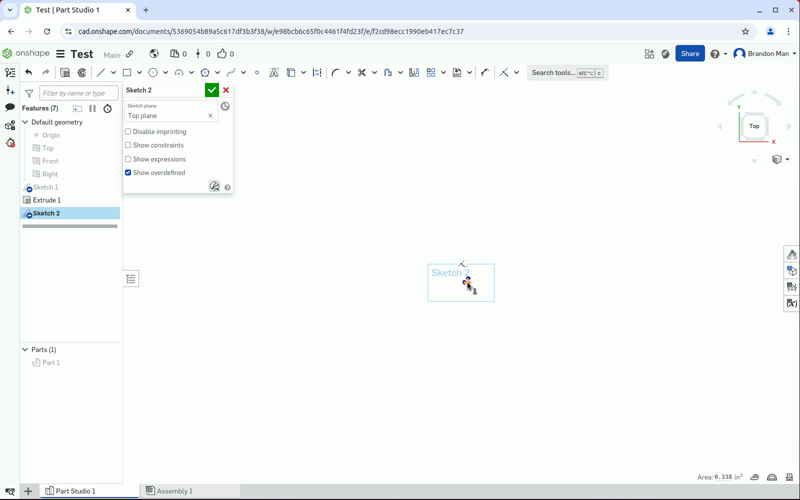
mouse_move(73, 352)
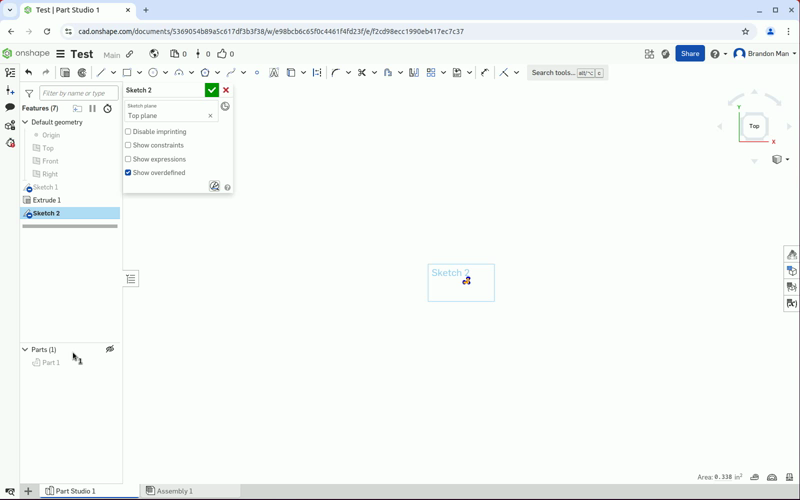
key(shift+y)
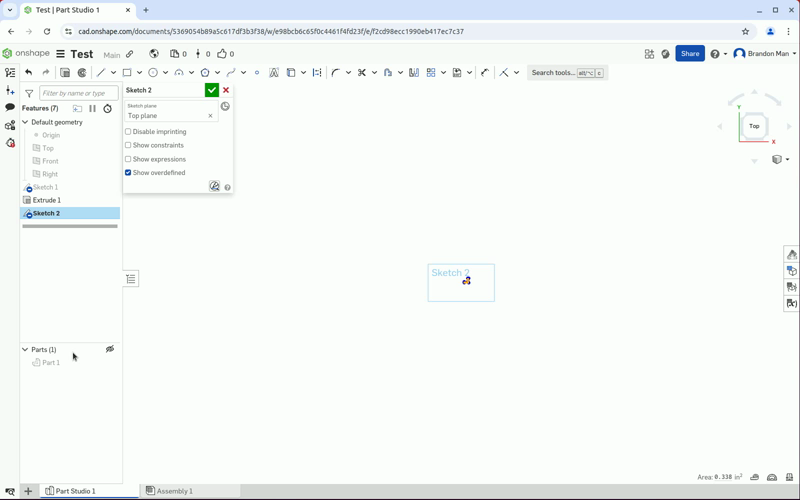
key(shift+e)
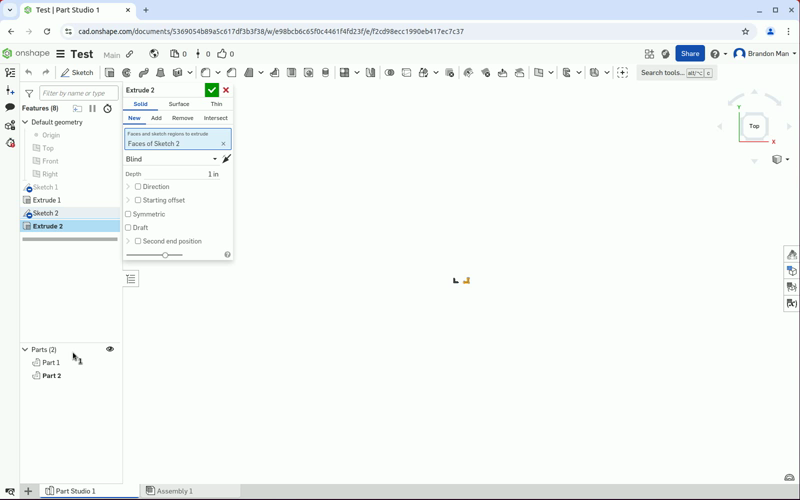
mouse_move(143, 106)
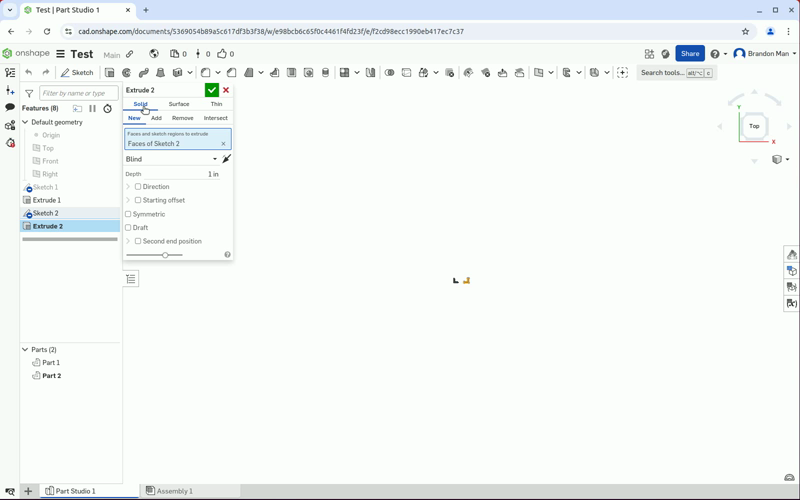
click(143, 106)
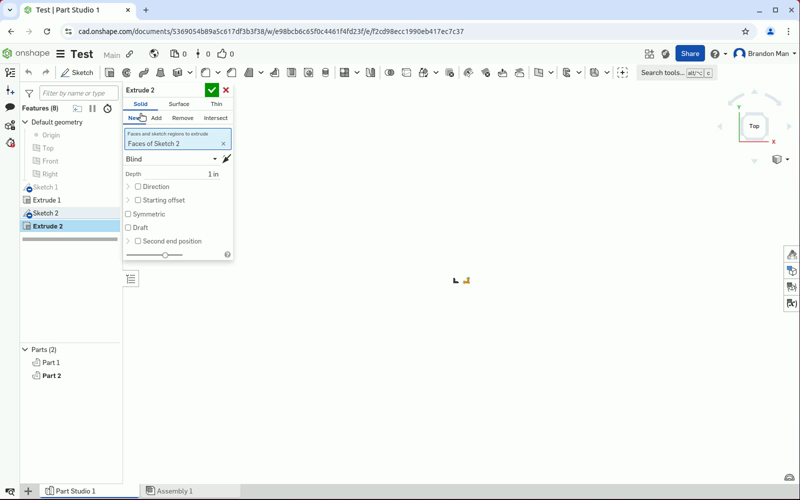
mouse_move(137, 120)
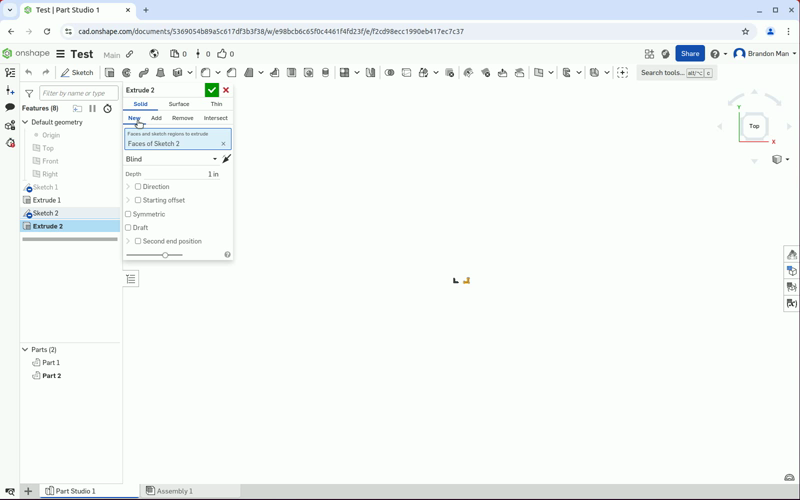
click(137, 120)
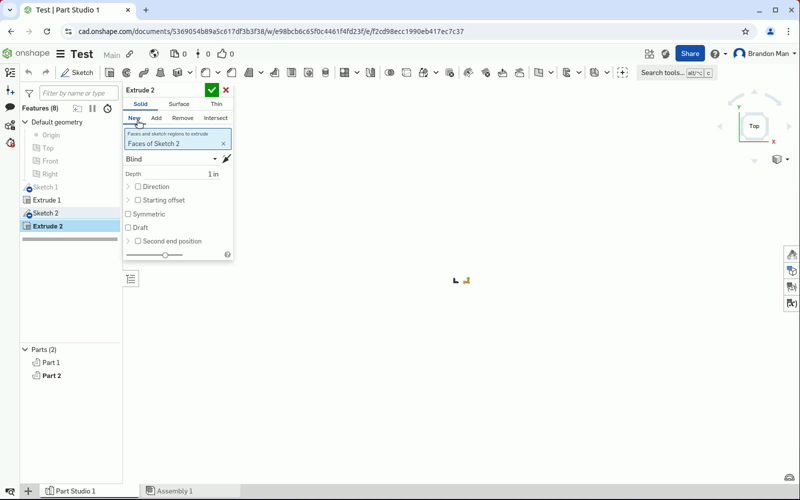
key(tab, 4)
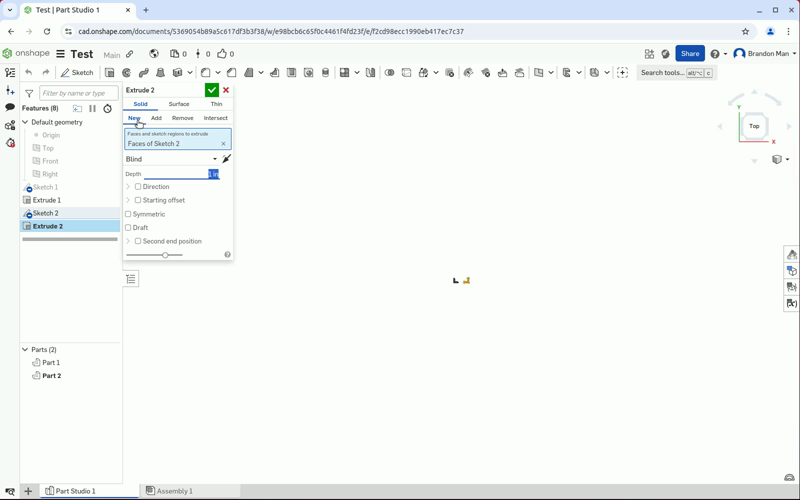
text(23.108)
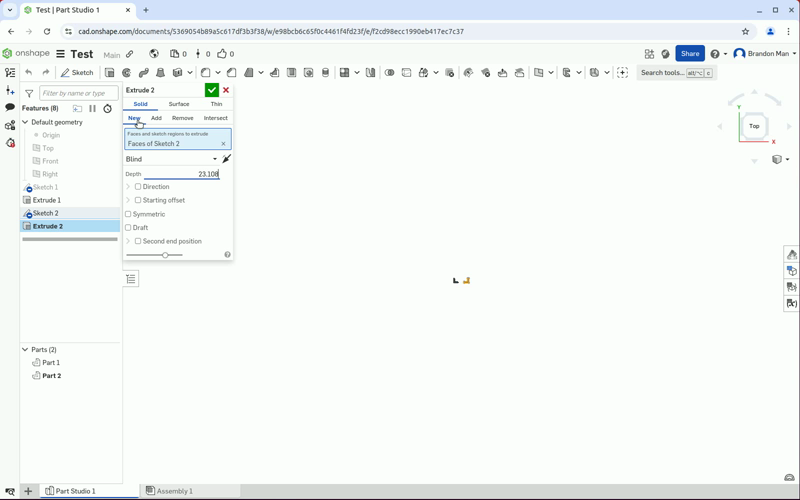
key(enter)
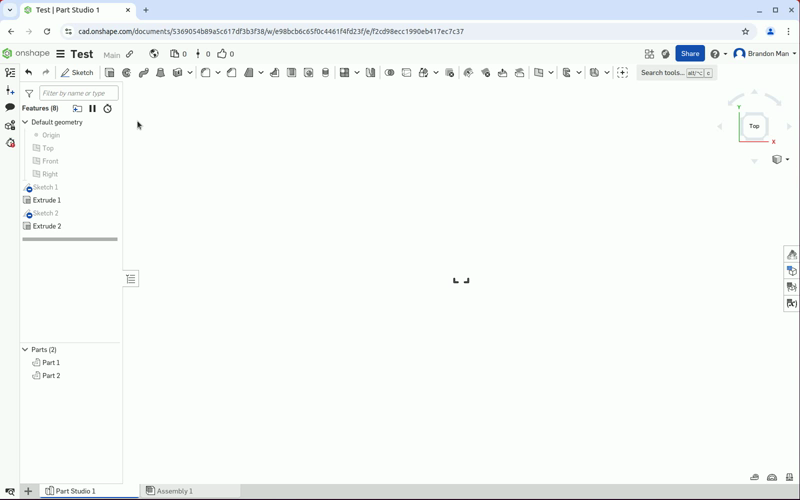
key(shift+h)
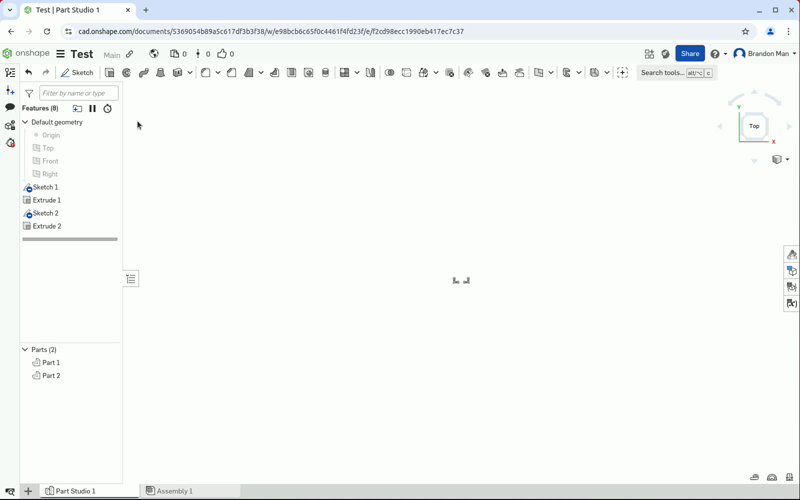
key(shift+h)
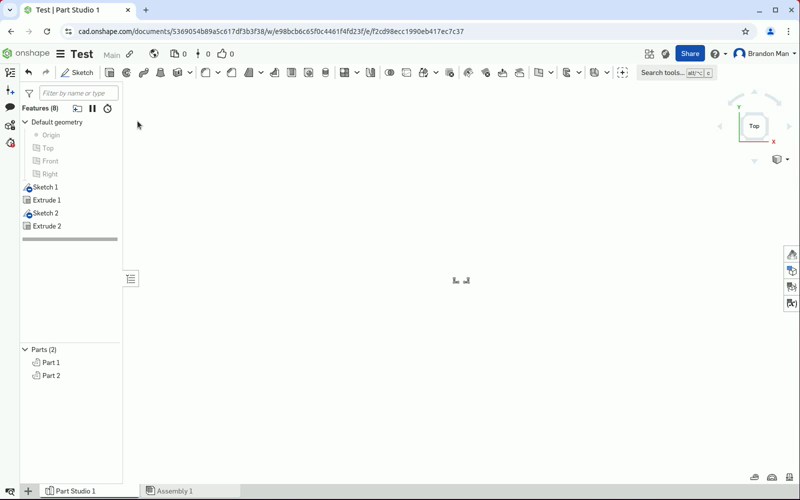
key(shift+7)
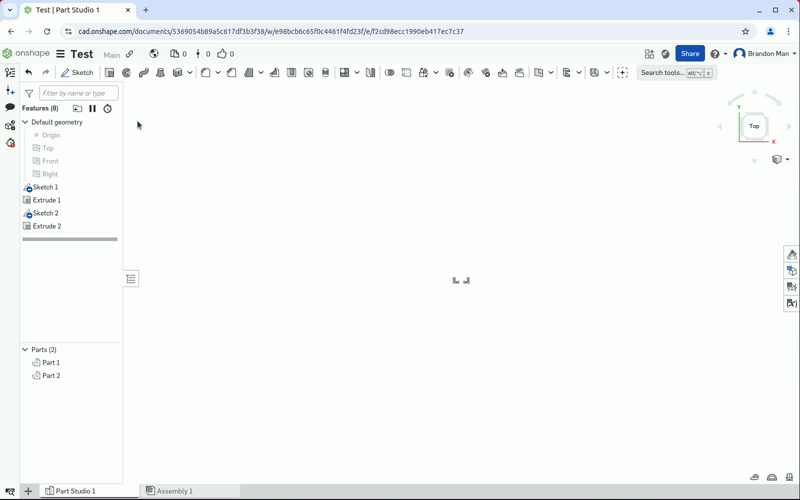
key(up, 3)
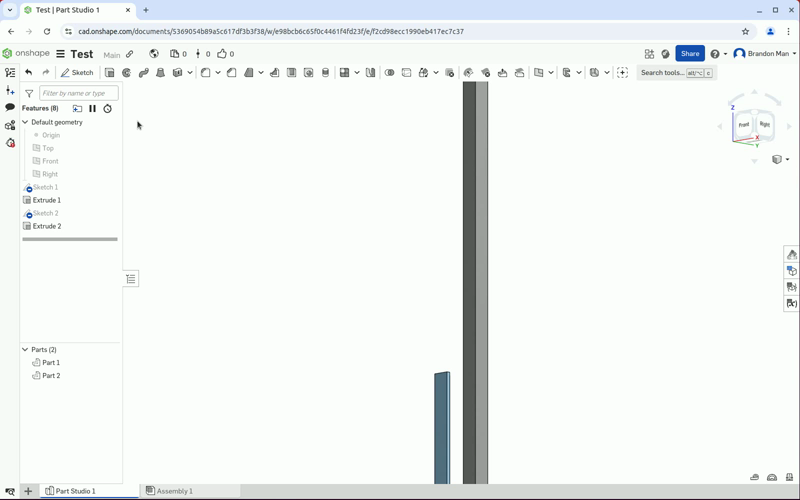
key(left, 3)
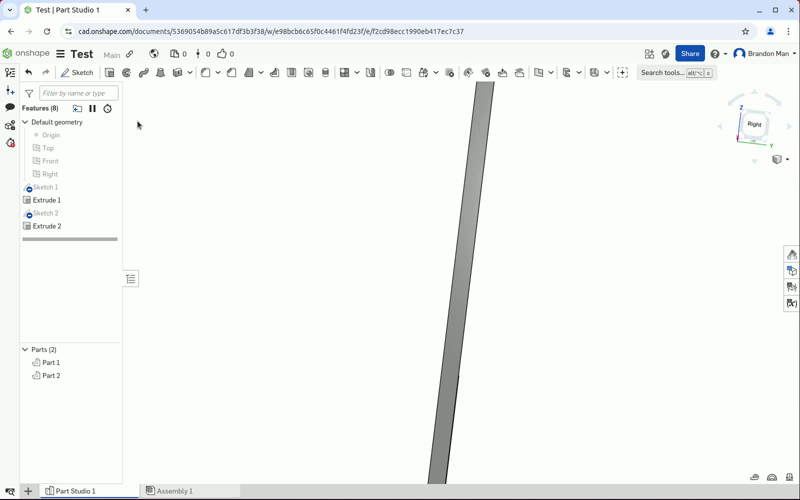
key(right, 3)
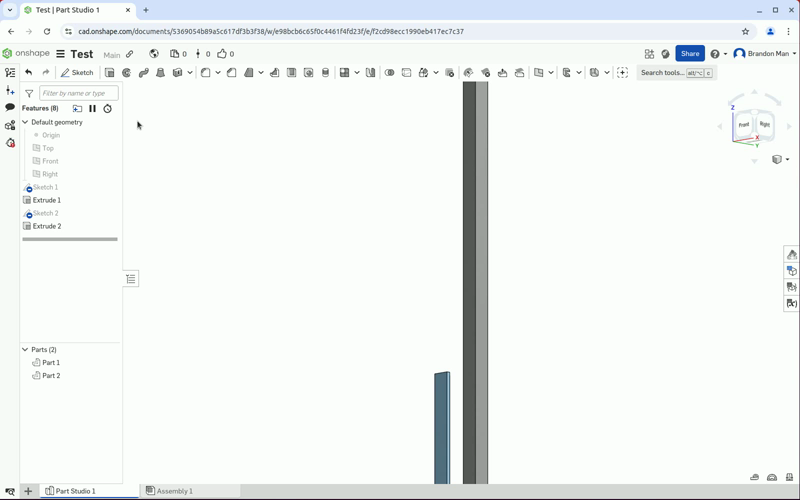
key(down, 3)
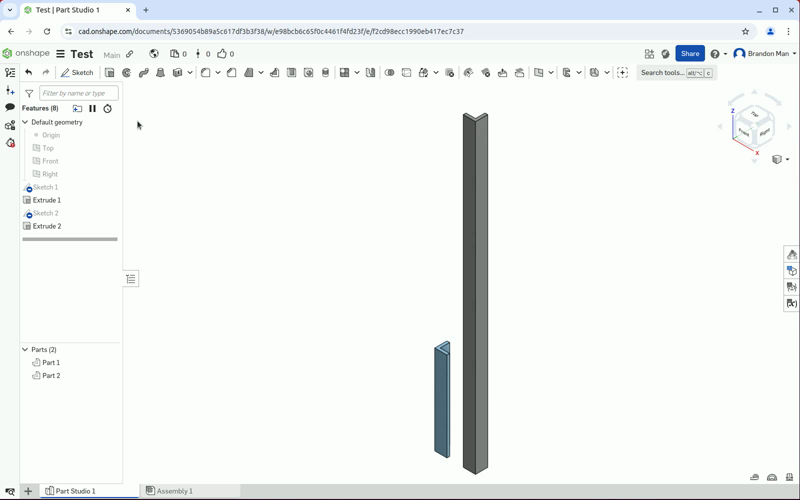
mouse_move(73, 189)
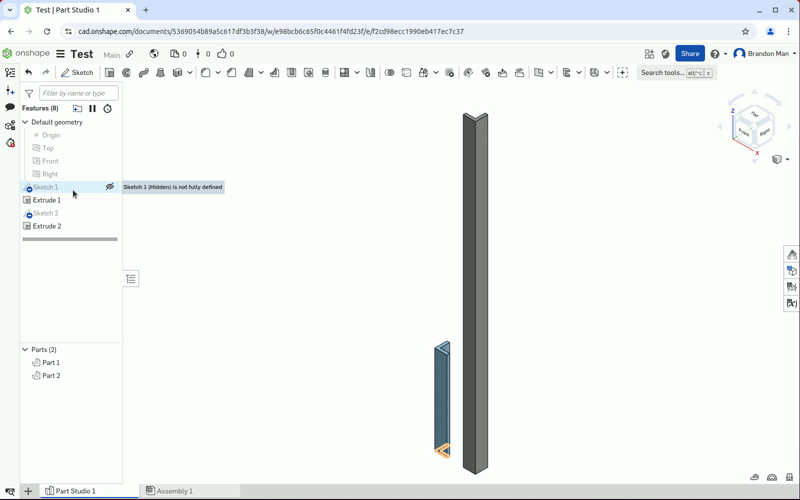
click(73, 189)